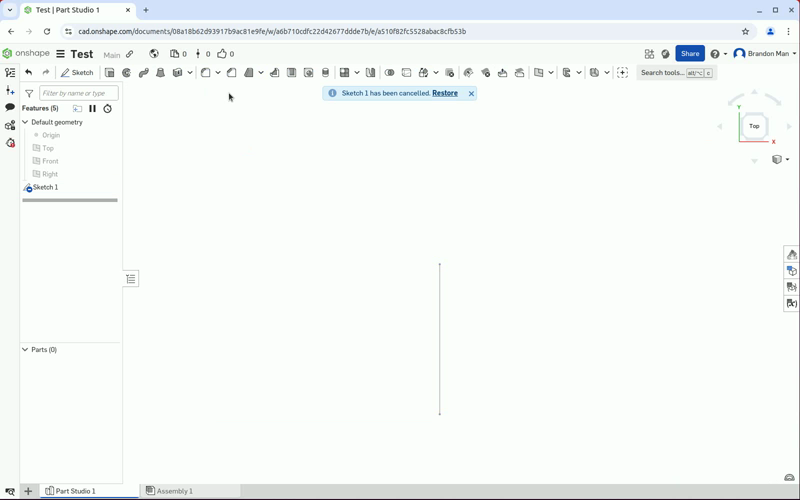
key(shift+h)
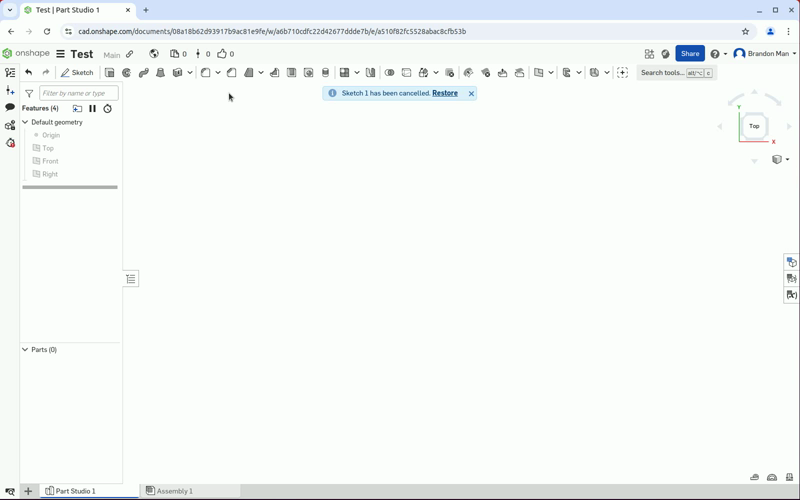
mouse_move(73, 352)
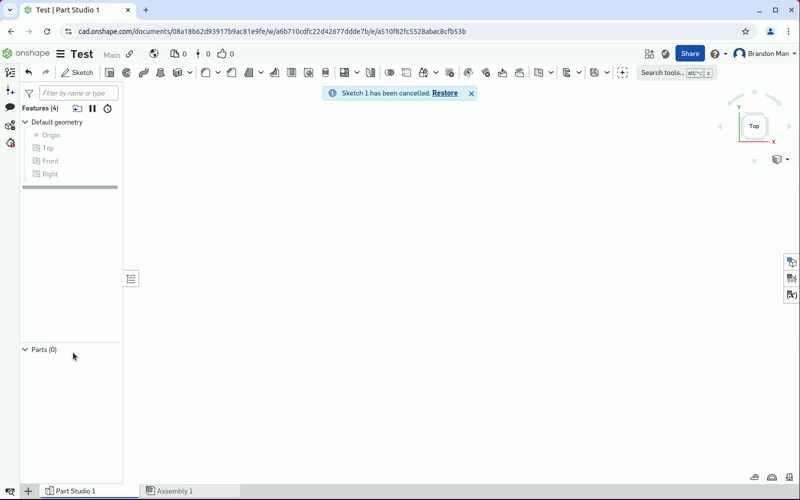
key(y)
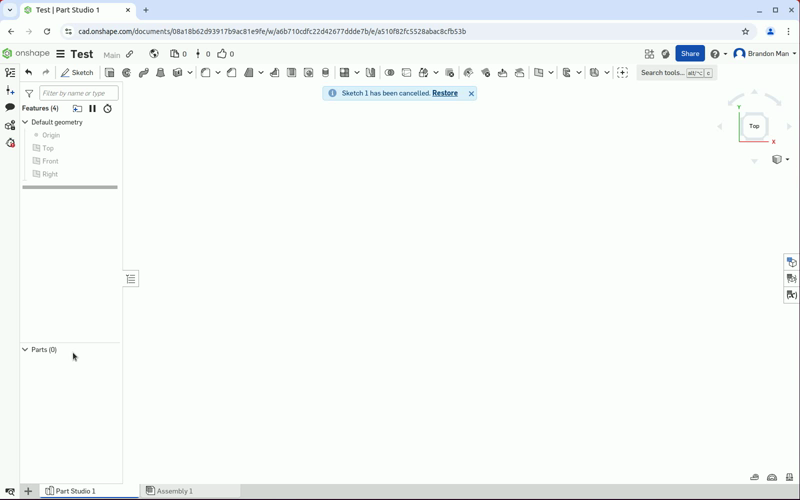
key(shift+p)
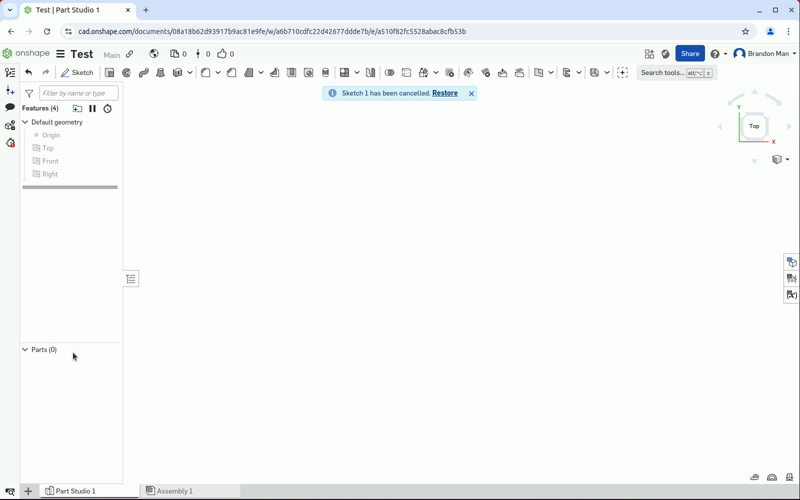
key(space)
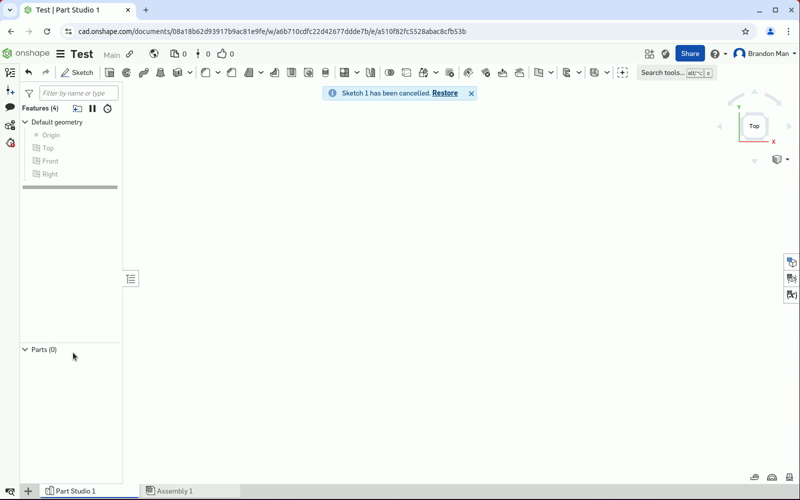
key_down(shift)
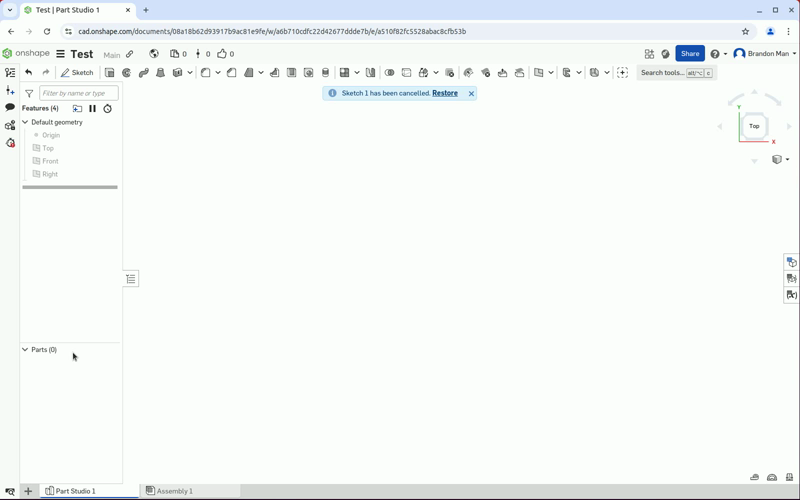
key(up)
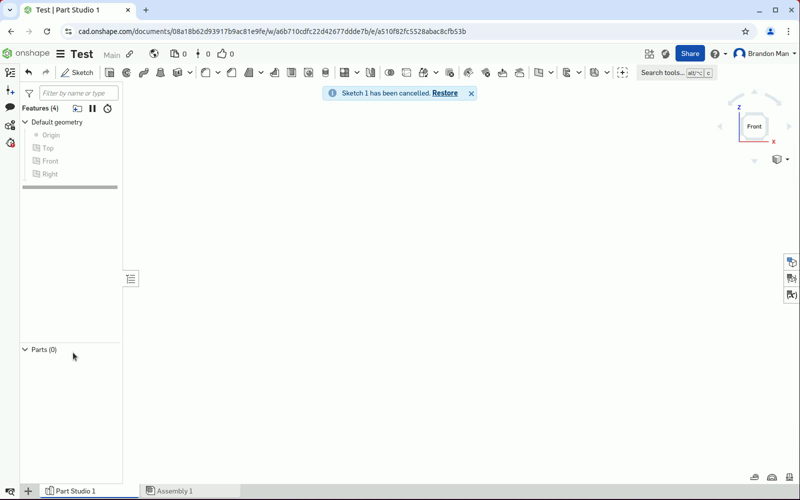
key_up(shift)
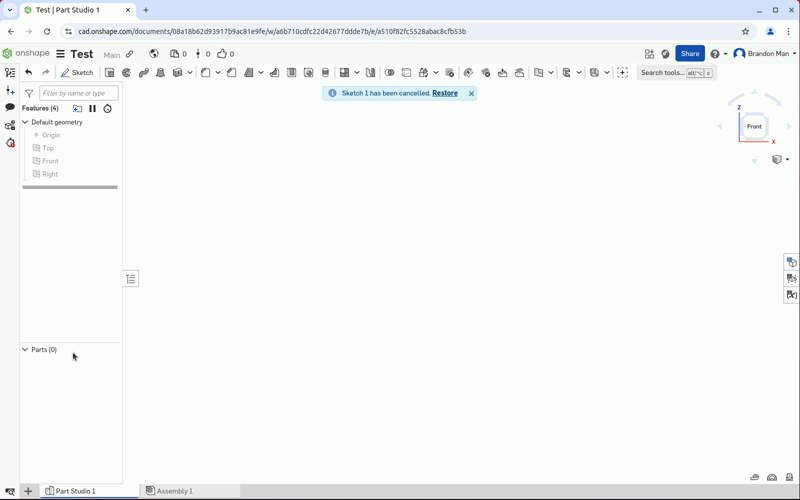
key(space)
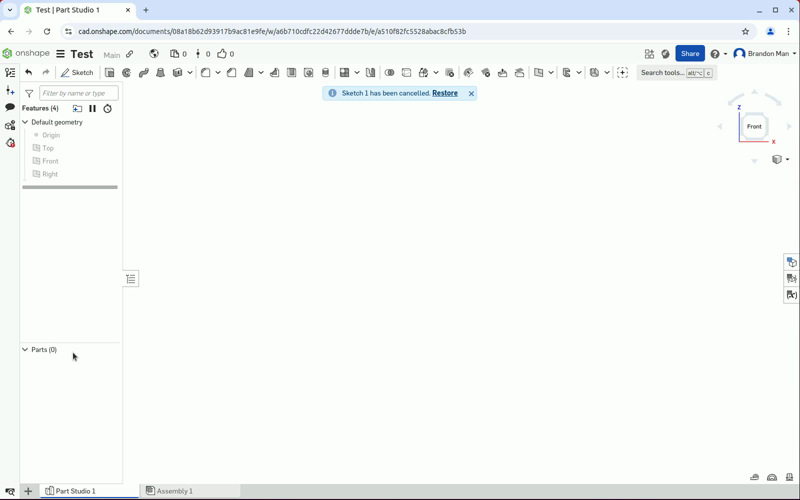
key_down(shift)
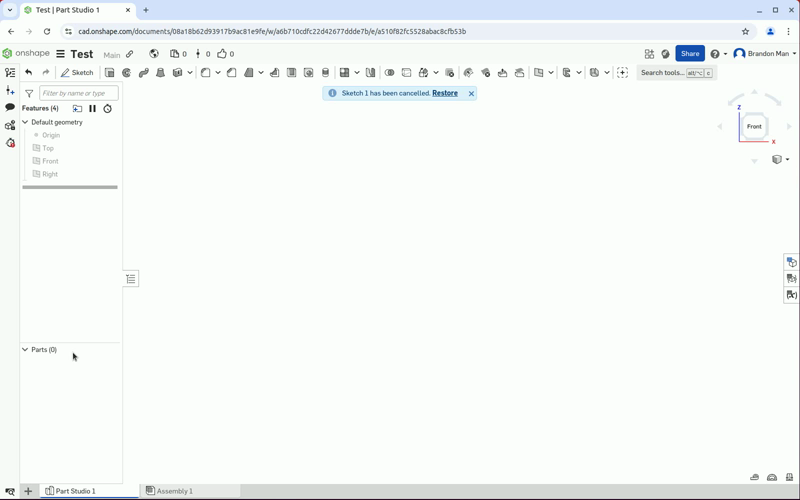
key(left)
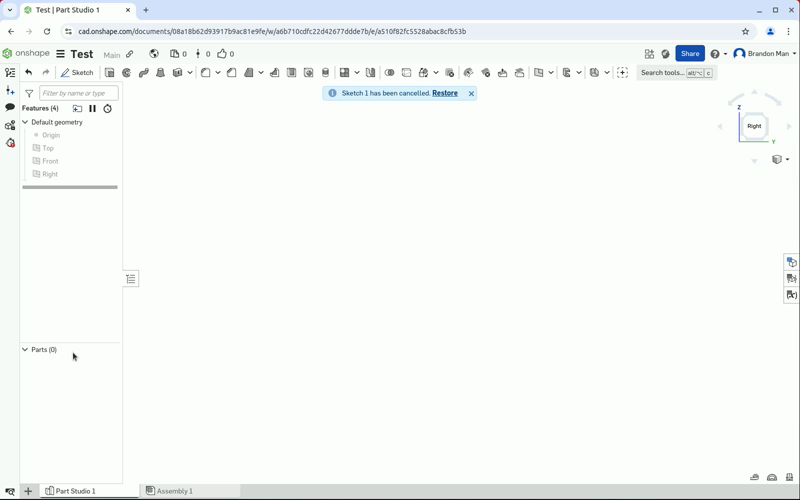
key_up(shift)
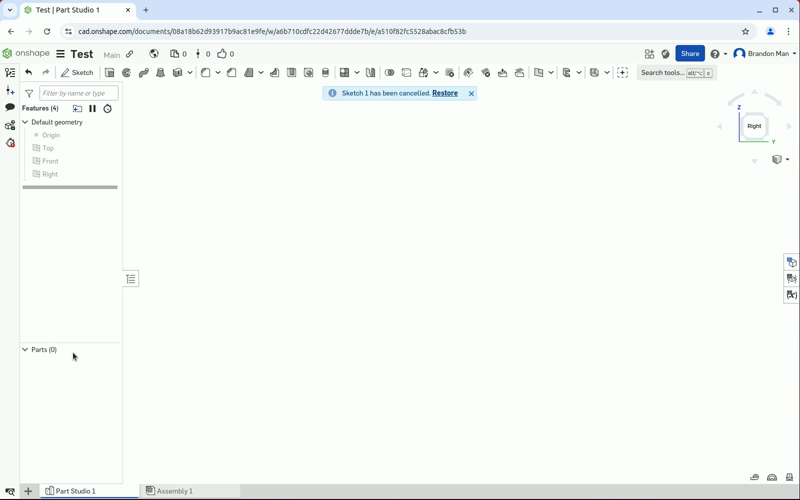
mouse_move(73, 352)
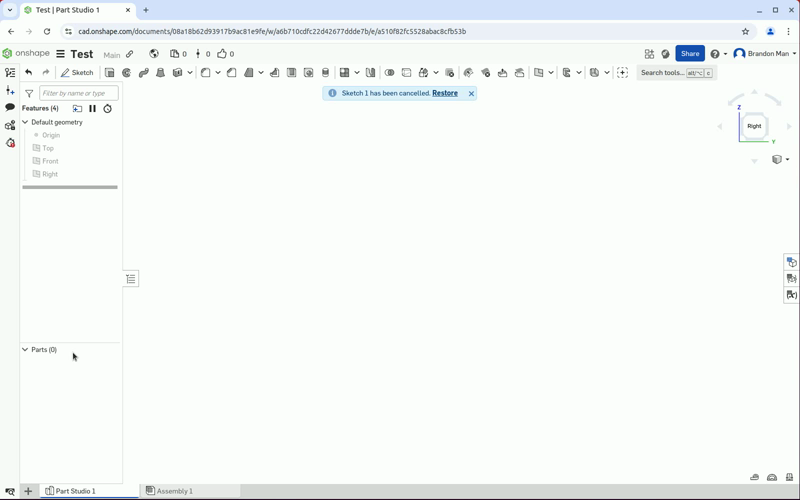
key(shift+y)
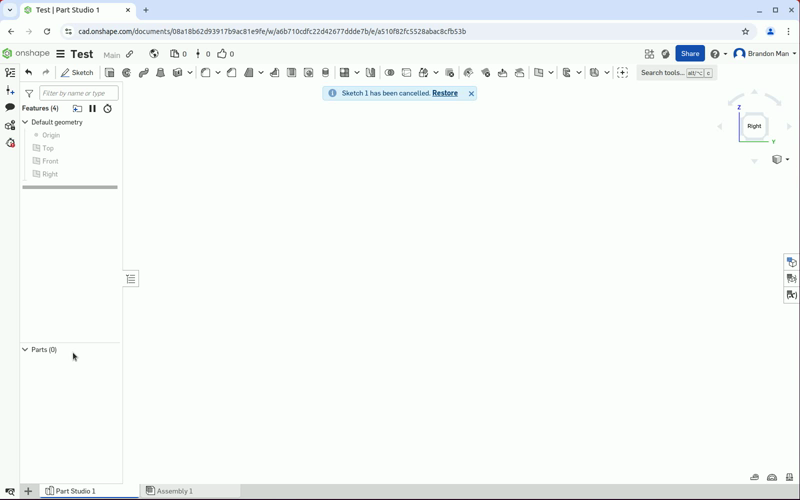
key(shift+s)
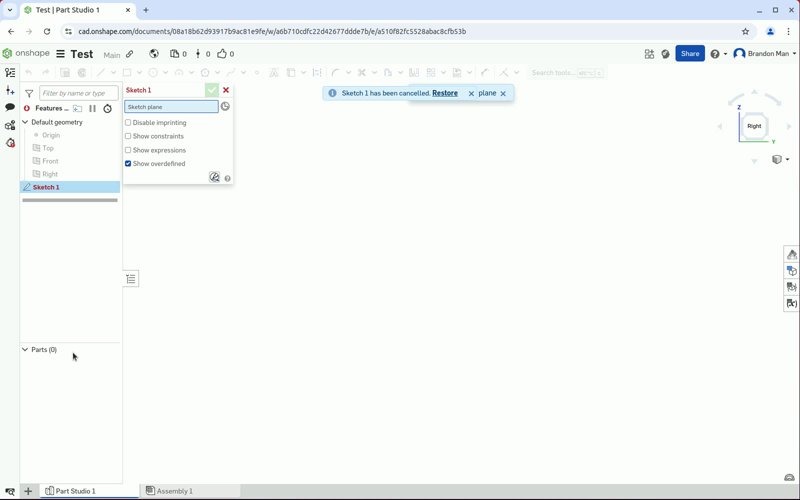
mouse_move(73, 176)
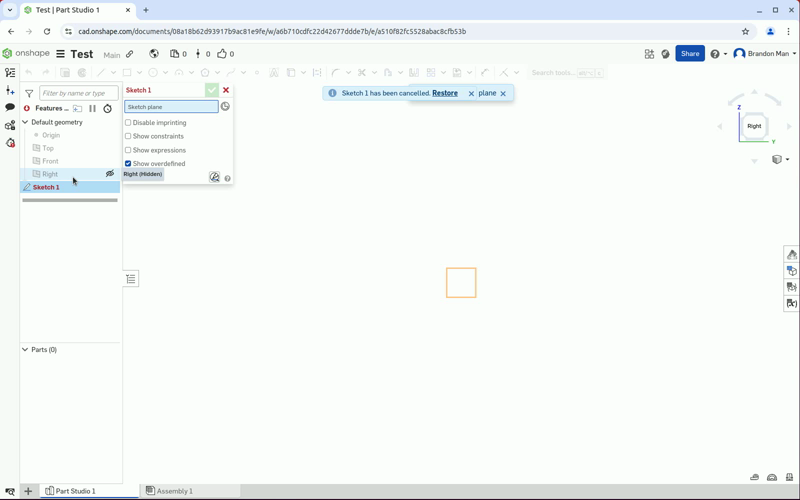
click(73, 176)
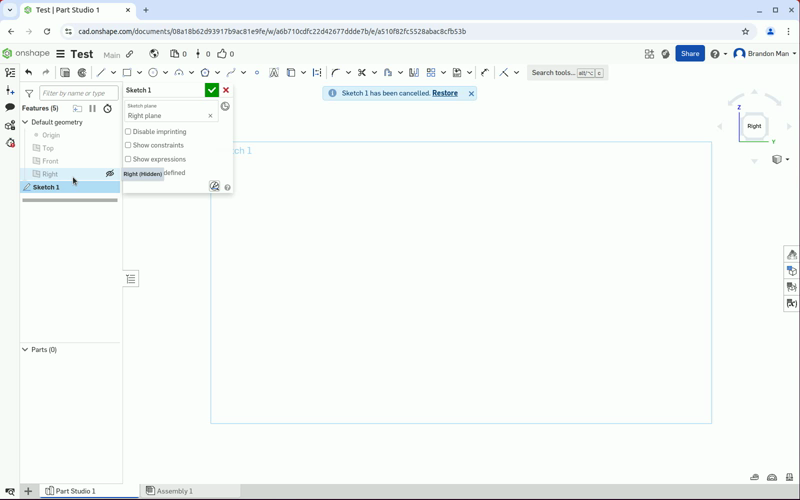
mouse_move(73, 352)
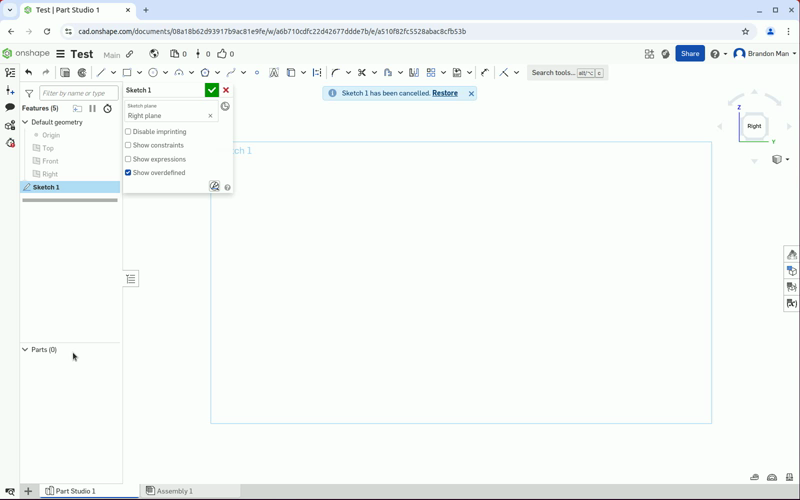
key(y)
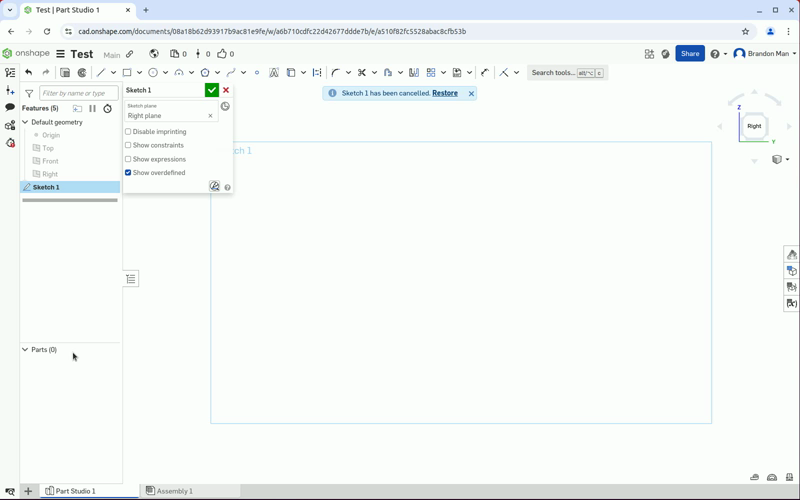
key(l)
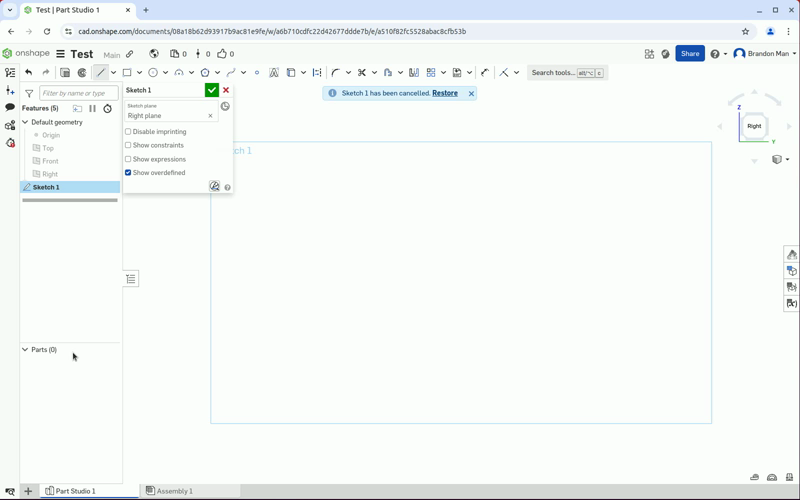
key_down(shift)
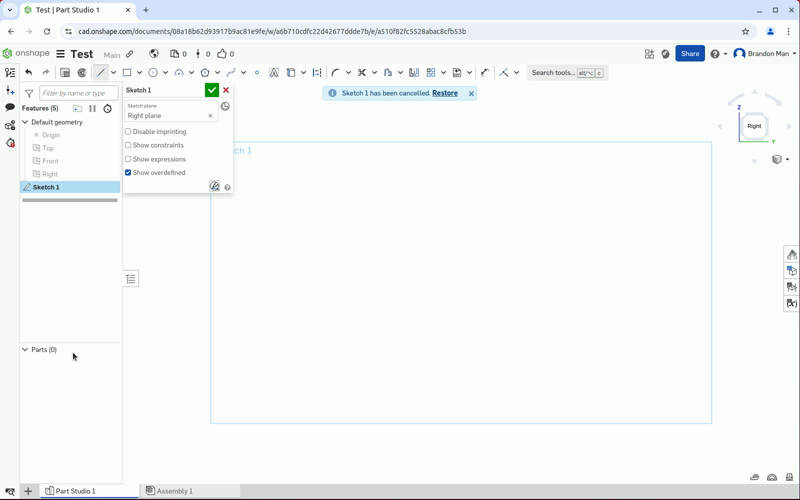
mouse_move(405, 395)
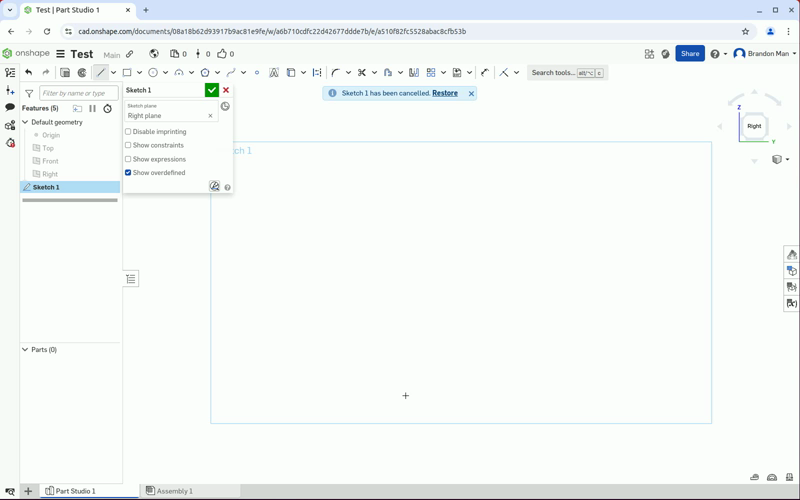
click(405, 395)
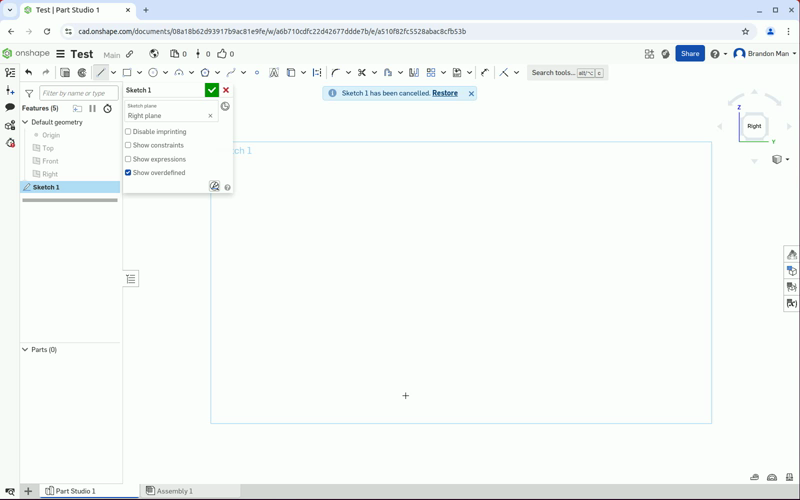
key_up(shift)
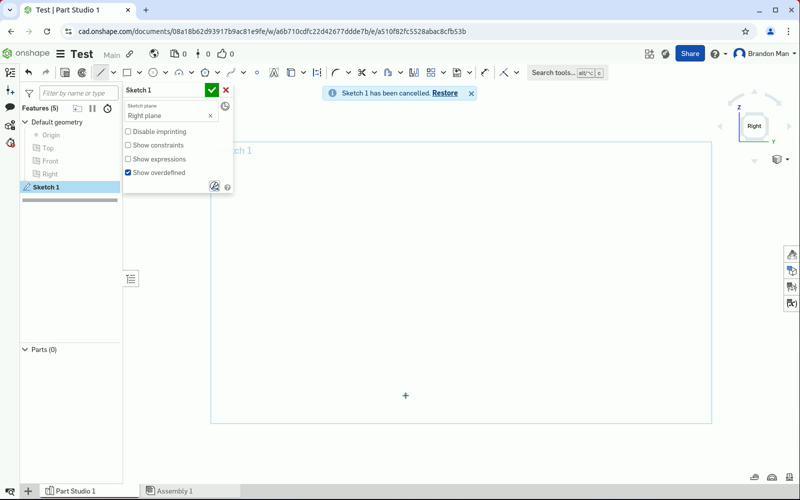
key_down(shift)
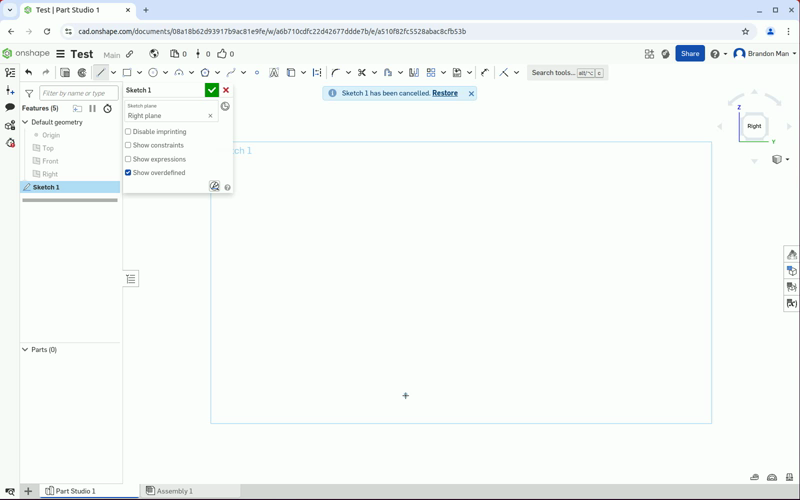
mouse_move(435, 395)
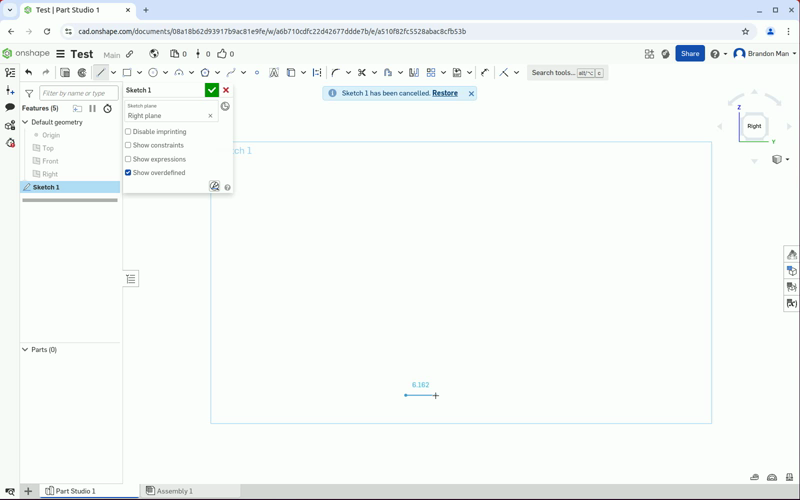
mouse_move(416, 395)
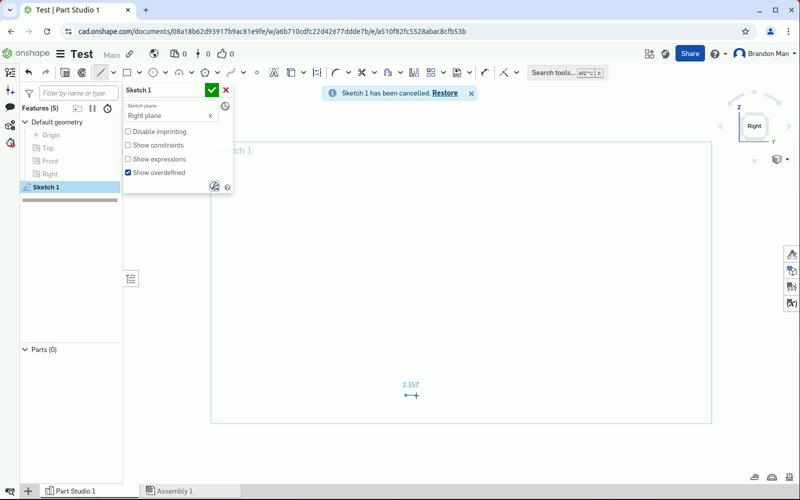
click(416, 395)
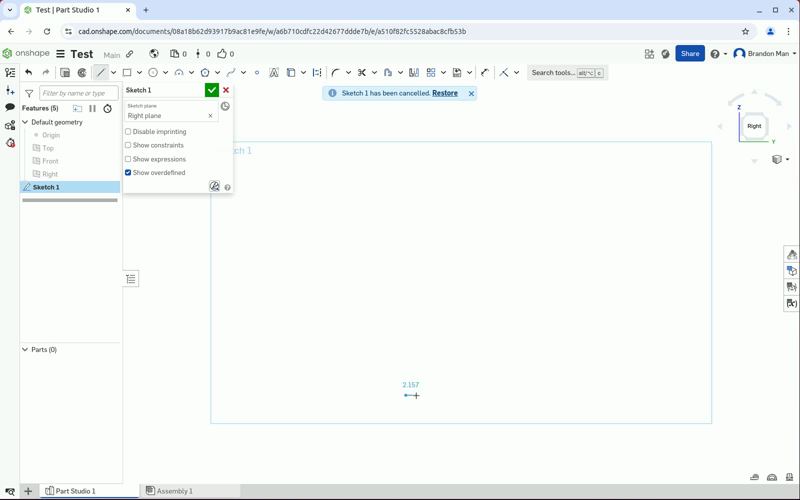
key_up(shift)
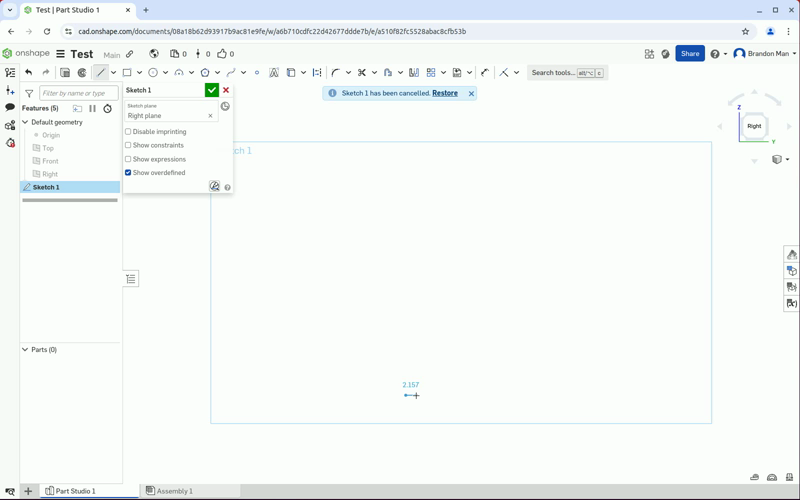
key_down(shift)
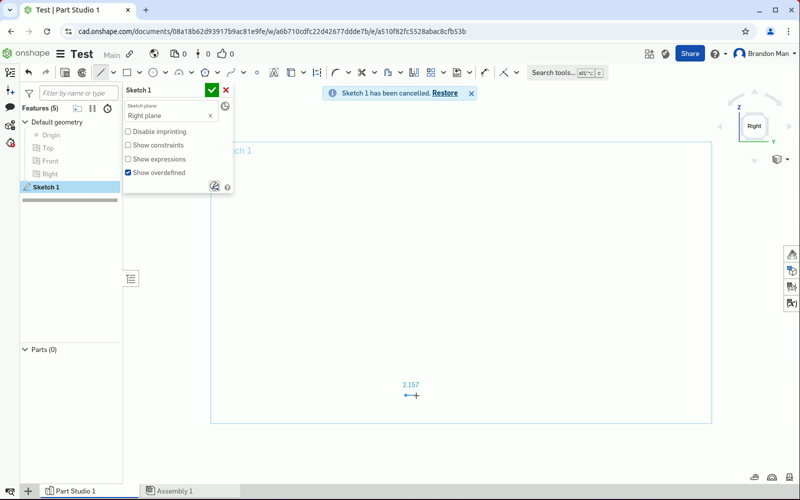
mouse_move(446, 395)
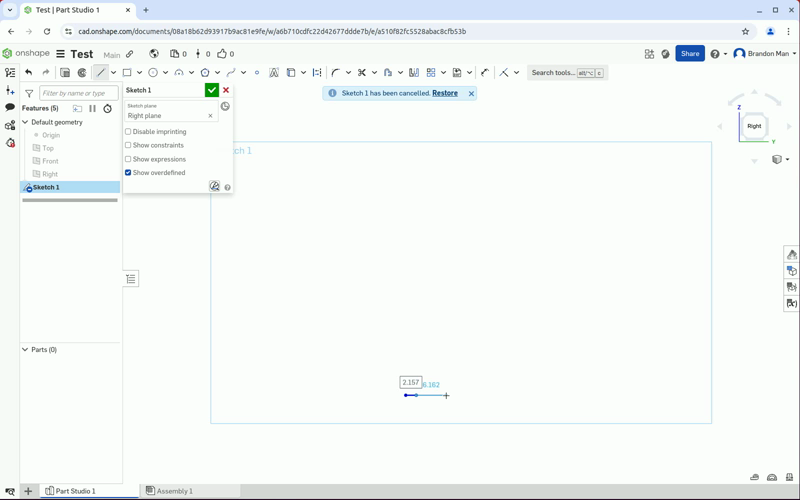
mouse_move(416, 384)
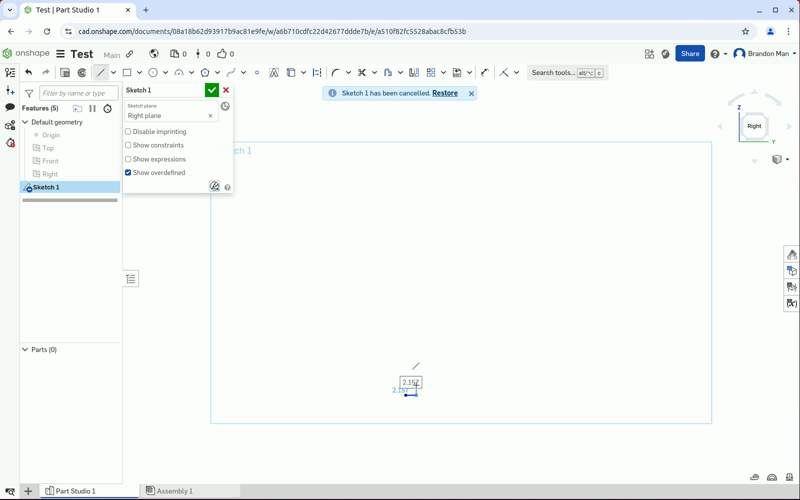
click(416, 384)
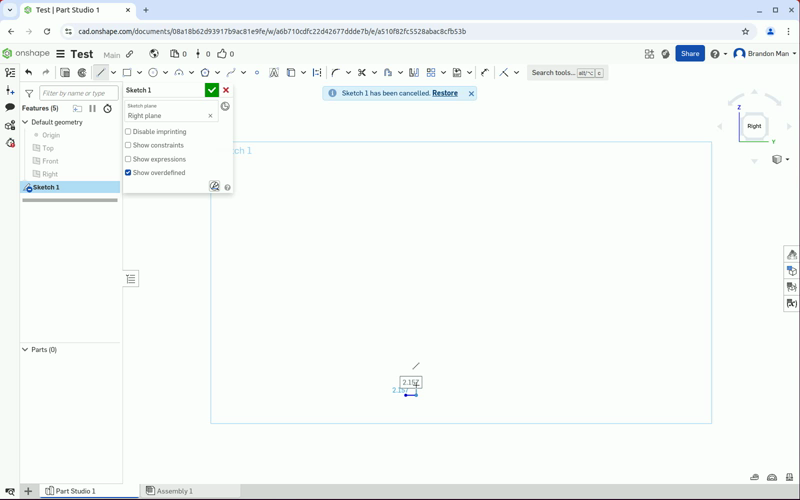
key_up(shift)
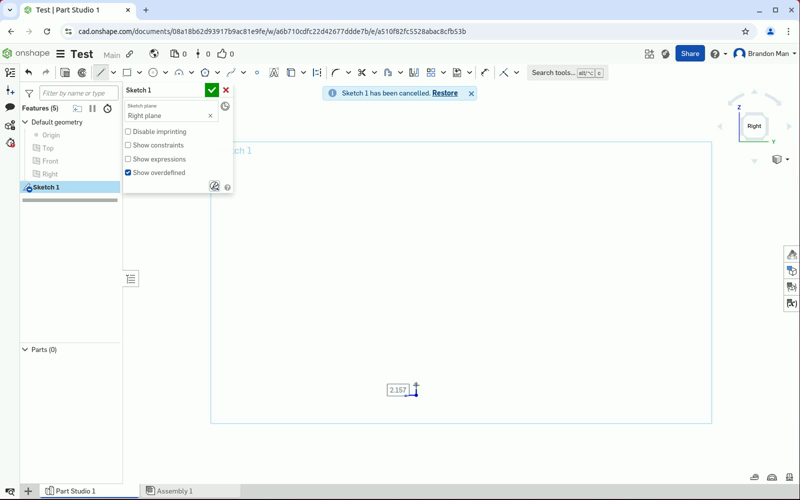
key_down(shift)
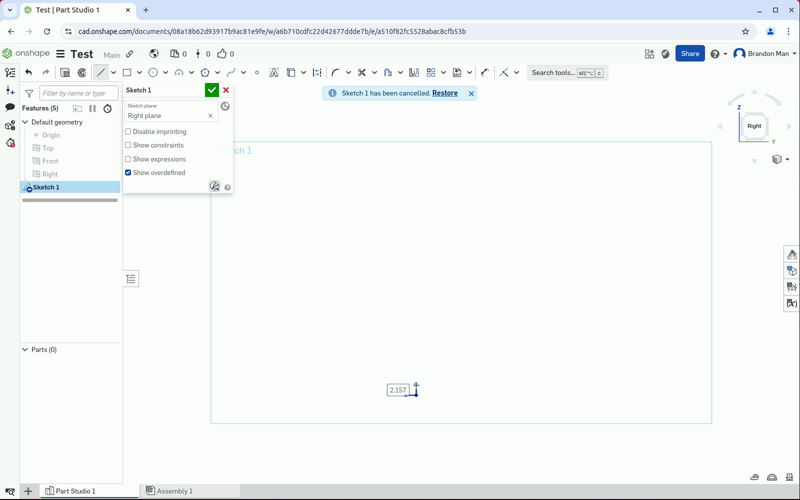
mouse_move(416, 285)
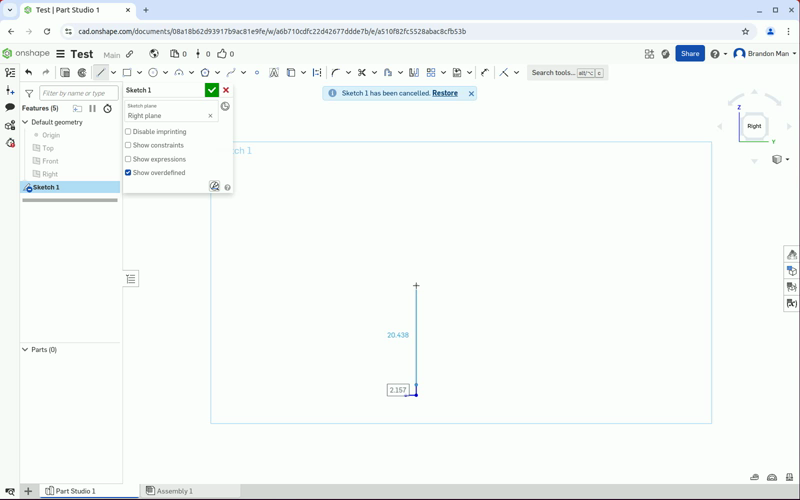
click(416, 285)
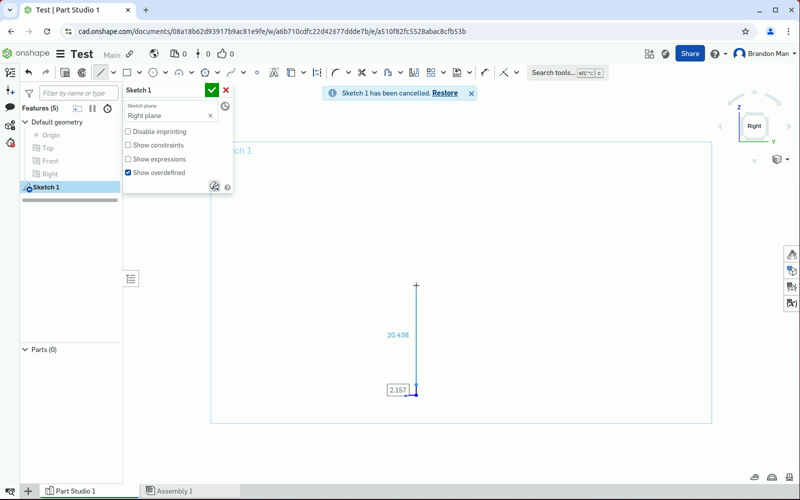
key_up(shift)
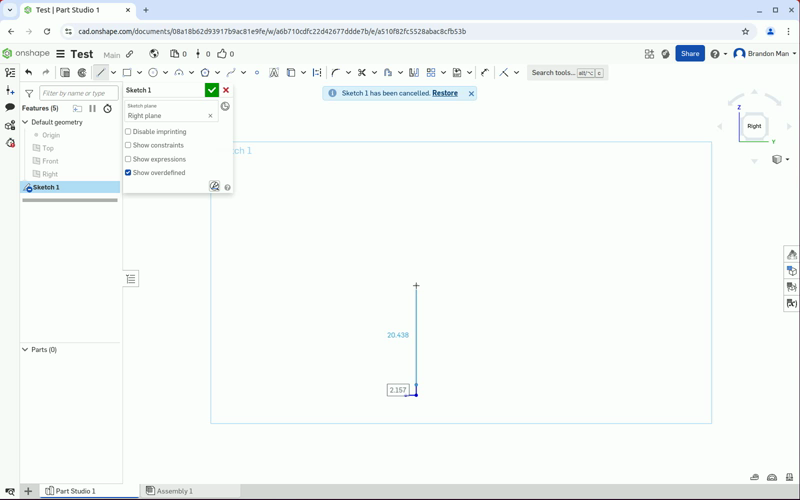
key_down(shift)
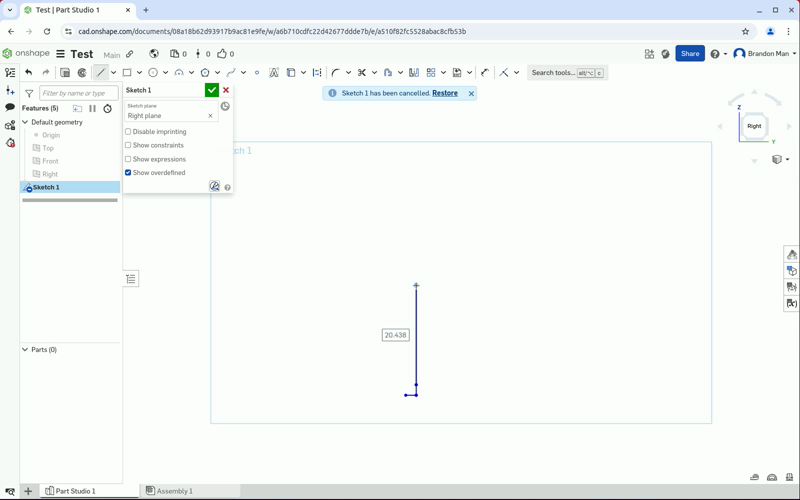
mouse_move(446, 285)
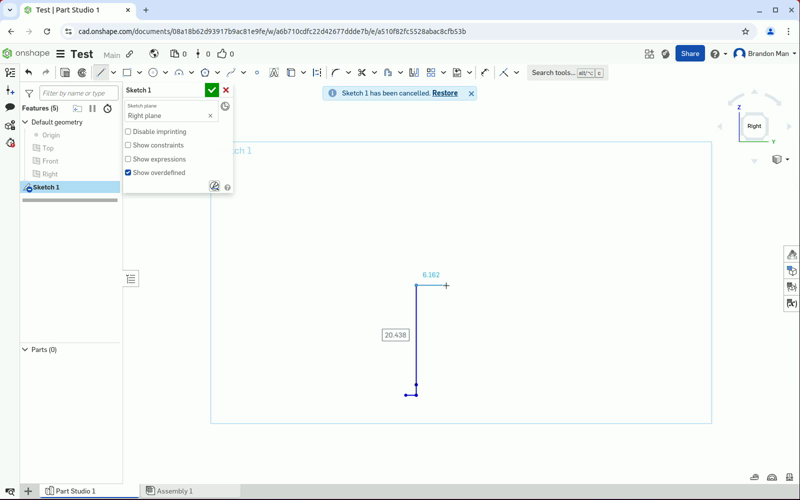
mouse_move(405, 285)
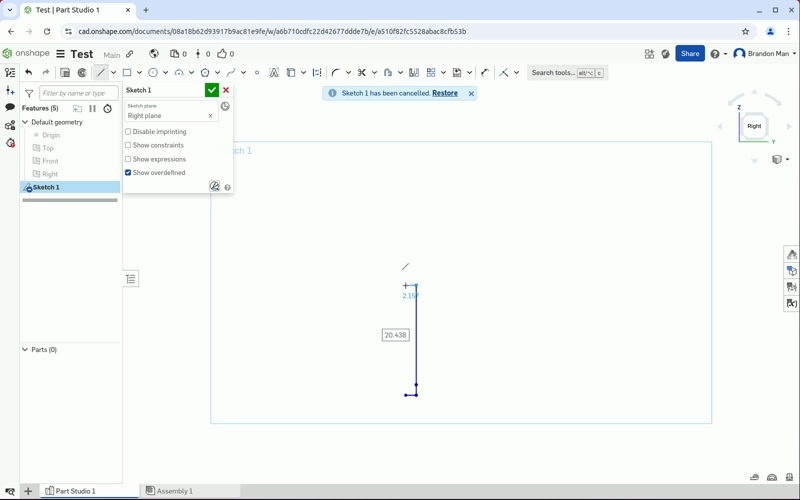
click(405, 285)
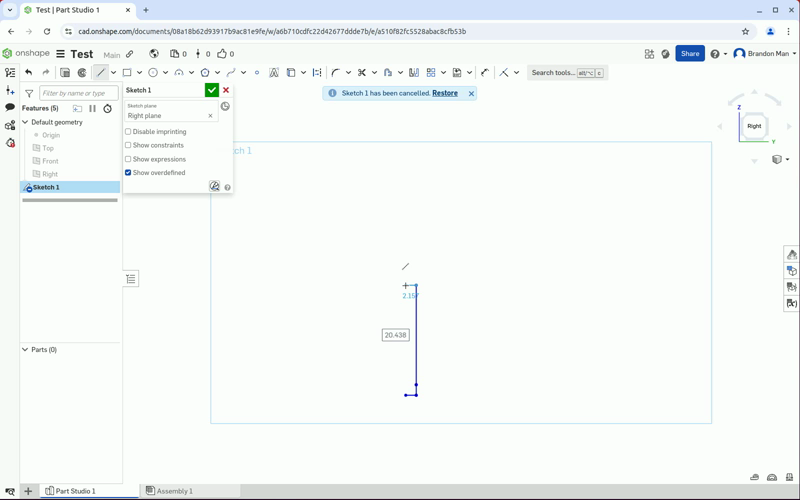
key_up(shift)
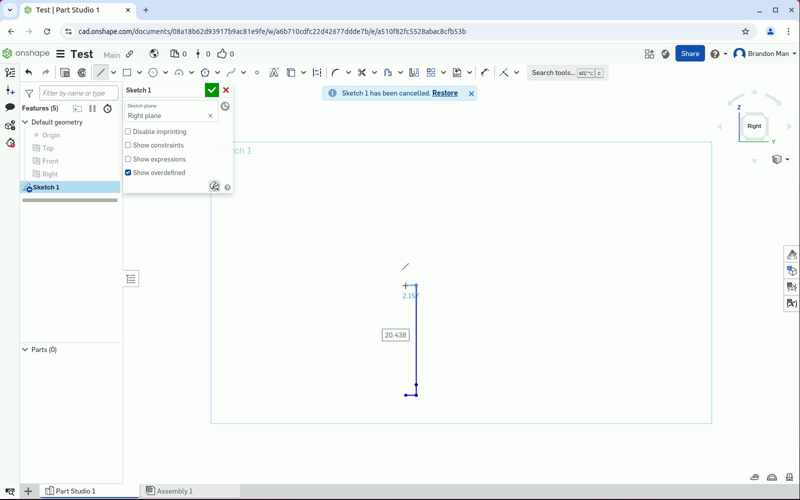
key_down(shift)
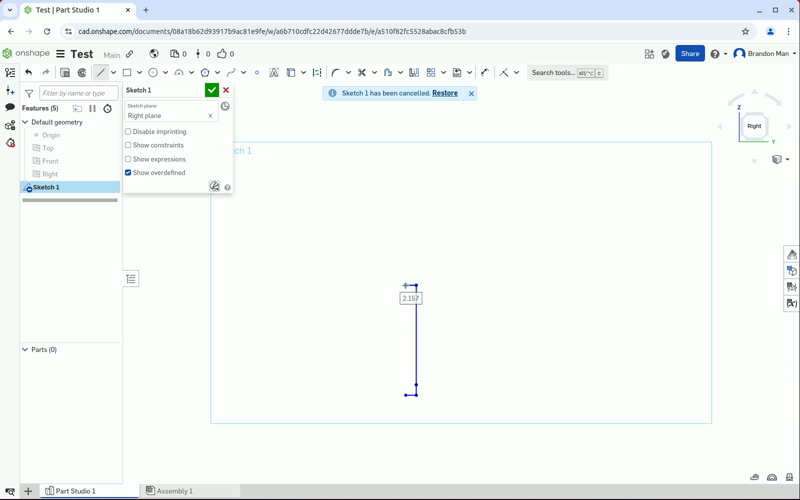
mouse_move(405, 395)
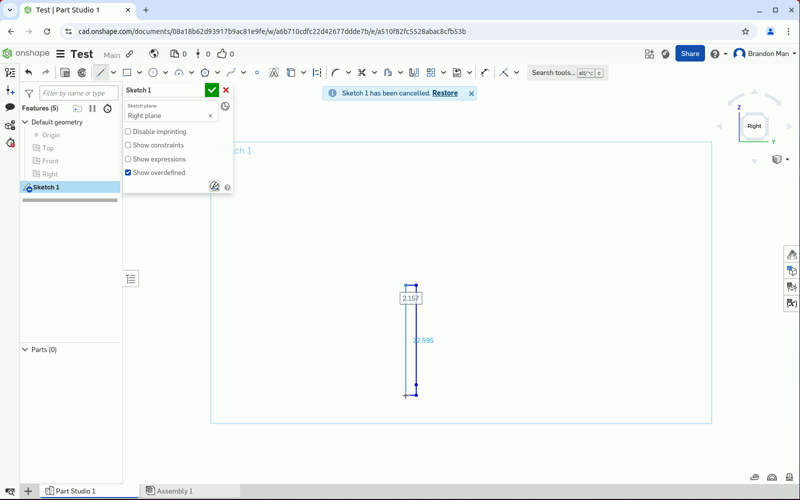
key_up(shift)
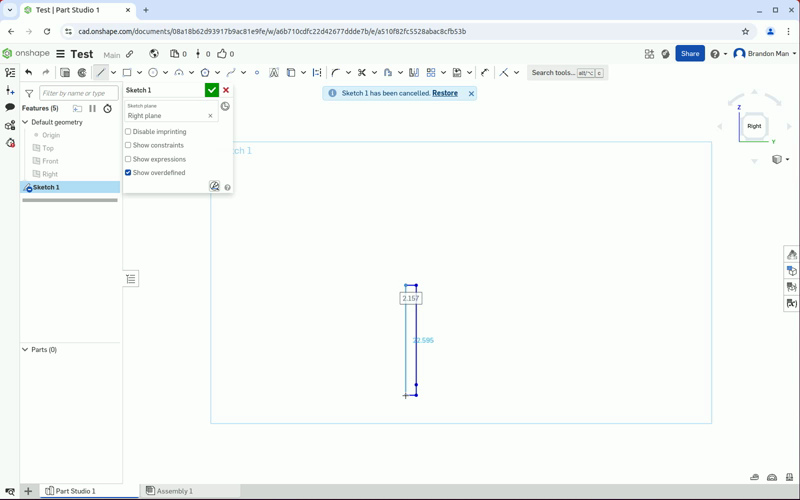
click(405, 395)
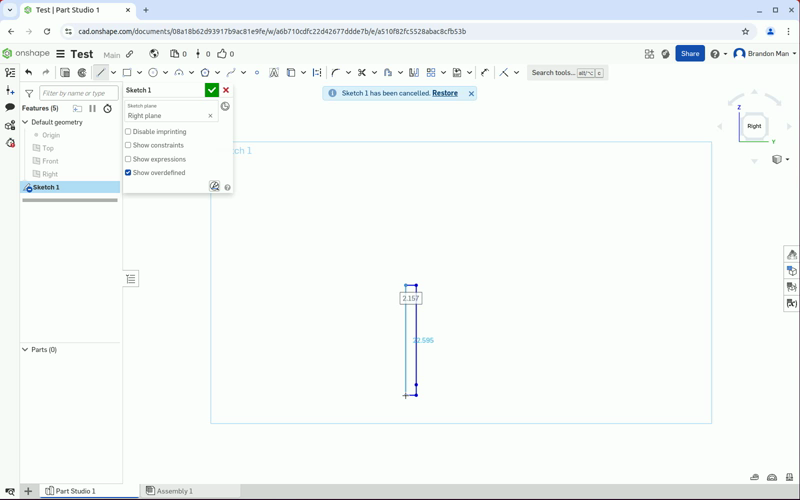
key(esc)
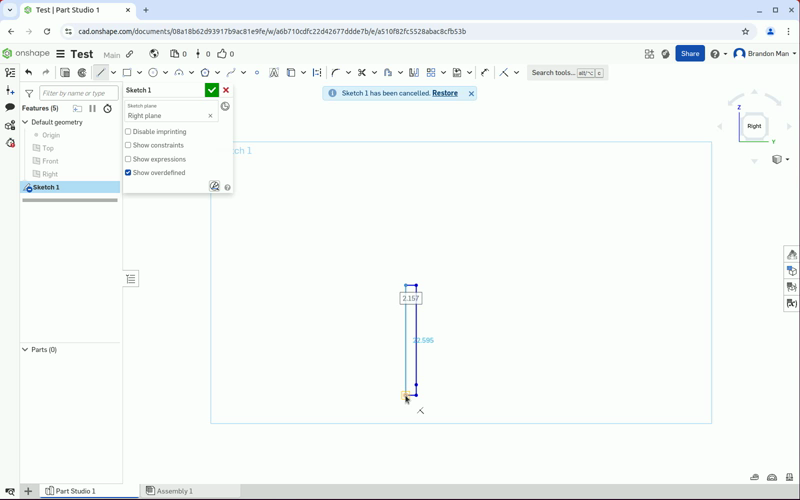
mouse_move(408, 286)
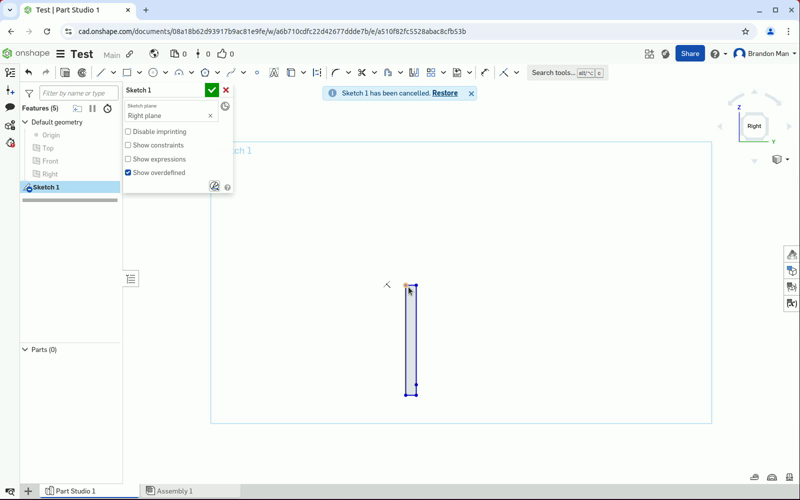
scroll(6)
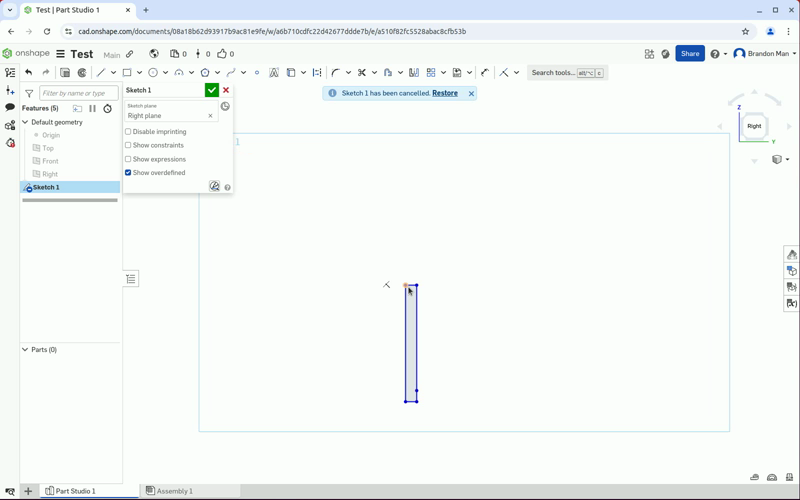
scroll(6)
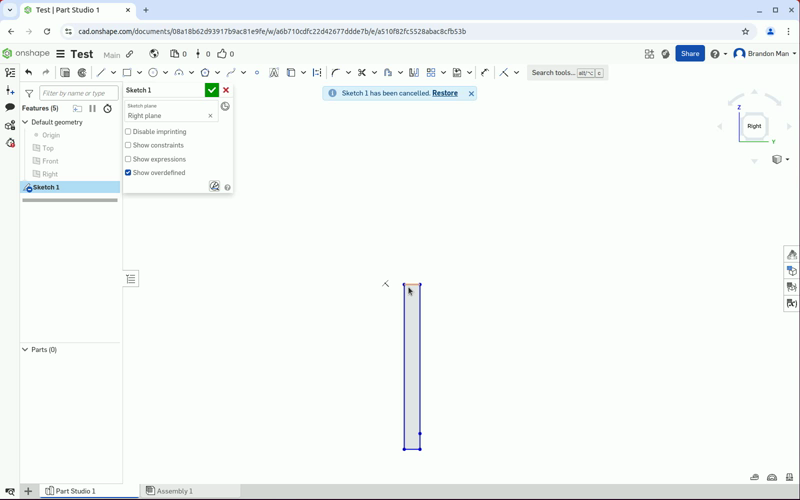
scroll(6)
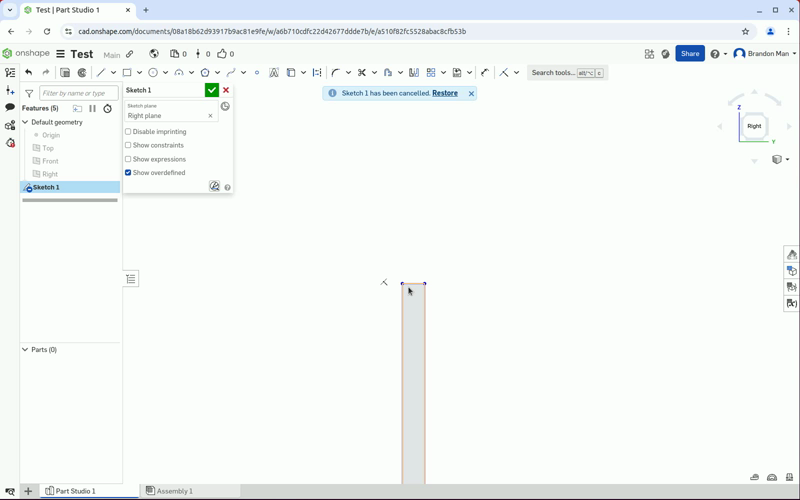
scroll(6)
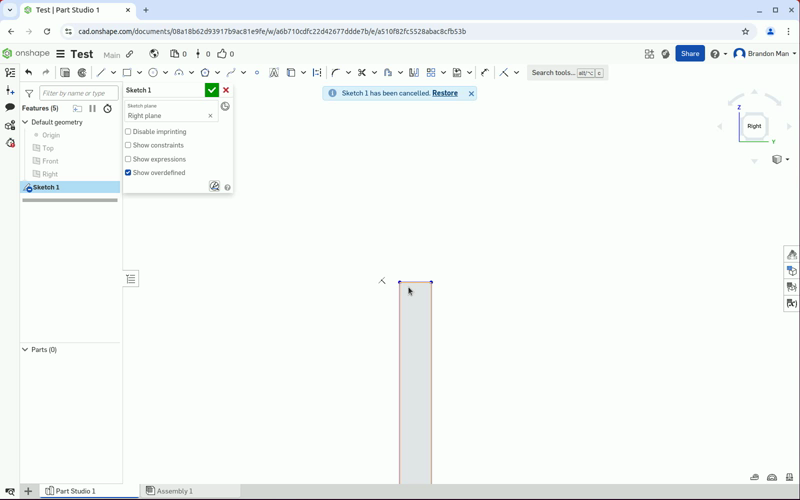
scroll(6)
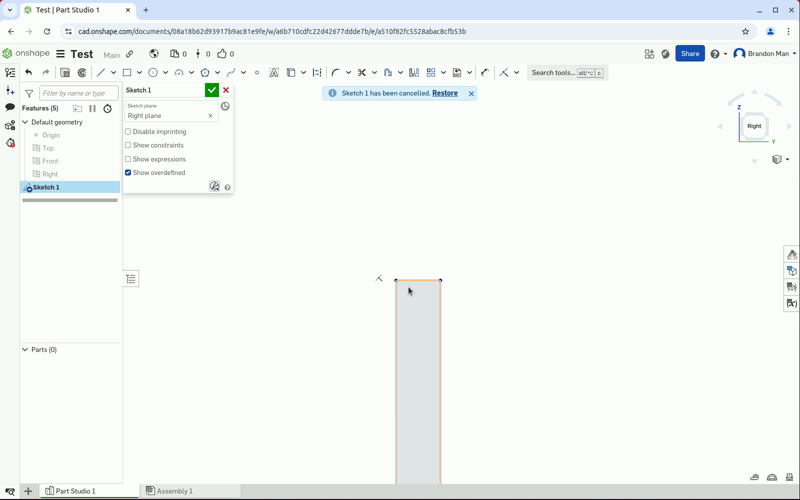
scroll(6)
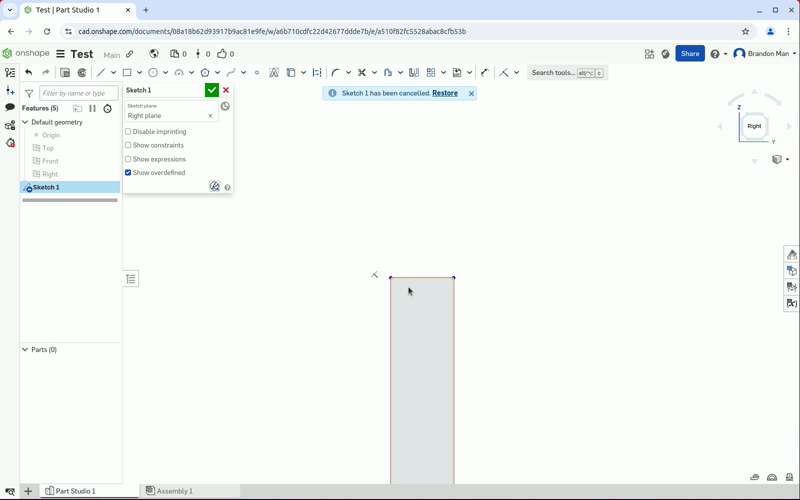
scroll(6)
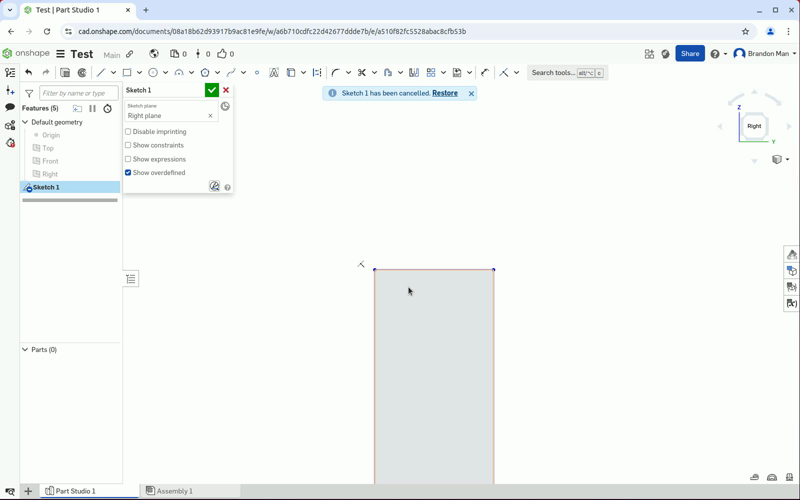
click(408, 286)
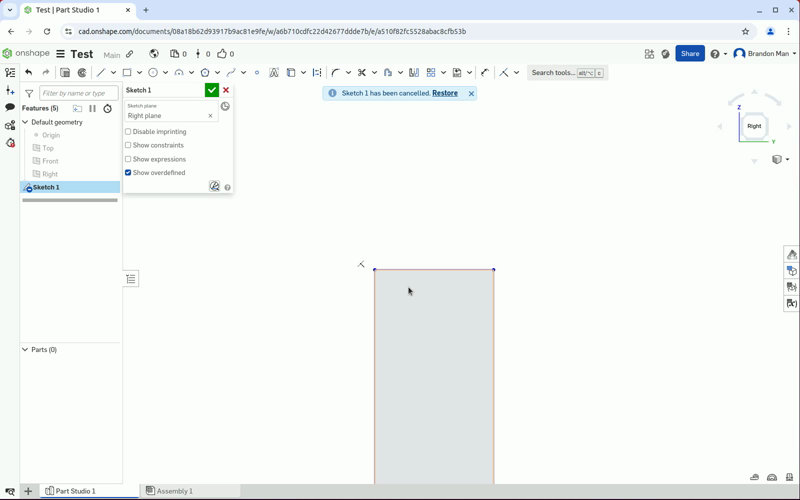
scroll(-6)
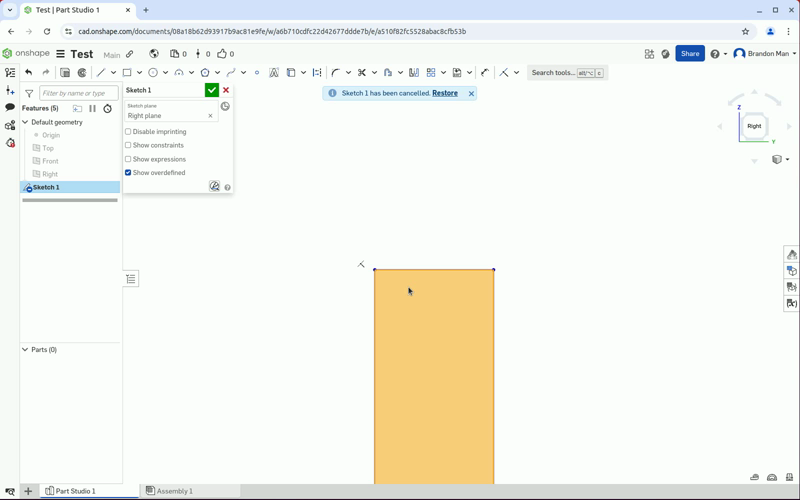
scroll(-6)
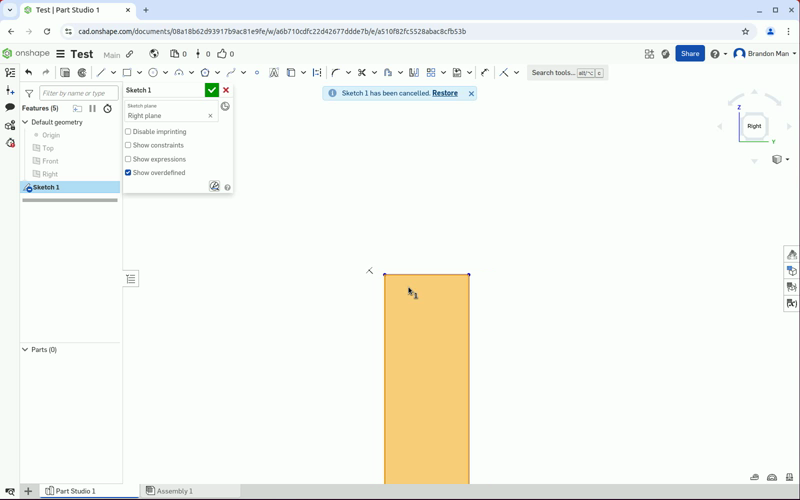
scroll(-6)
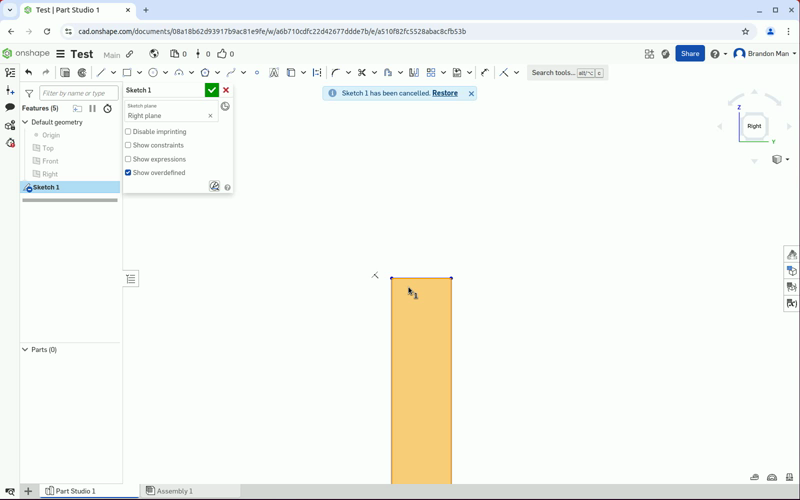
scroll(-6)
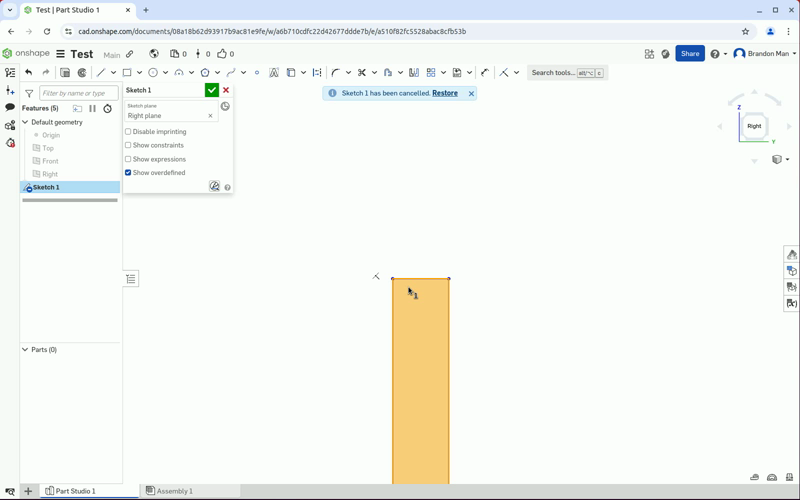
scroll(-6)
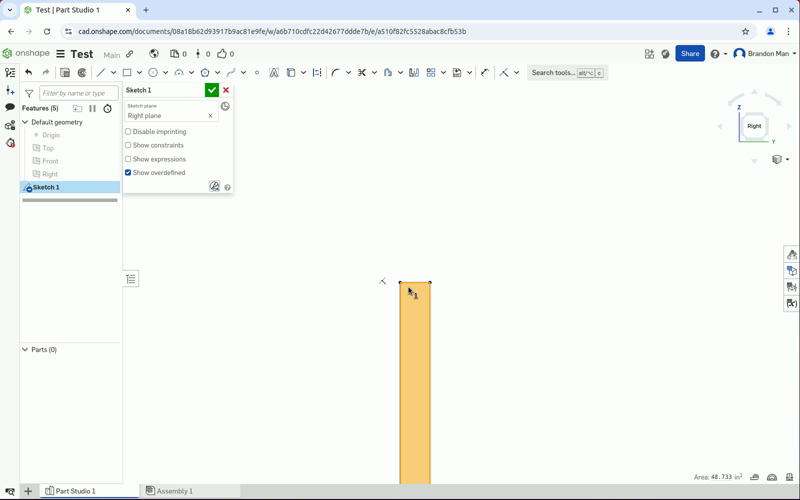
scroll(-6)
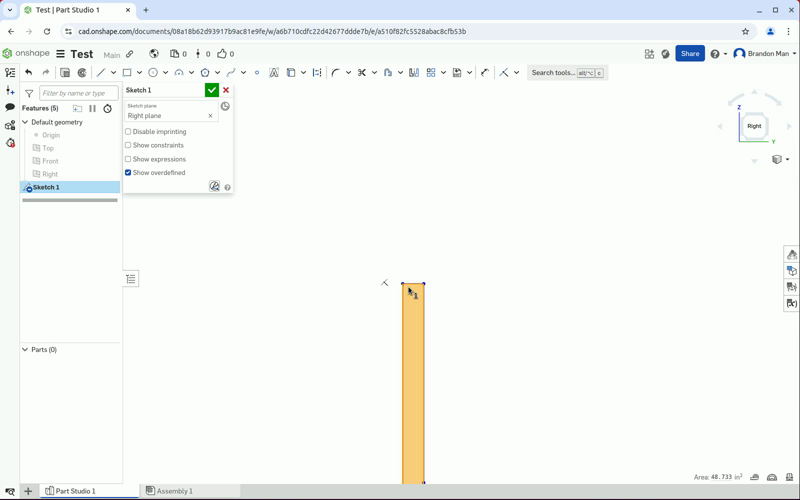
scroll(-6)
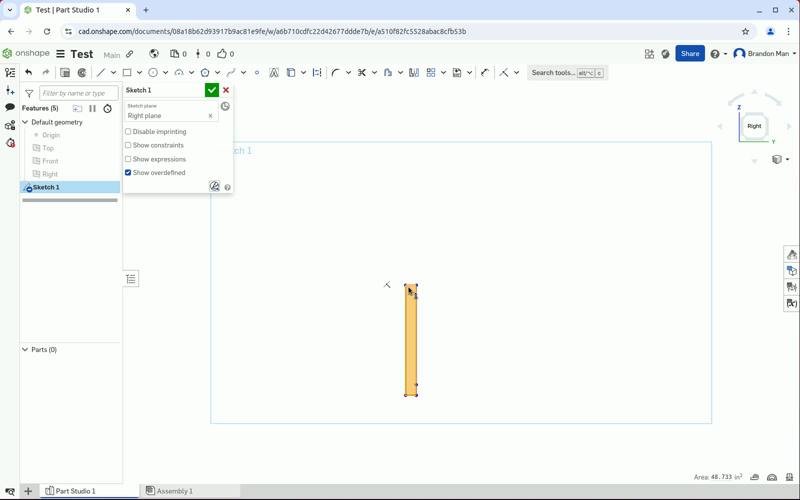
mouse_move(73, 352)
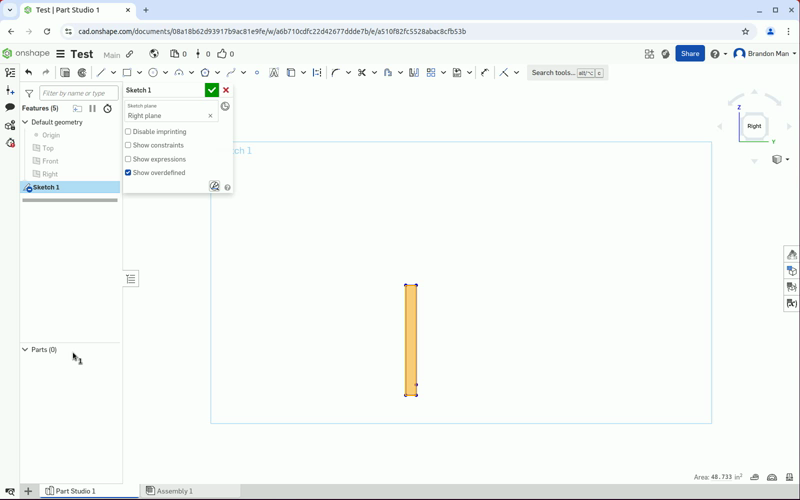
key(shift+y)
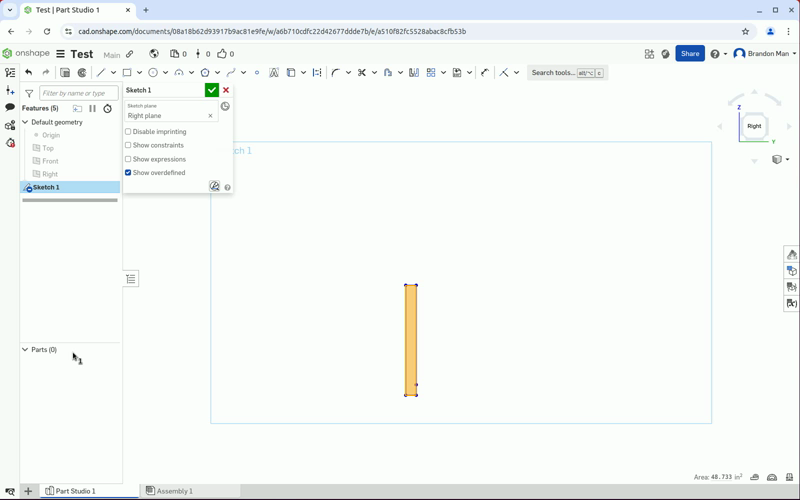
key(shift+e)
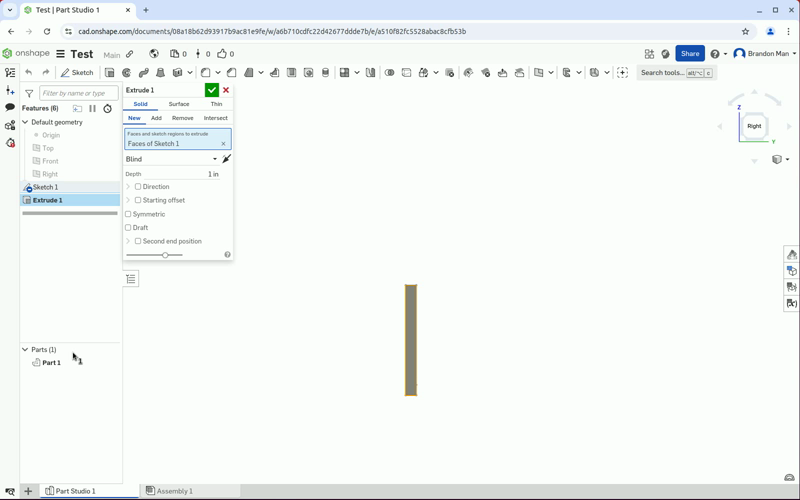
mouse_move(143, 106)
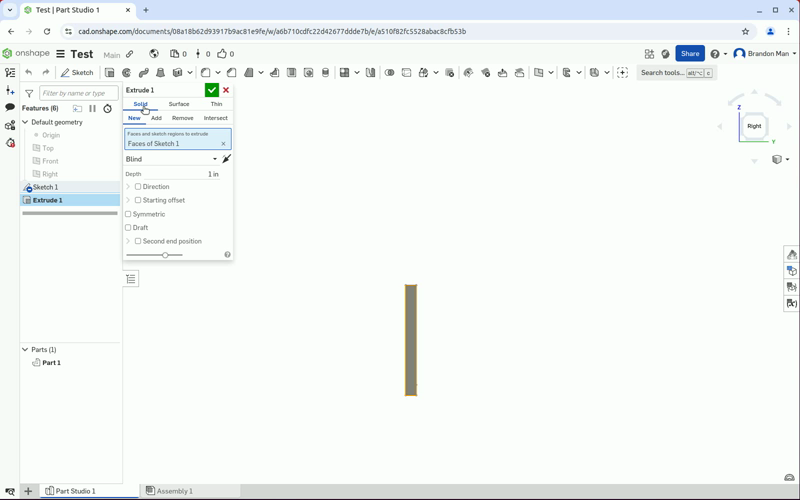
click(143, 106)
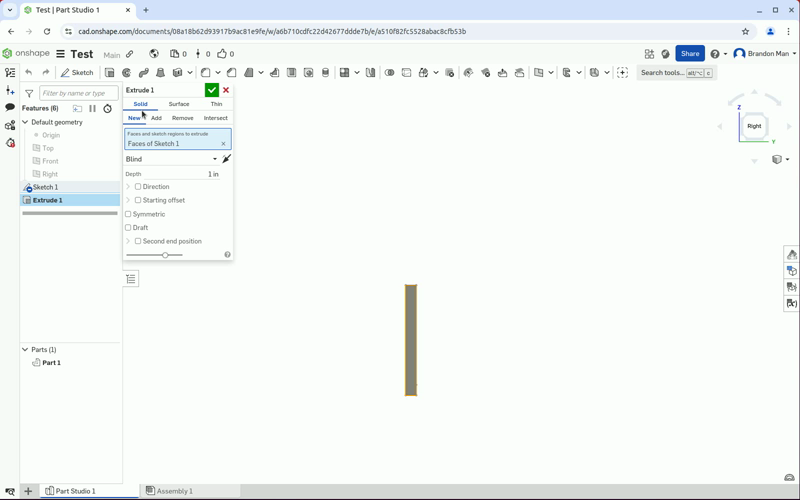
mouse_move(137, 120)
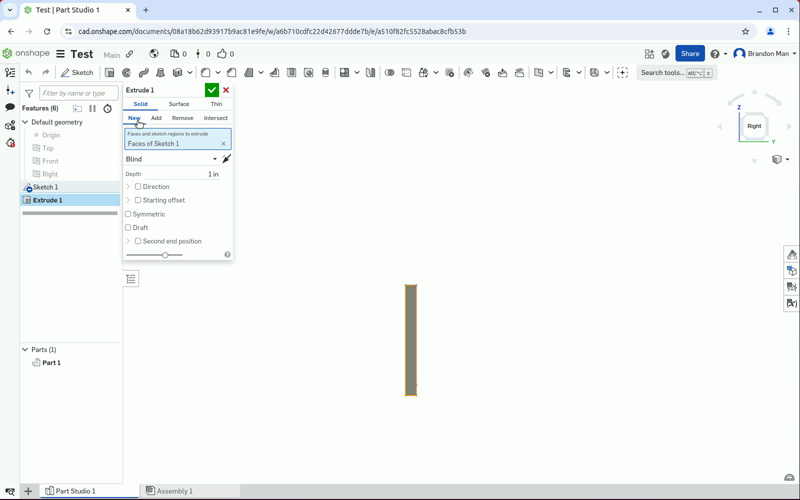
click(137, 120)
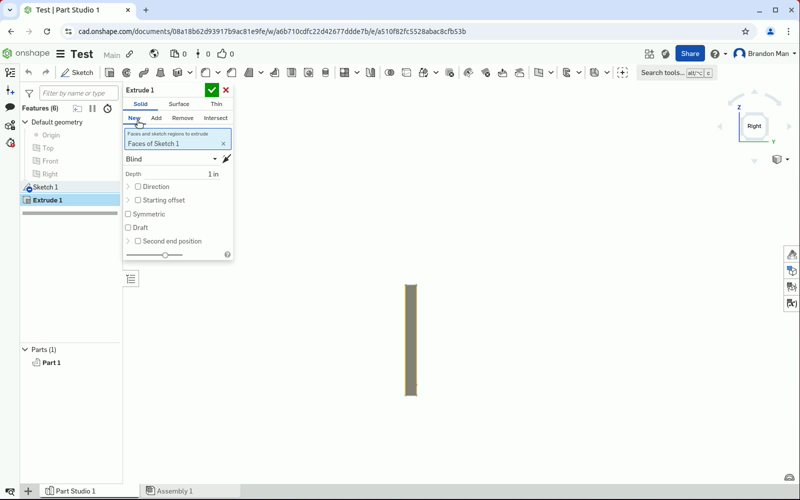
key(tab, 4)
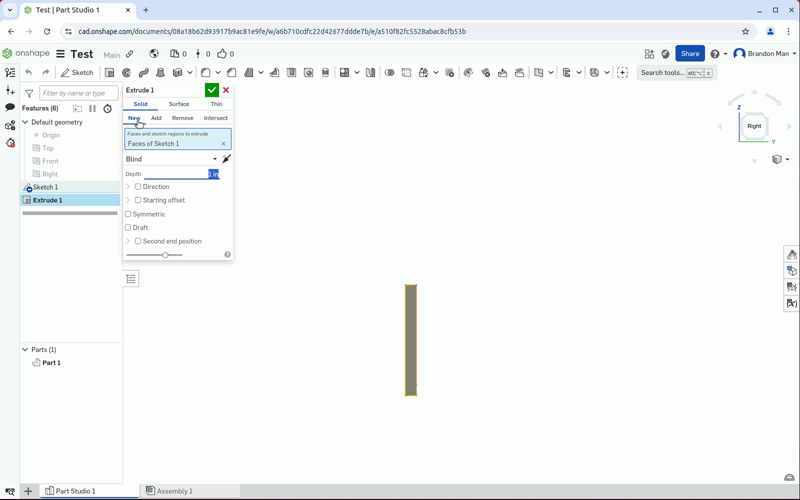
text(-0.963)
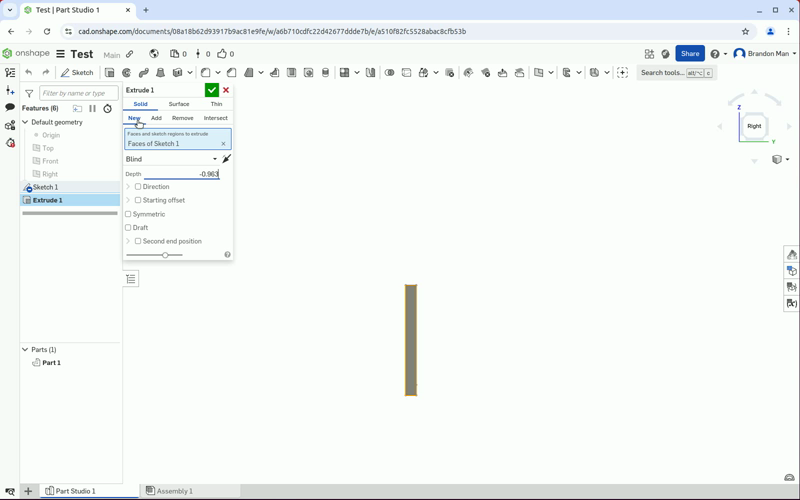
key(enter)
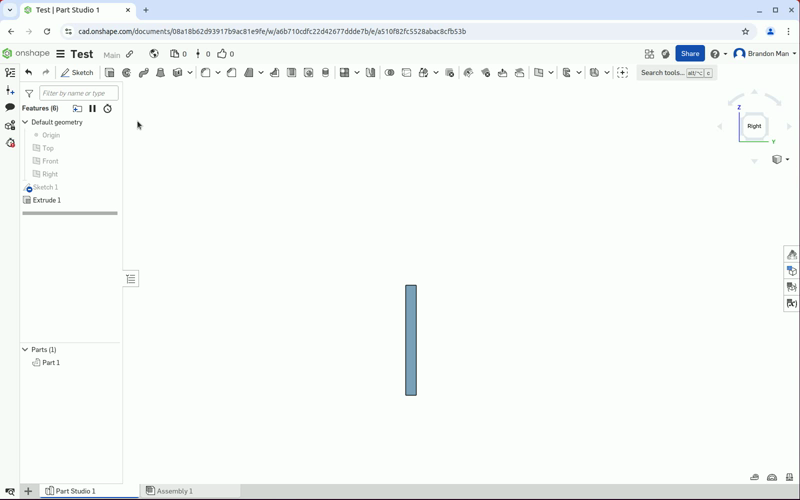
key(shift+h)
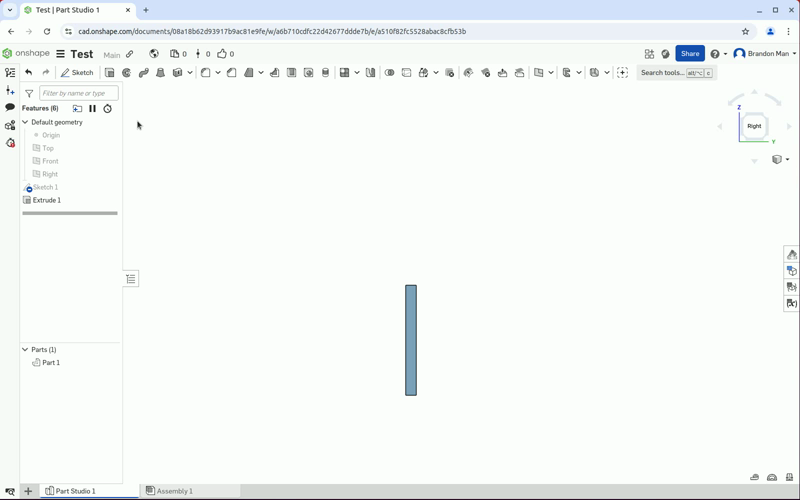
key(shift+h)
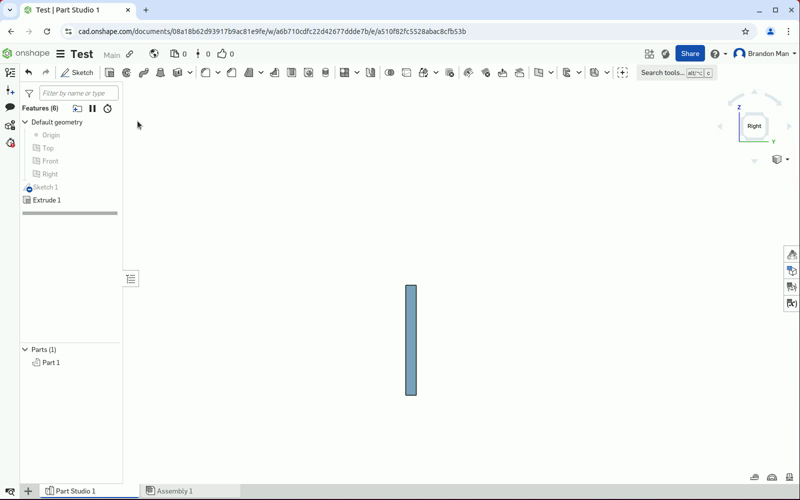
mouse_move(73, 189)
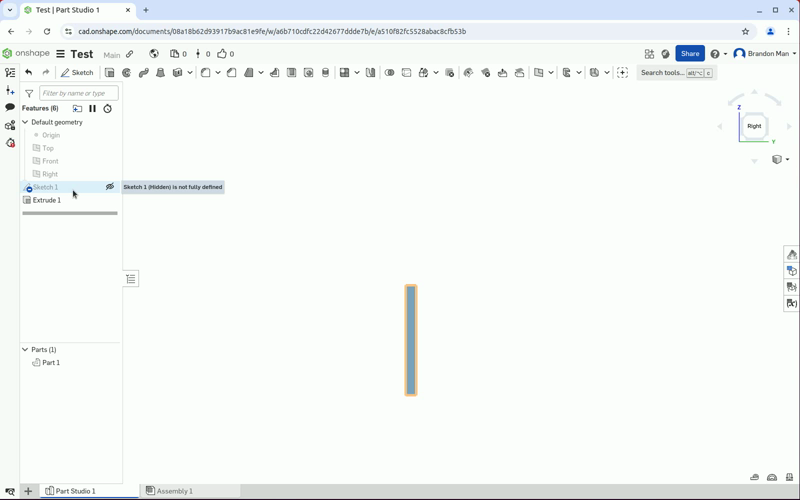
click(73, 189)
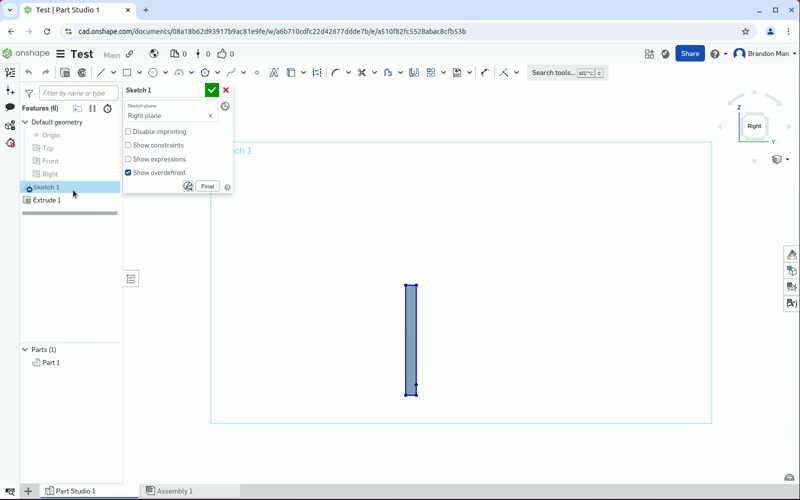
mouse_move(229, 92)
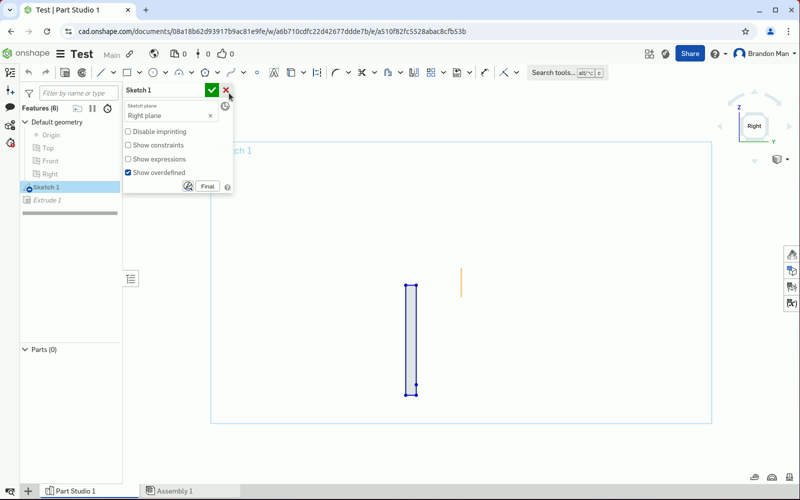
click(229, 92)
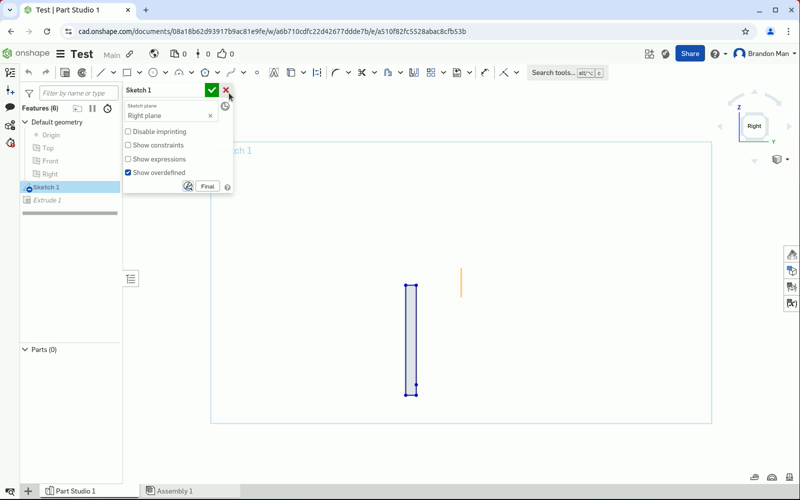
key(shift+s)
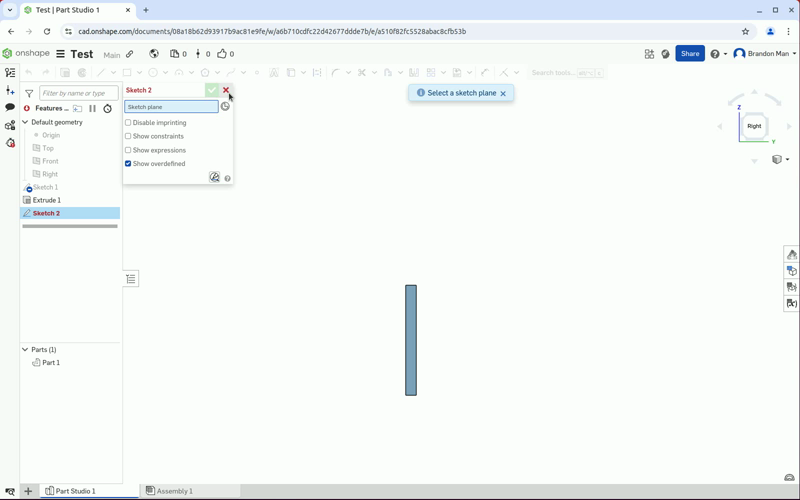
mouse_move(73, 176)
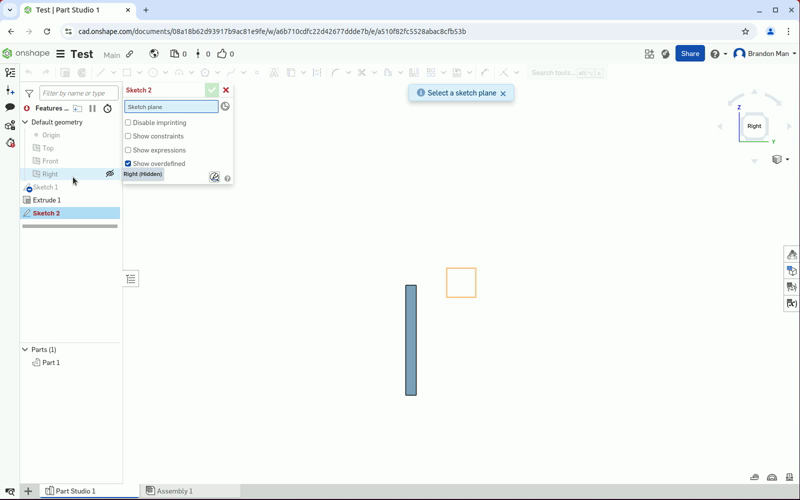
click(73, 176)
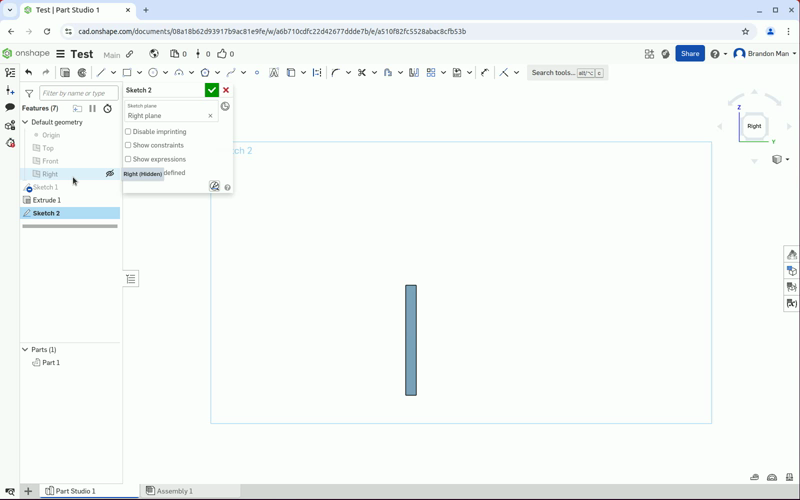
mouse_move(73, 352)
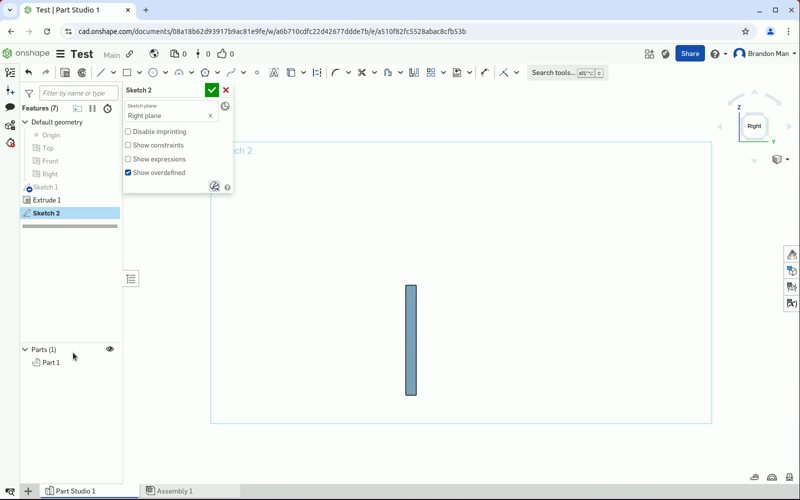
key(y)
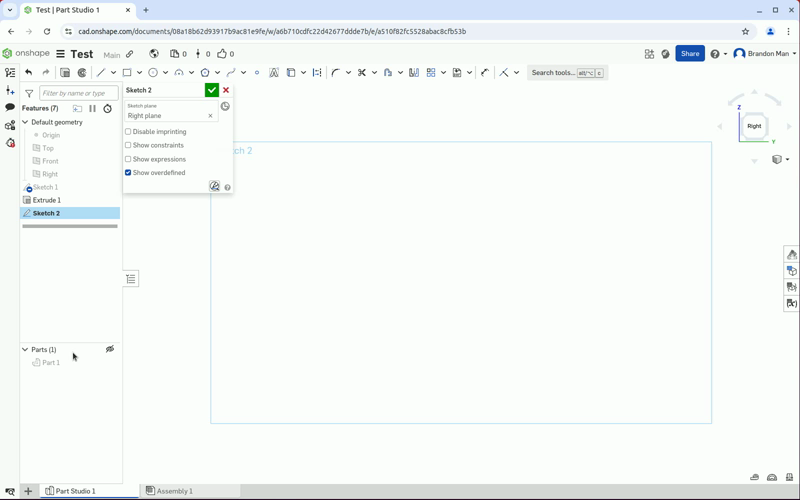
key(l)
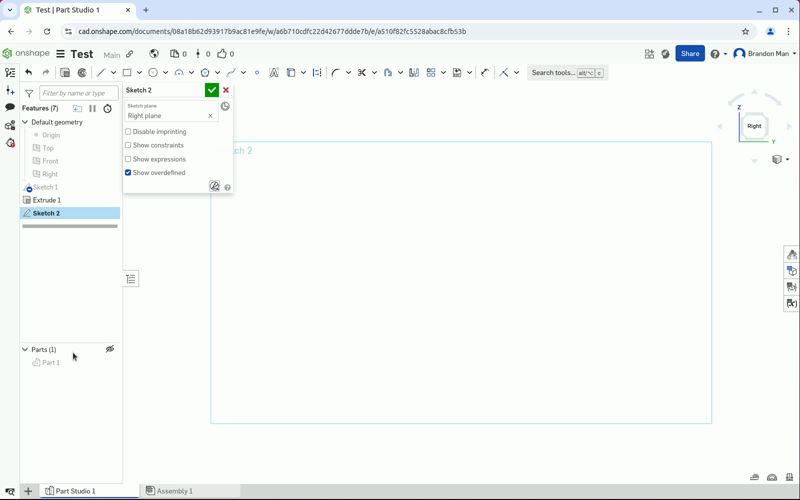
key_down(shift)
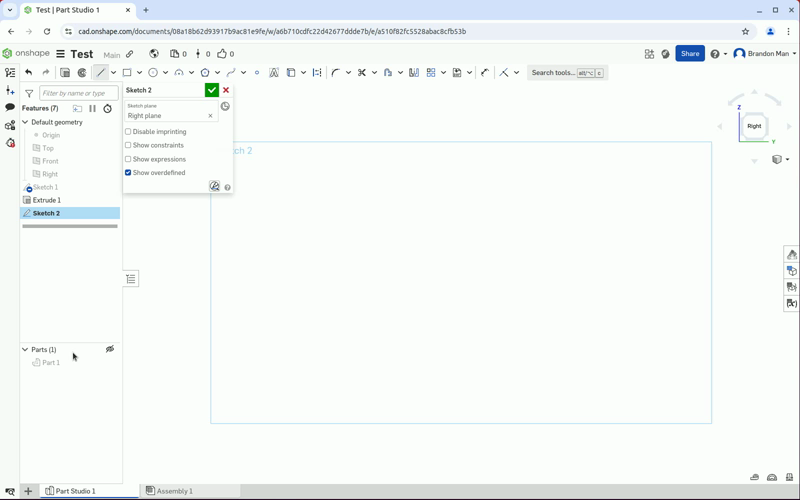
mouse_move(506, 395)
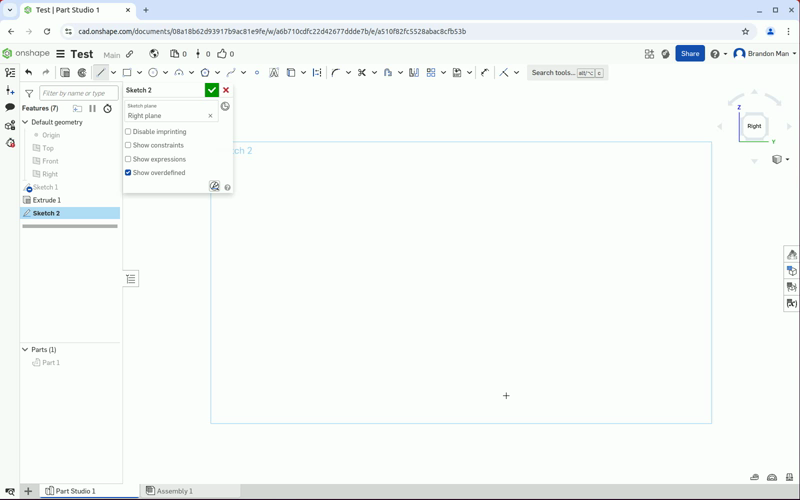
click(506, 395)
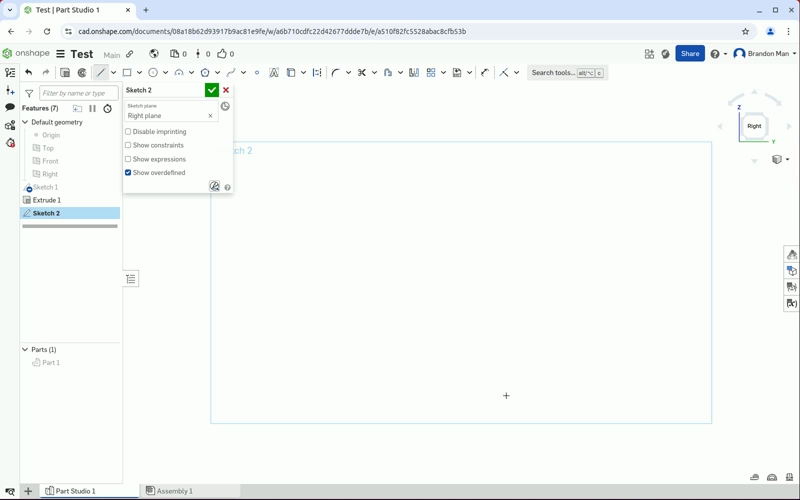
key_up(shift)
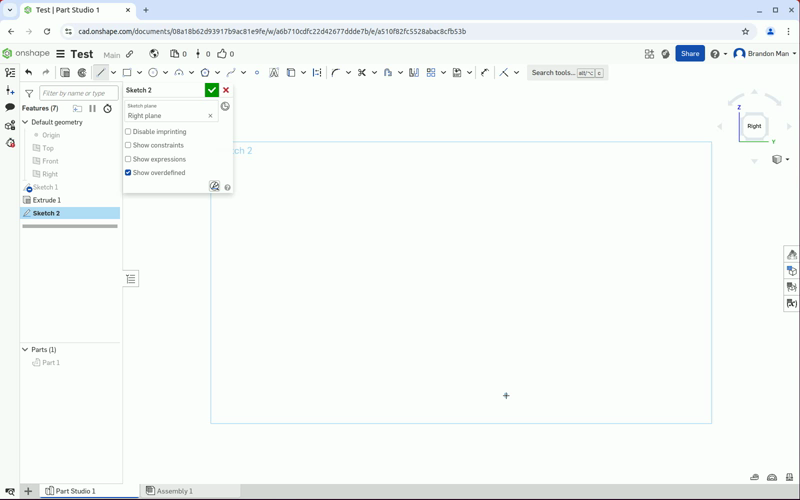
key_down(shift)
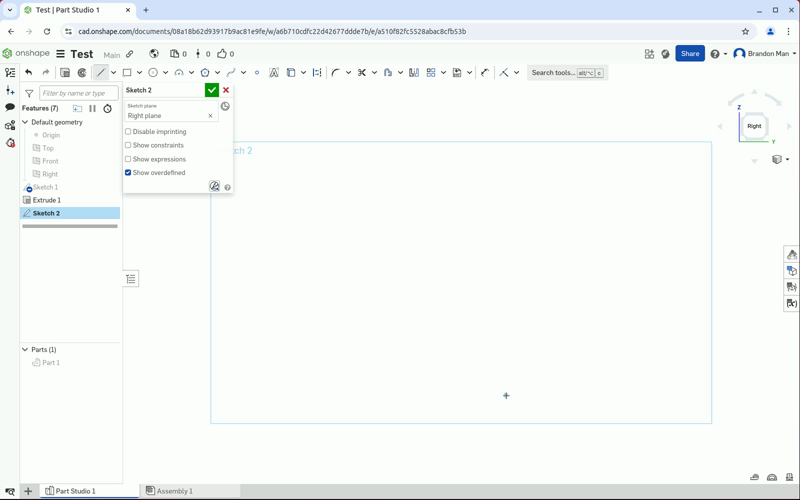
mouse_move(536, 395)
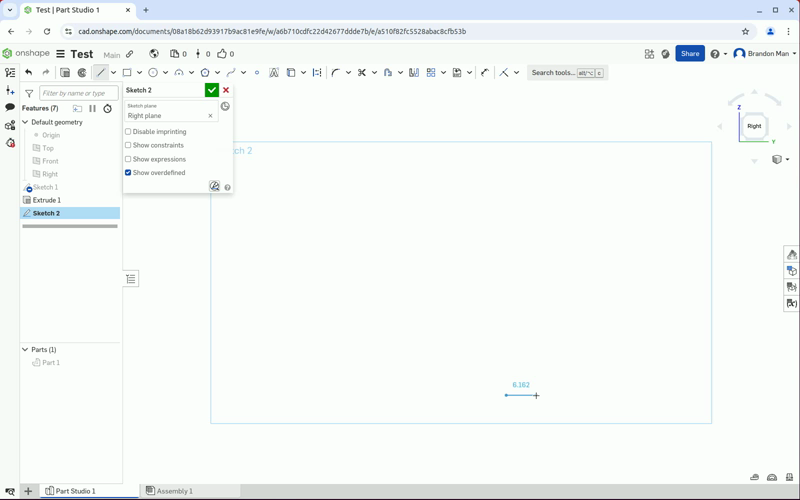
mouse_move(516, 395)
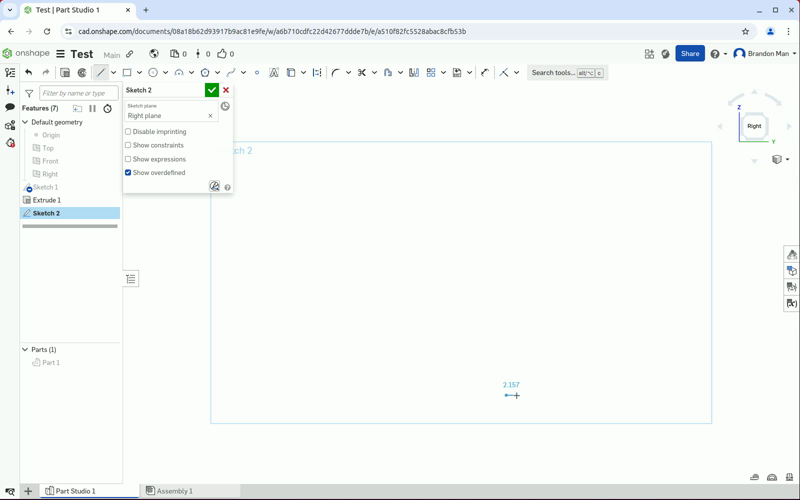
click(516, 395)
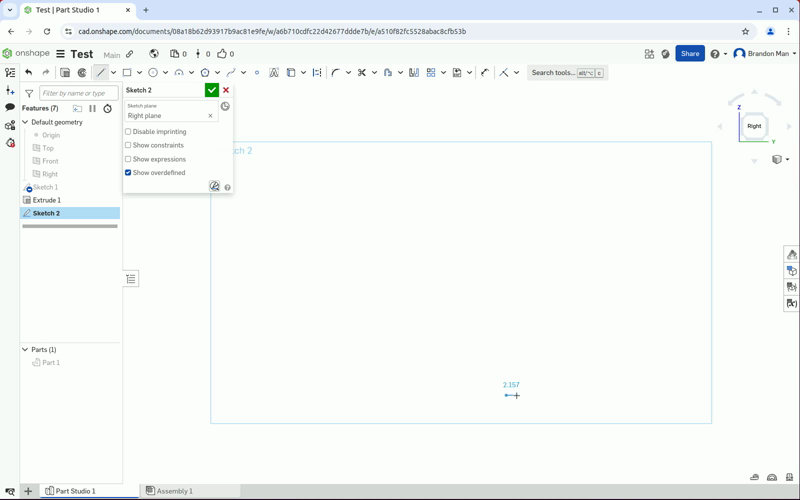
key_up(shift)
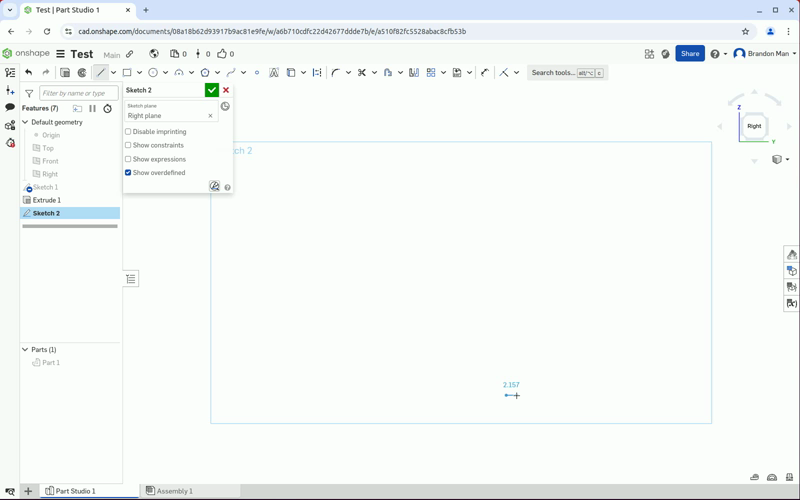
key_down(shift)
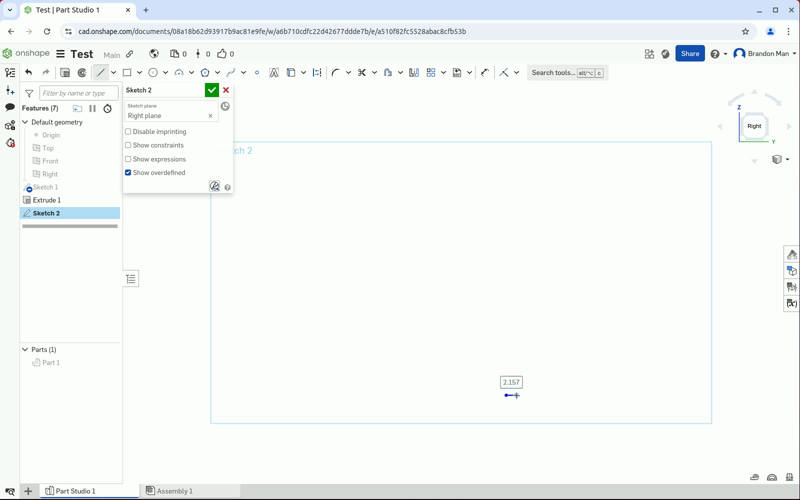
mouse_move(516, 285)
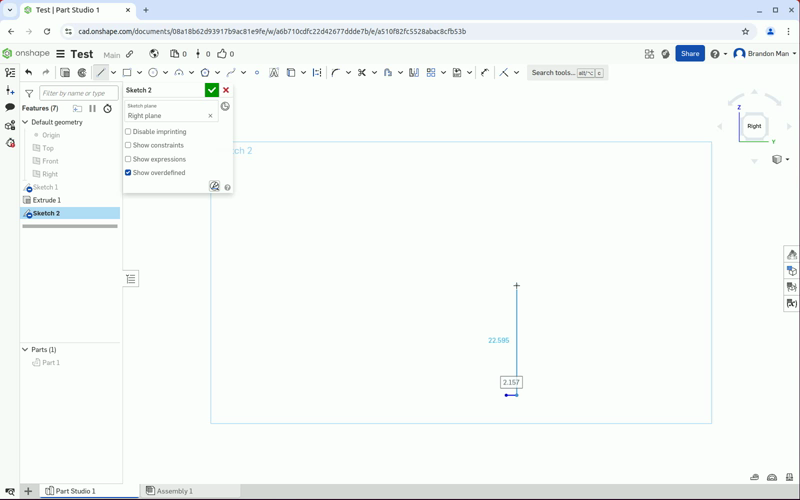
click(516, 285)
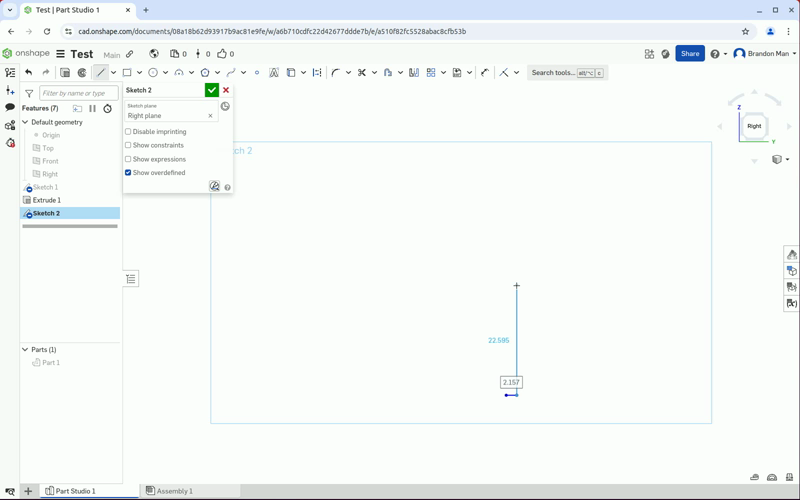
key_up(shift)
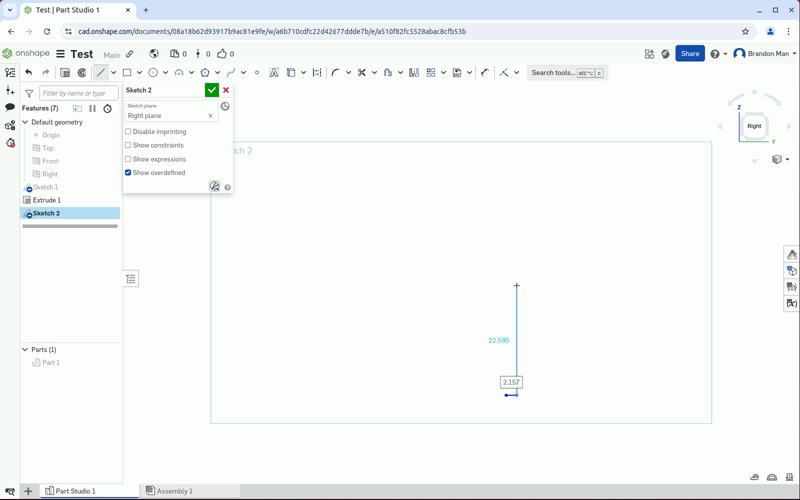
key_down(shift)
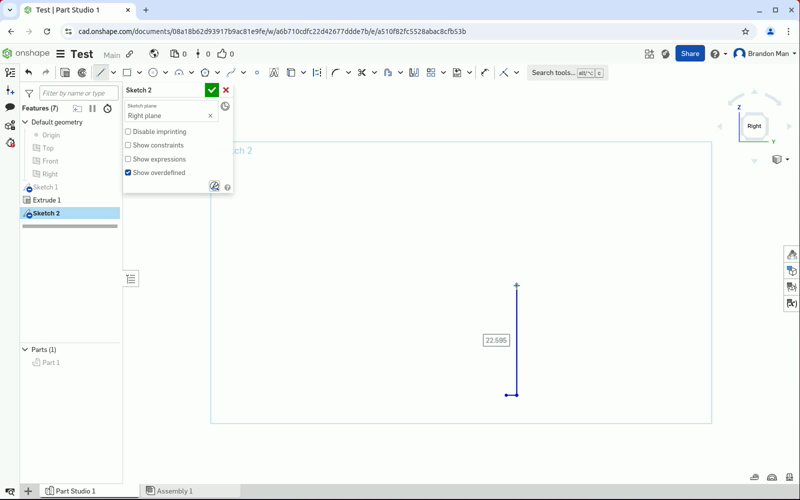
mouse_move(546, 285)
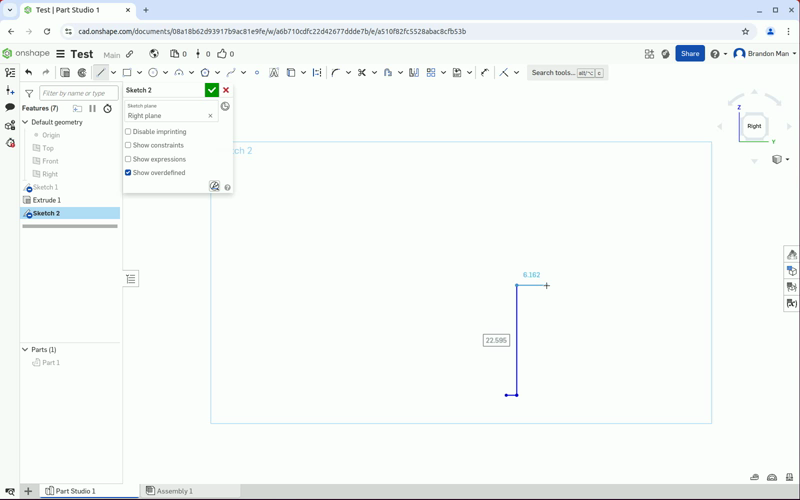
mouse_move(506, 285)
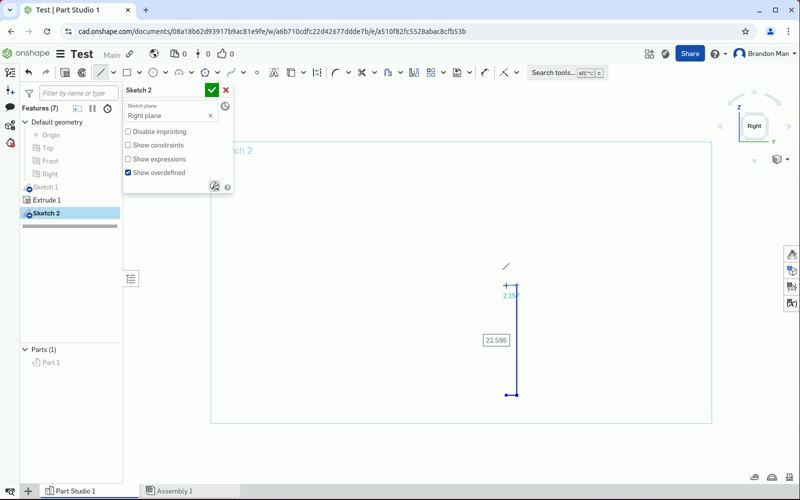
click(506, 285)
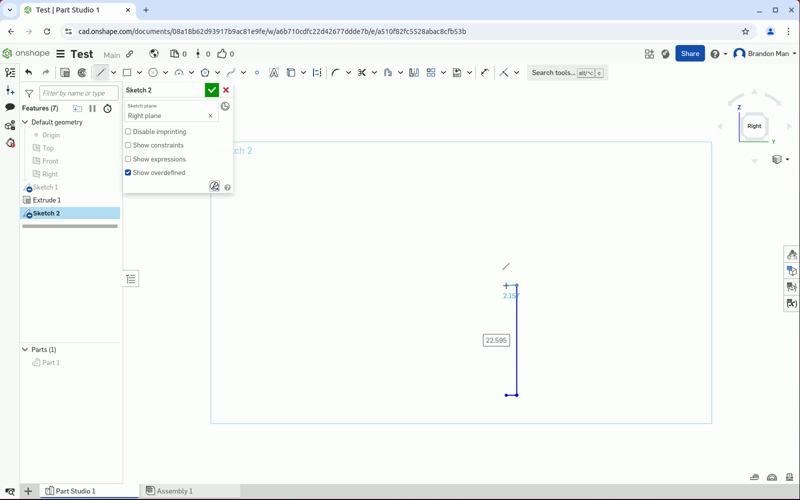
key_up(shift)
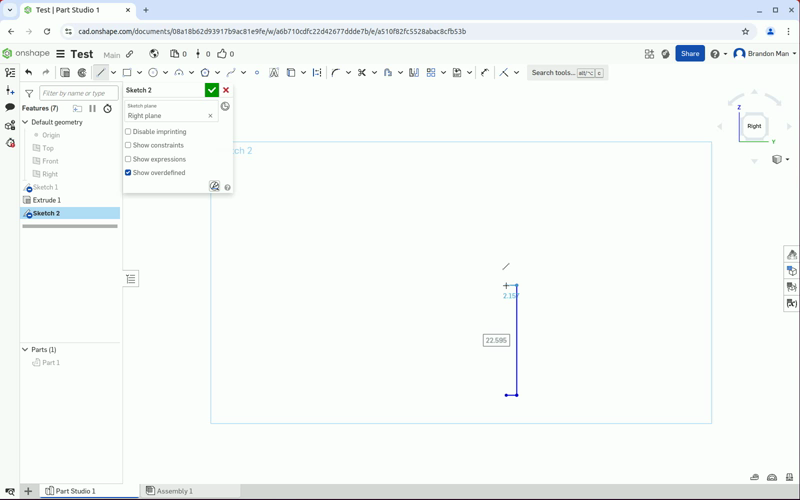
key_down(shift)
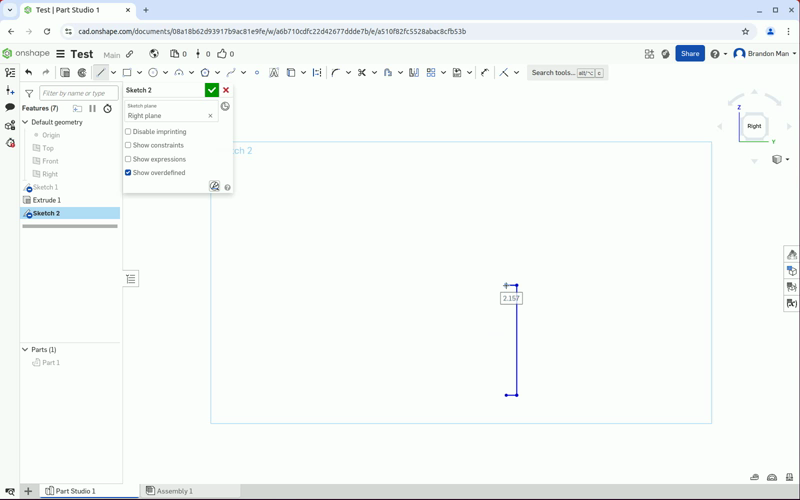
mouse_move(506, 384)
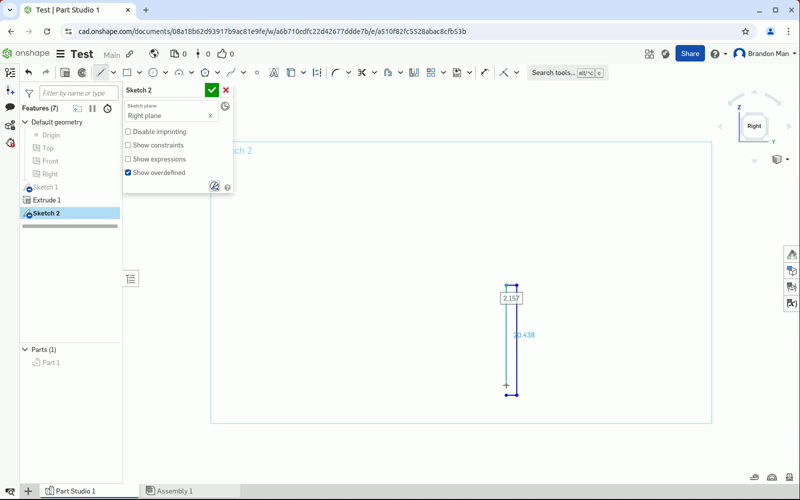
click(506, 384)
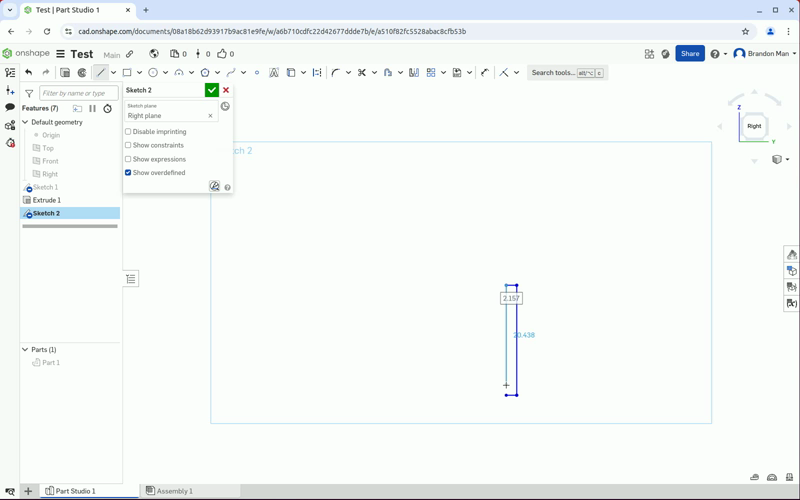
key_up(shift)
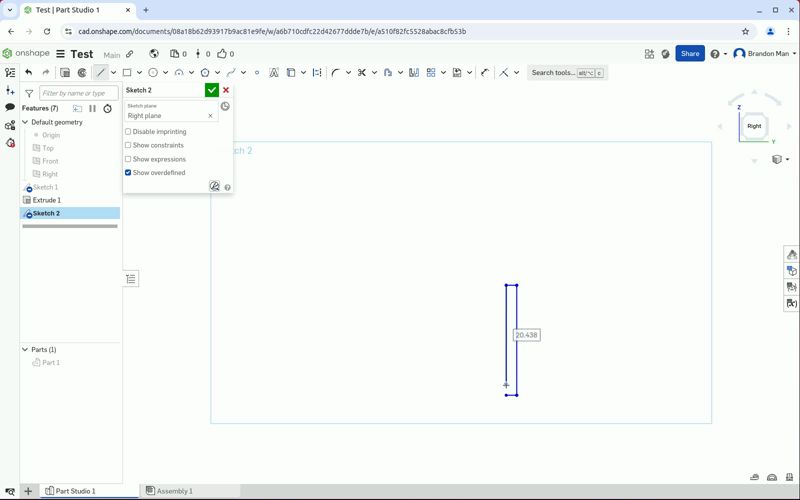
mouse_move(536, 384)
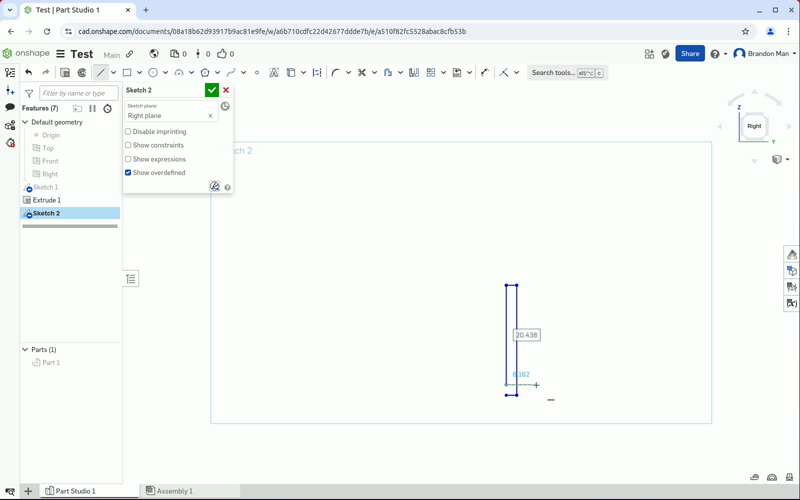
key_down(shift)
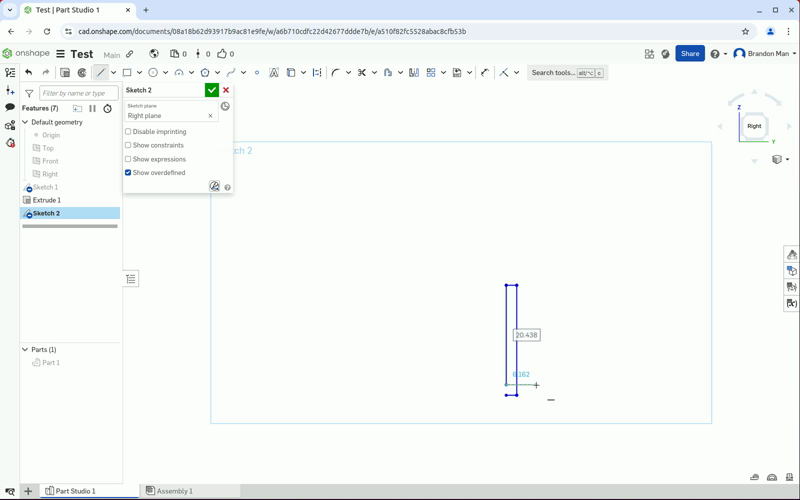
mouse_move(506, 395)
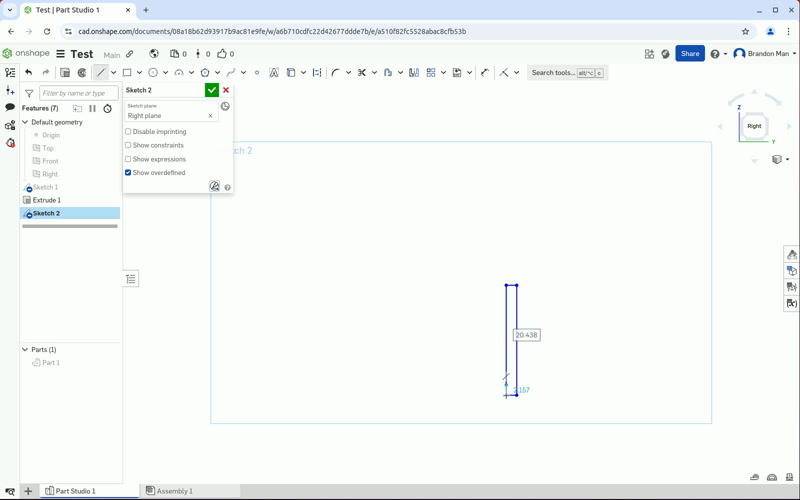
key_up(shift)
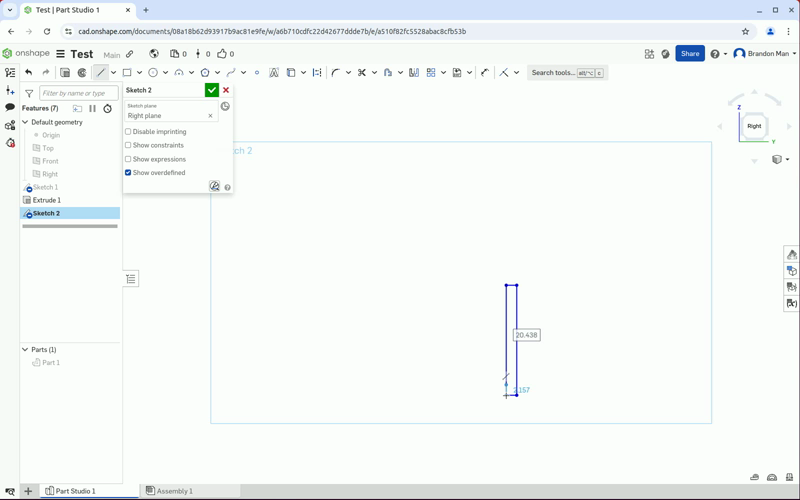
click(506, 395)
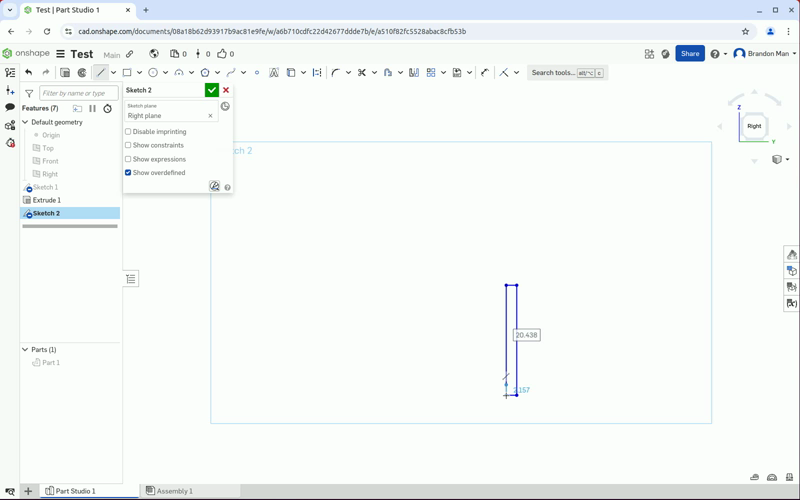
key(esc)
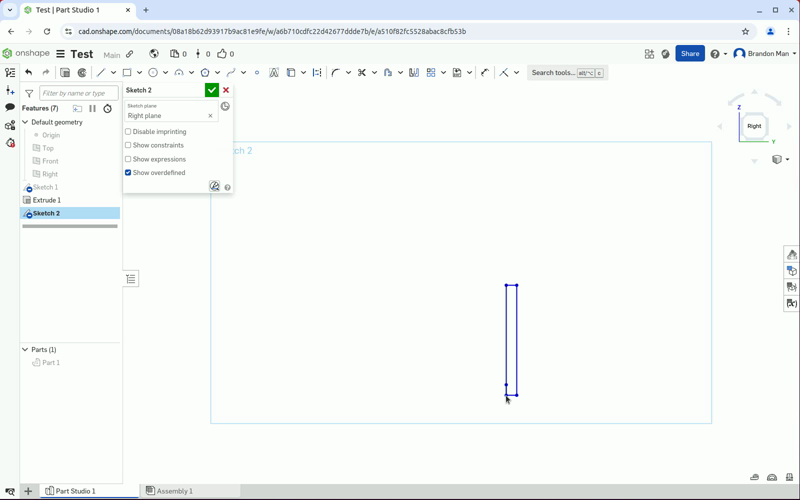
mouse_move(513, 356)
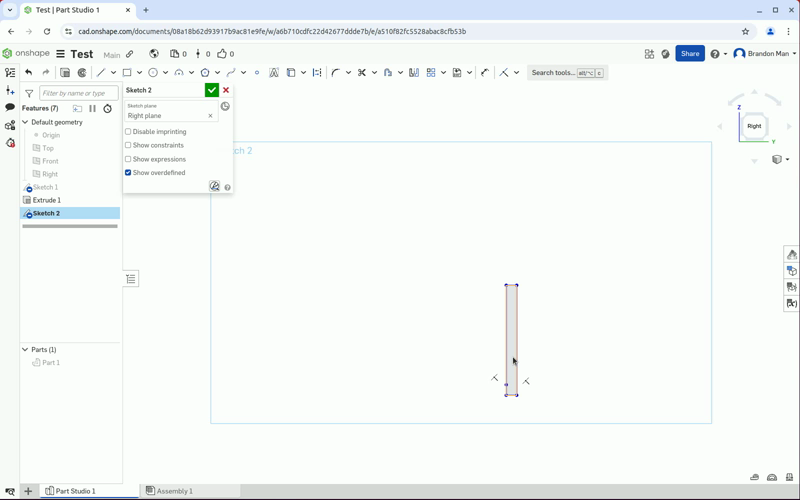
scroll(6)
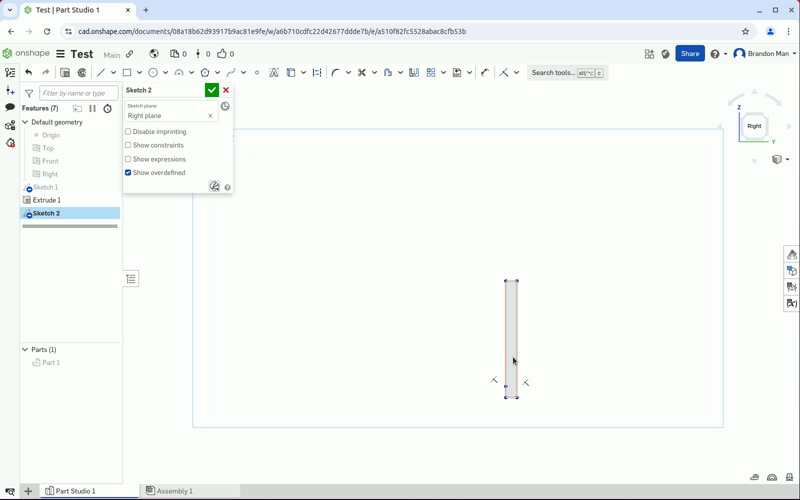
scroll(6)
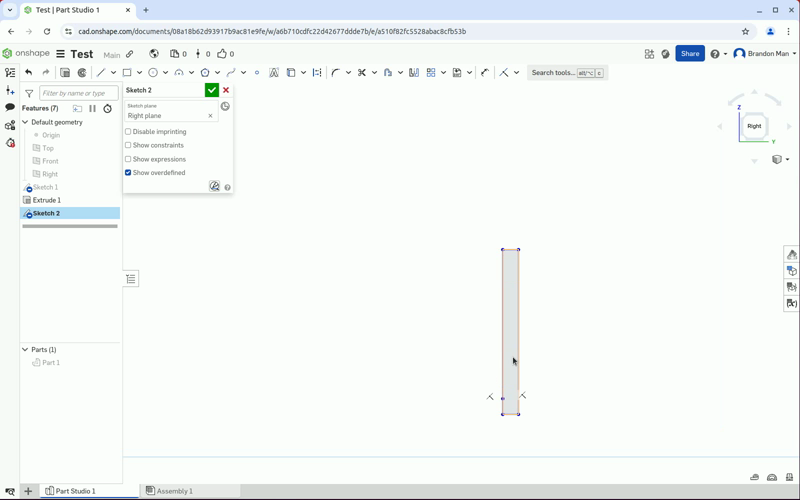
scroll(6)
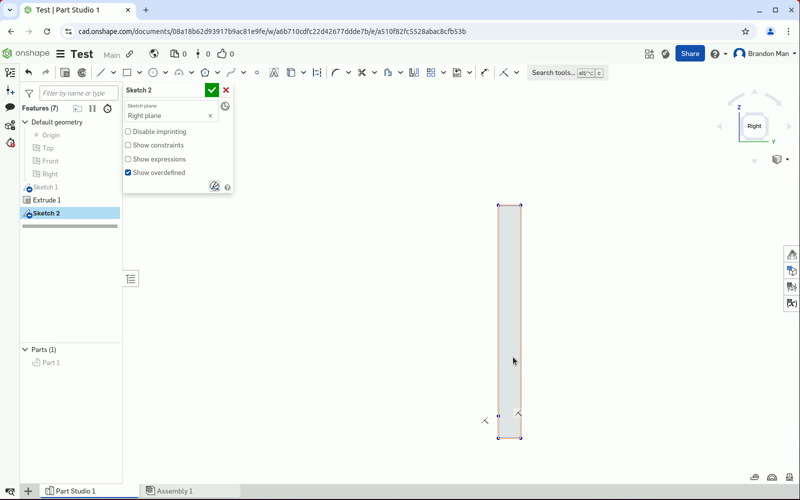
scroll(6)
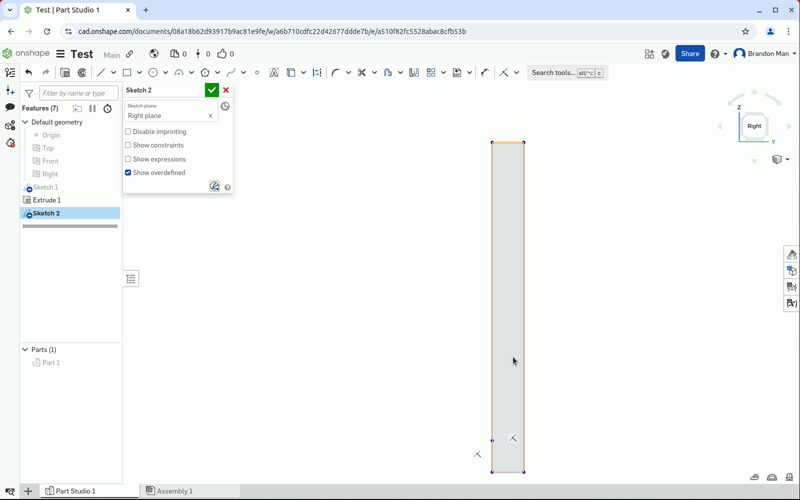
scroll(6)
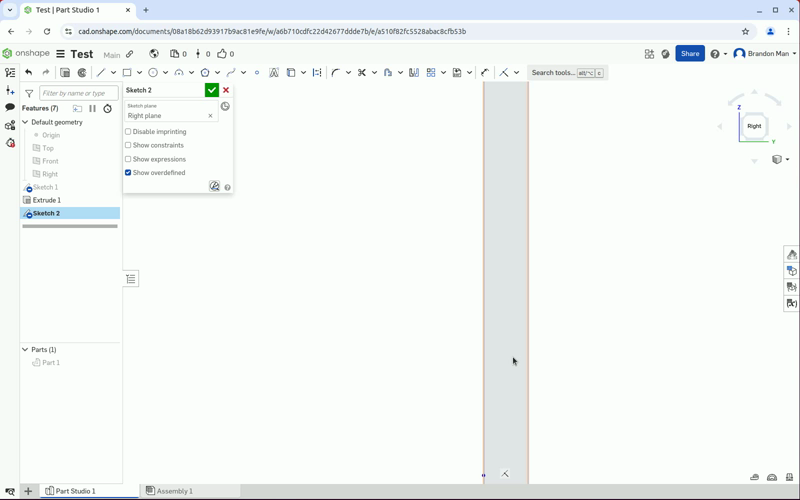
scroll(6)
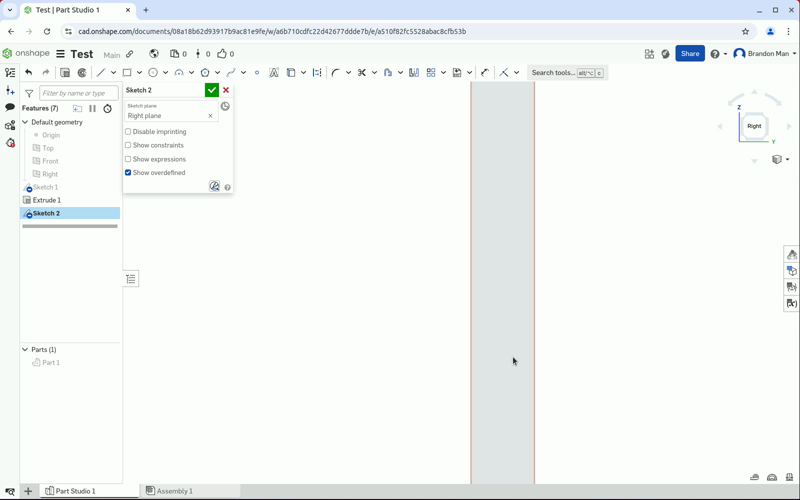
scroll(6)
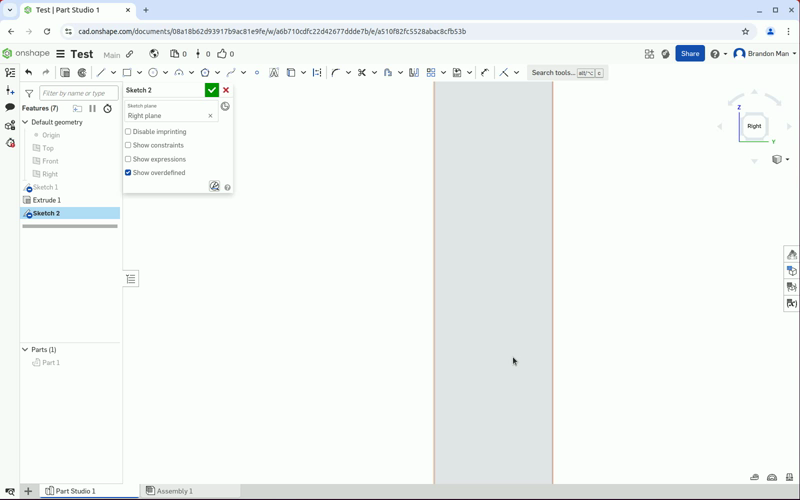
click(513, 356)
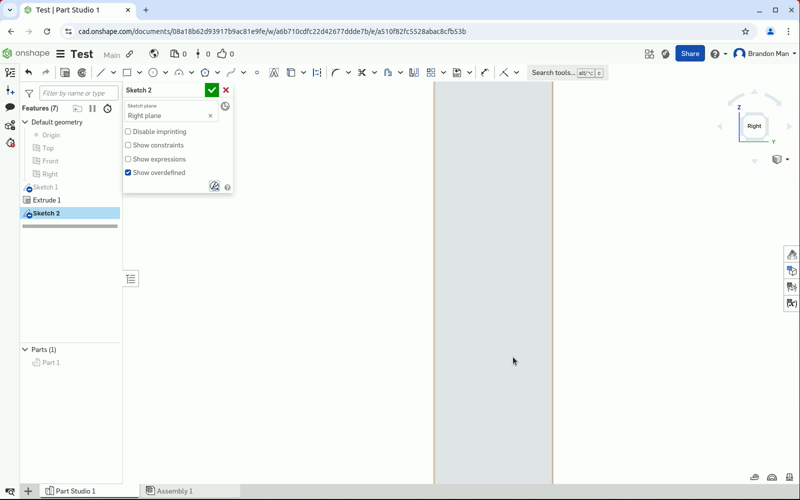
scroll(-6)
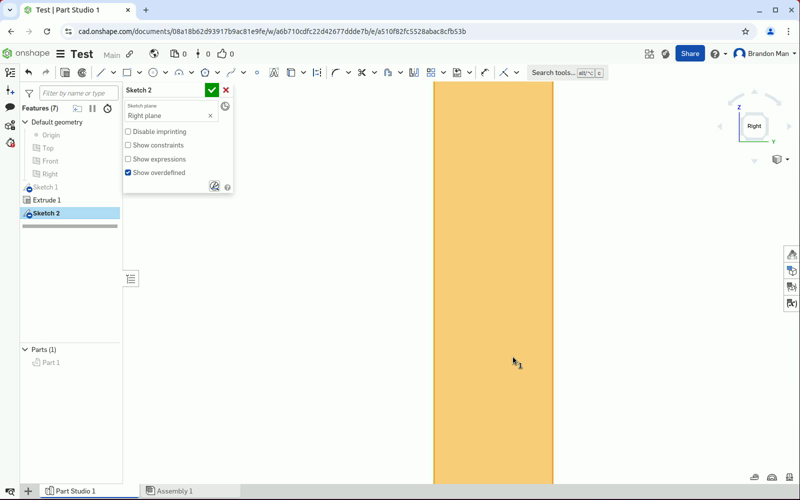
scroll(-6)
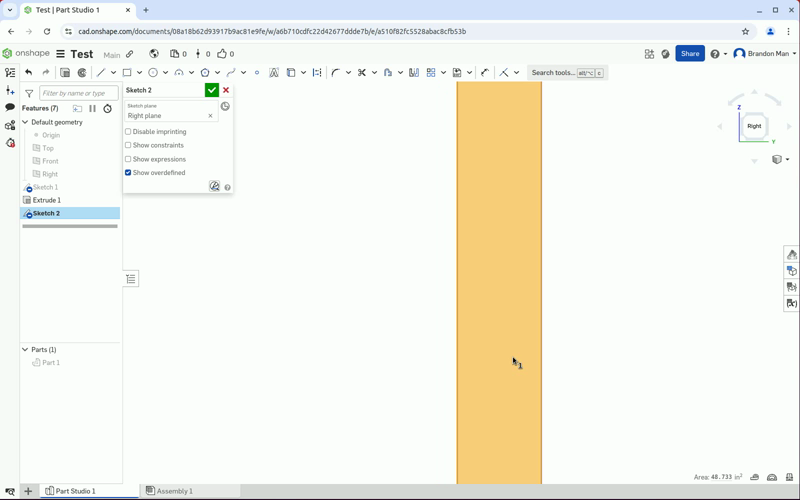
scroll(-6)
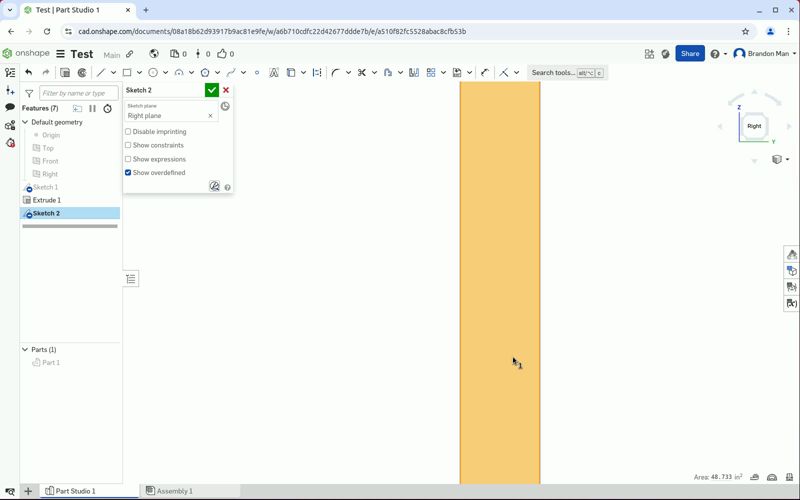
scroll(-6)
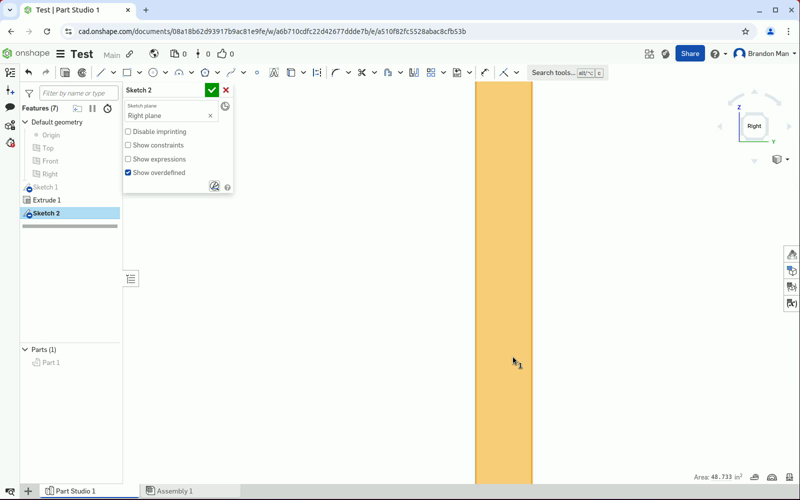
scroll(-6)
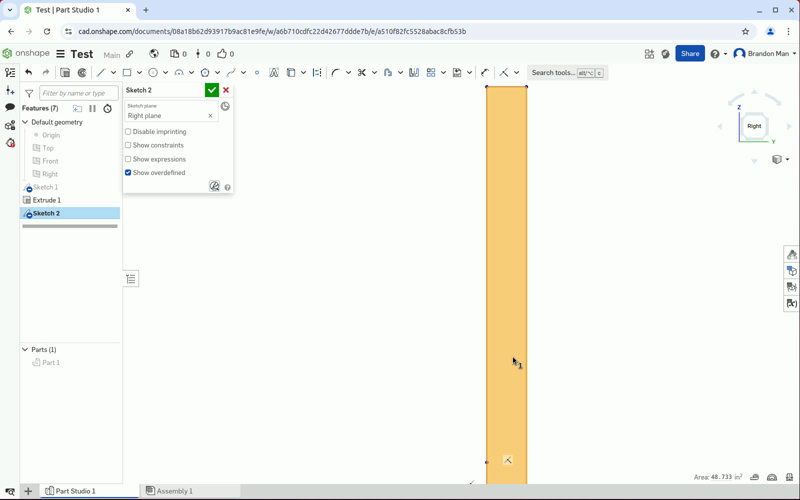
scroll(-6)
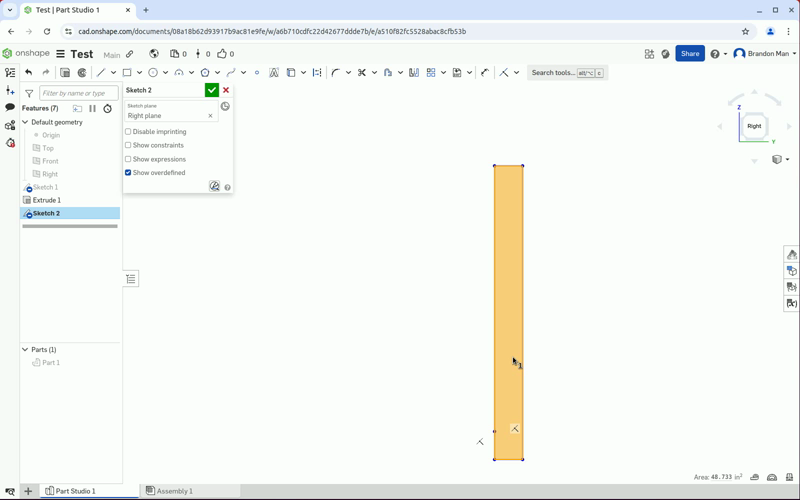
scroll(-6)
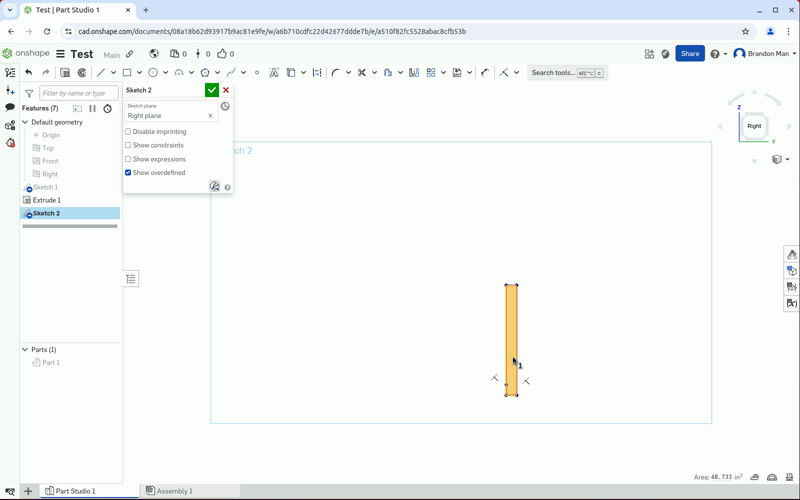
mouse_move(73, 352)
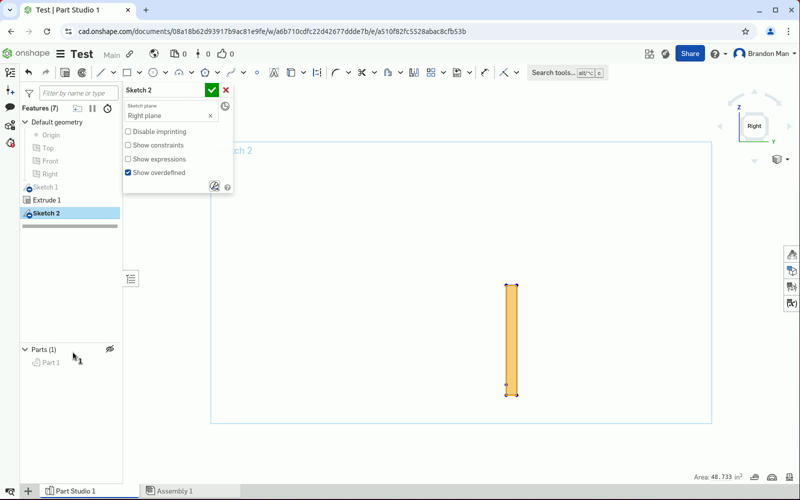
key(shift+y)
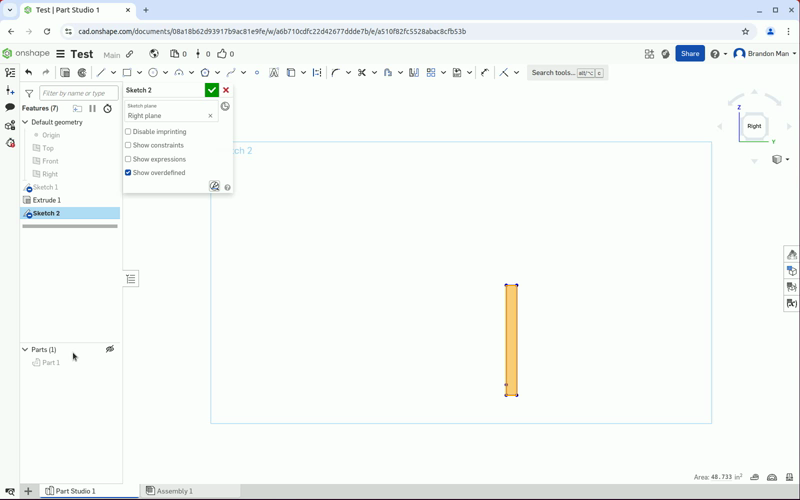
key(shift+e)
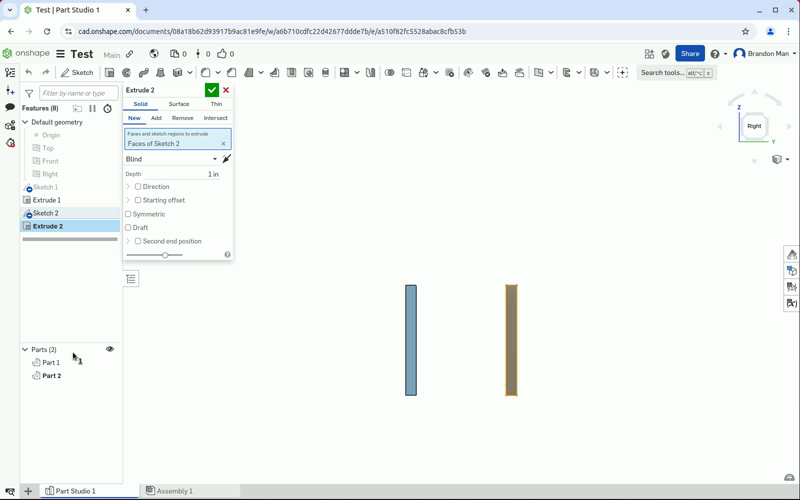
mouse_move(143, 106)
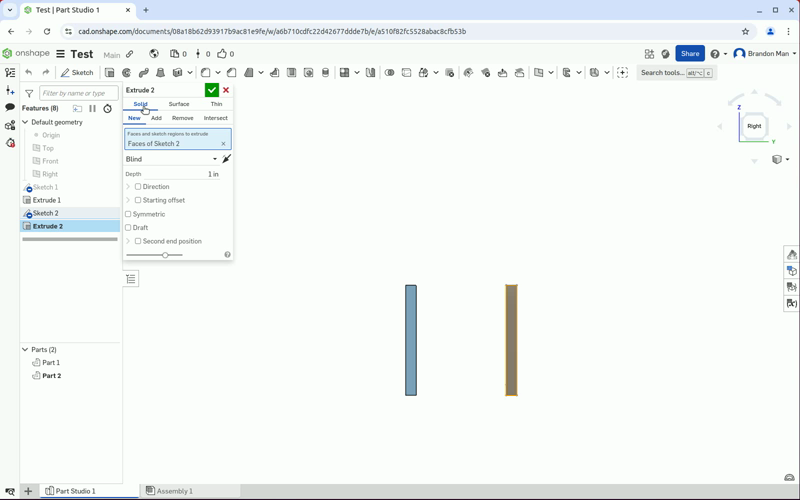
click(143, 106)
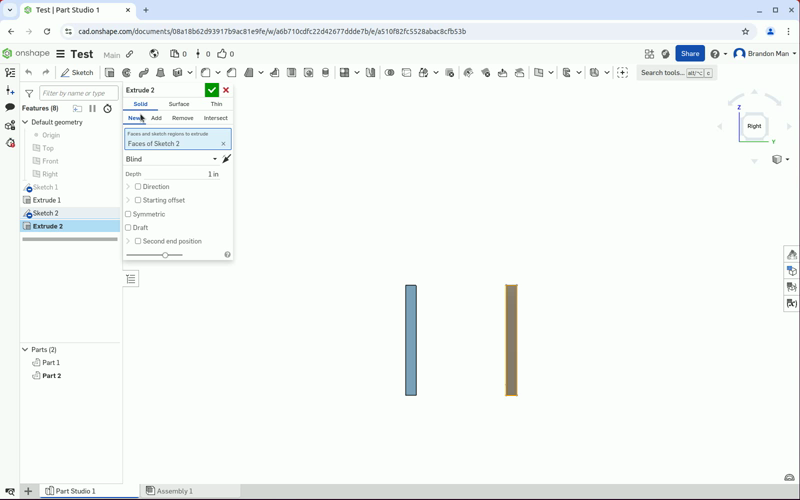
mouse_move(137, 120)
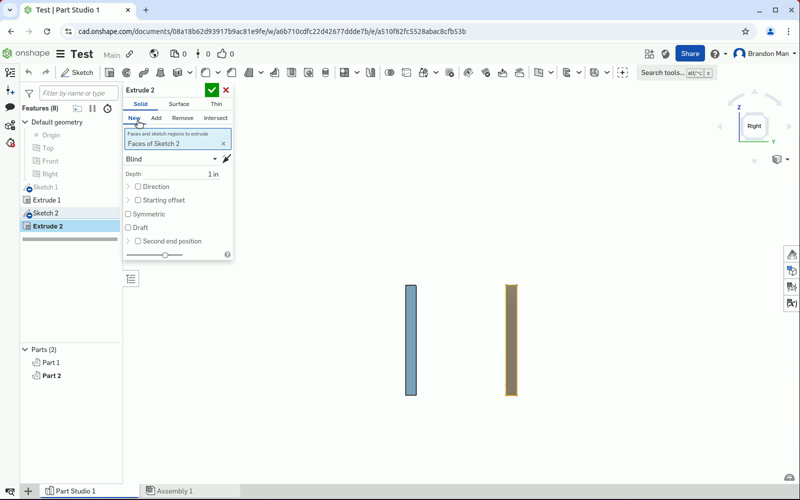
click(137, 120)
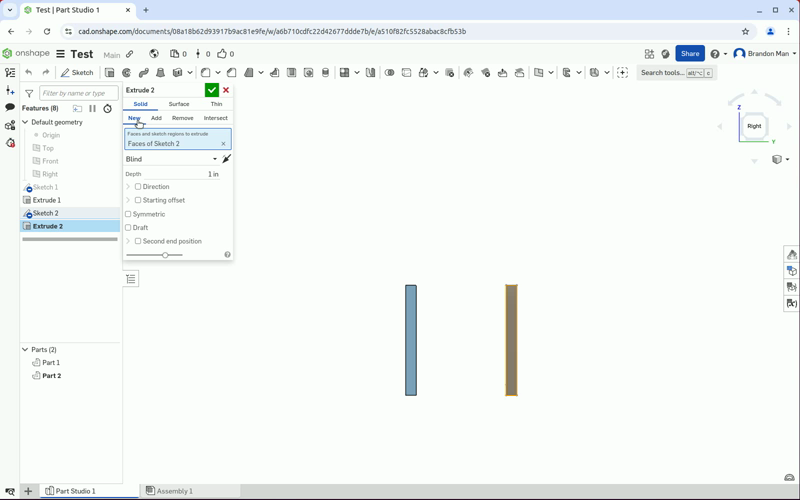
key(tab, 4)
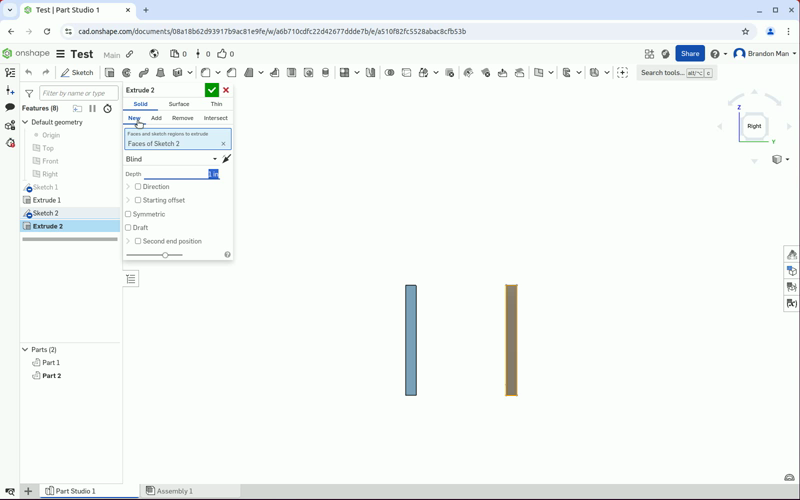
text(-0.963)
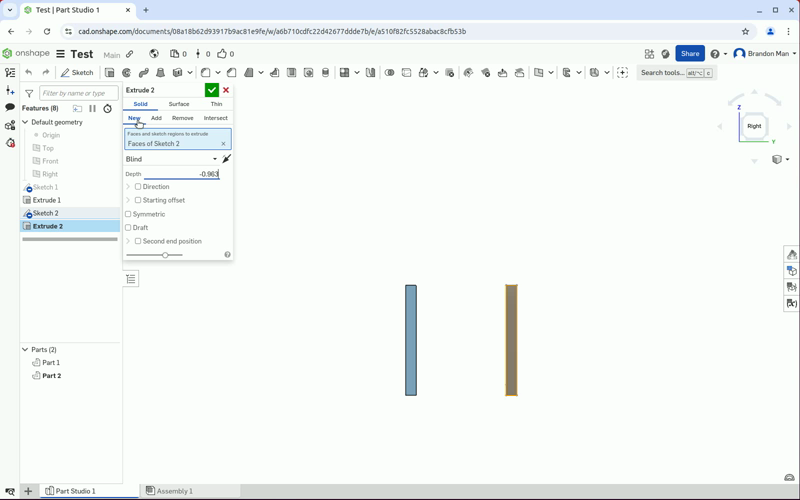
key(enter)
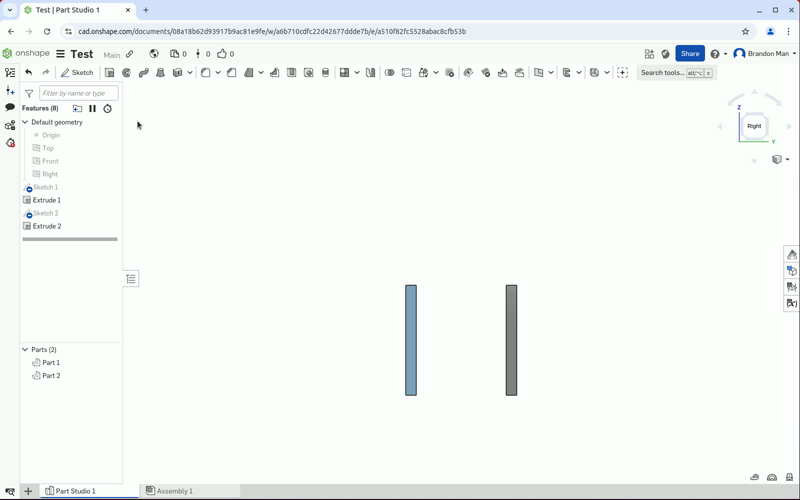
key(shift+h)
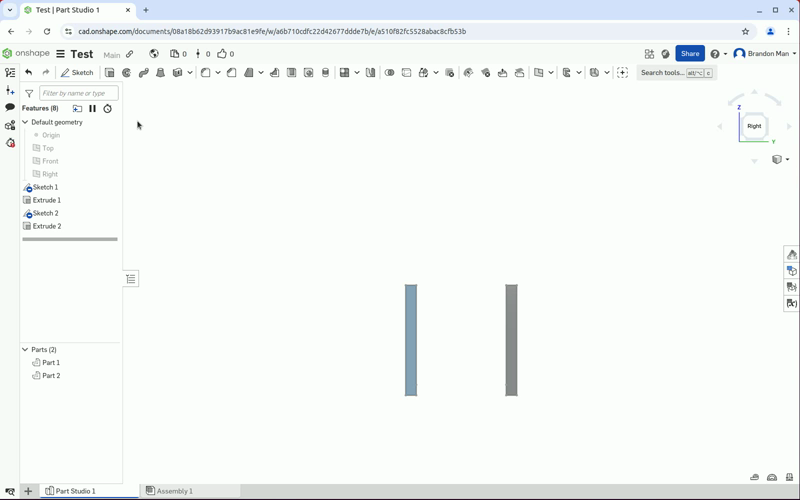
key(shift+h)
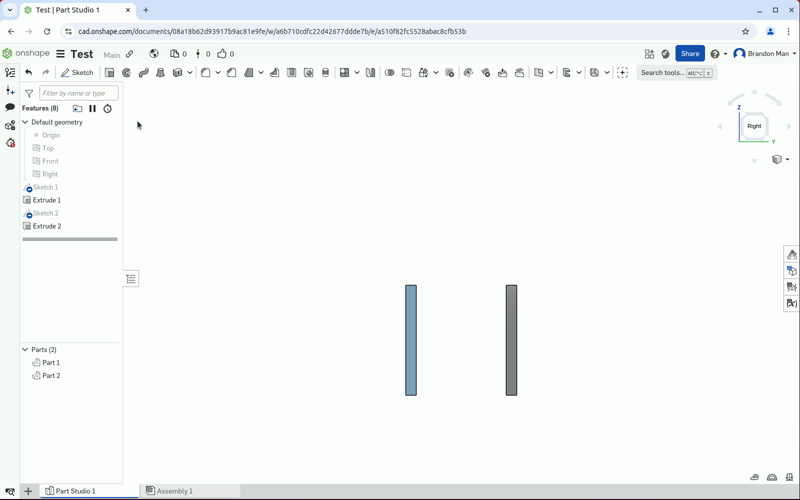
mouse_move(73, 189)
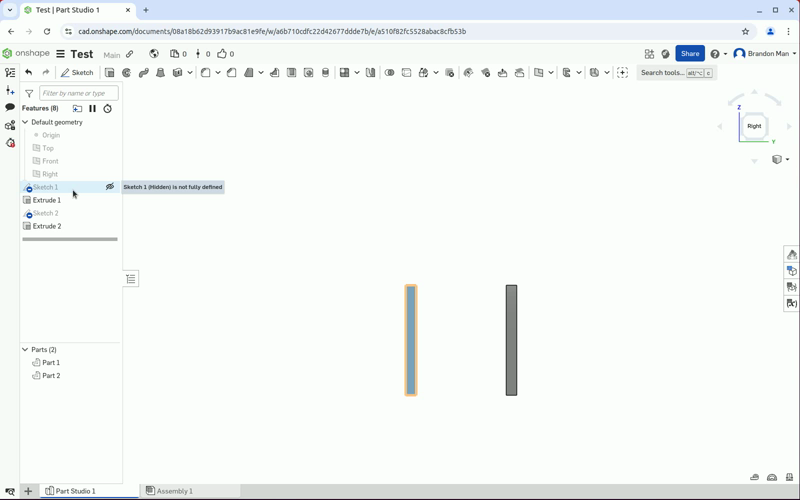
click(73, 189)
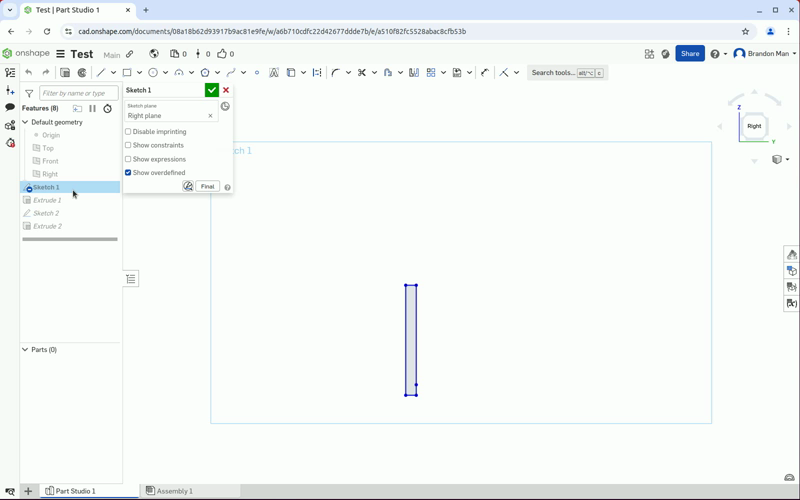
mouse_move(229, 92)
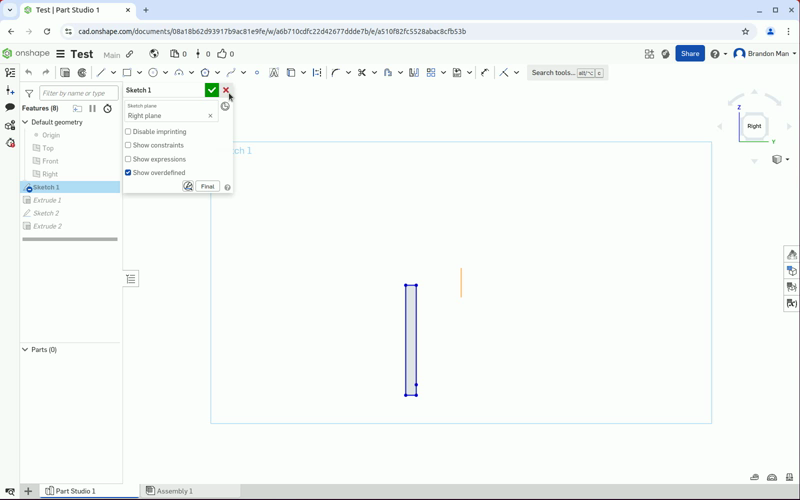
click(229, 92)
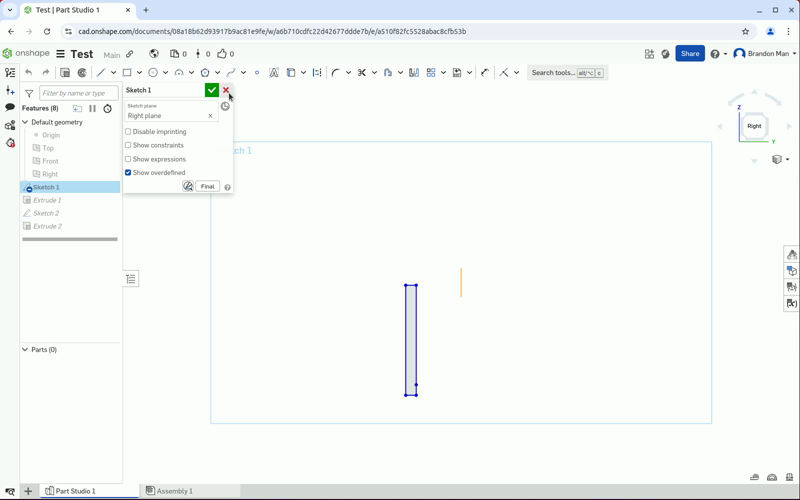
key(shift+s)
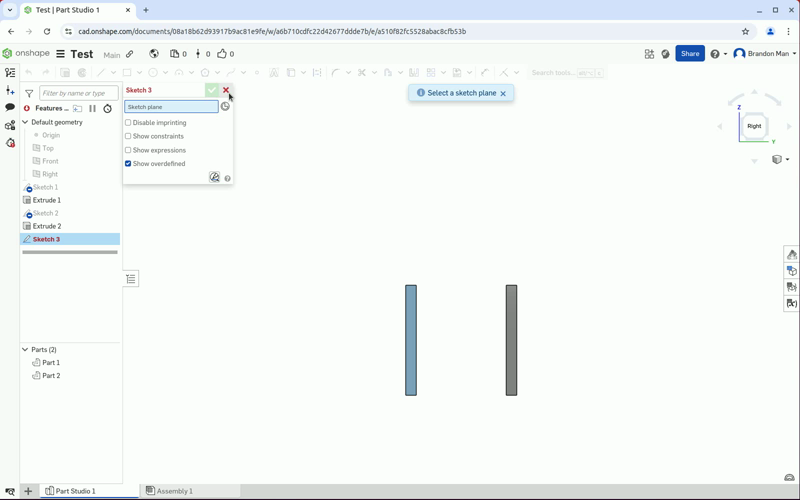
mouse_move(73, 176)
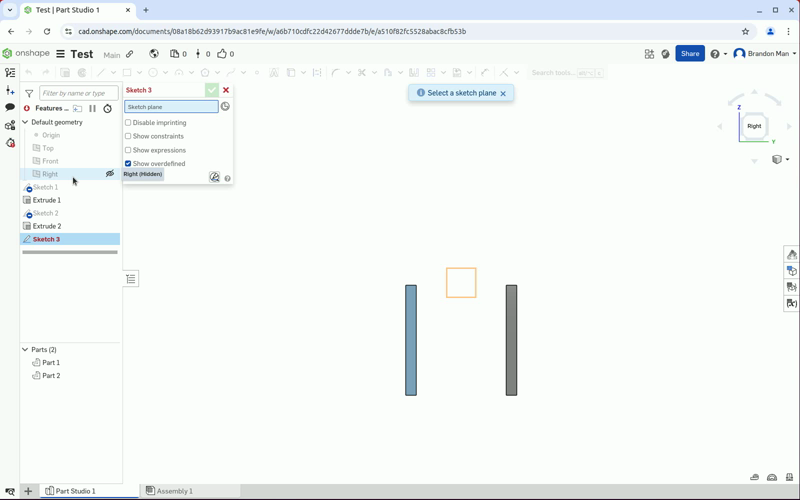
click(73, 176)
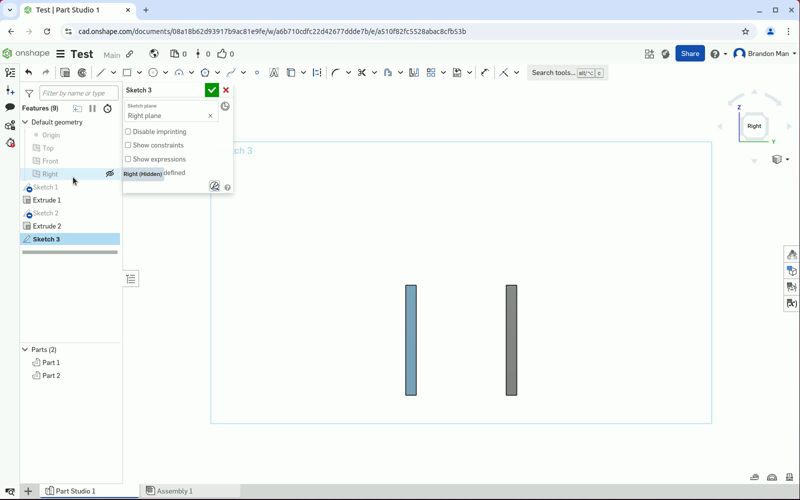
mouse_move(73, 352)
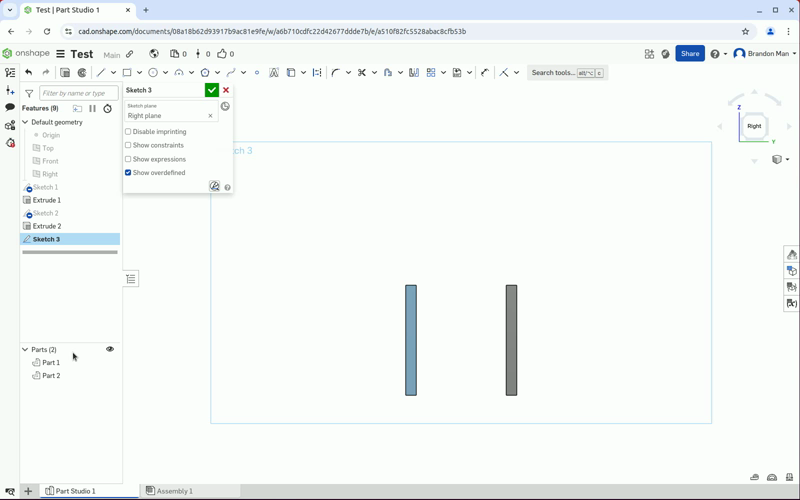
key(y)
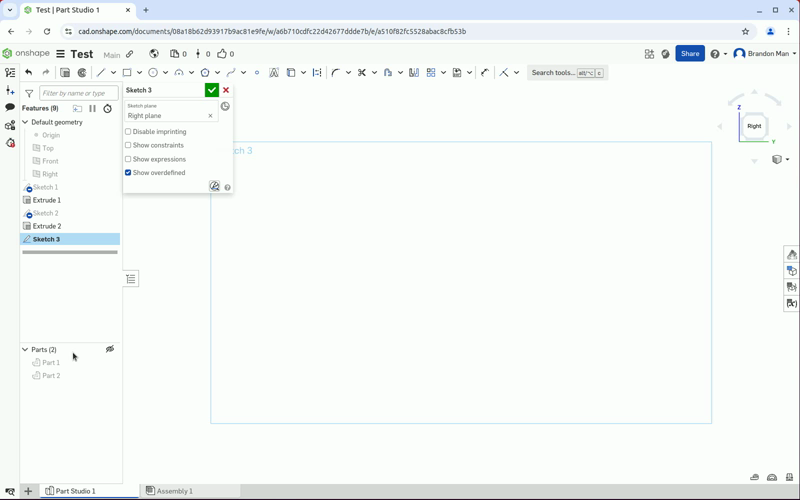
key(l)
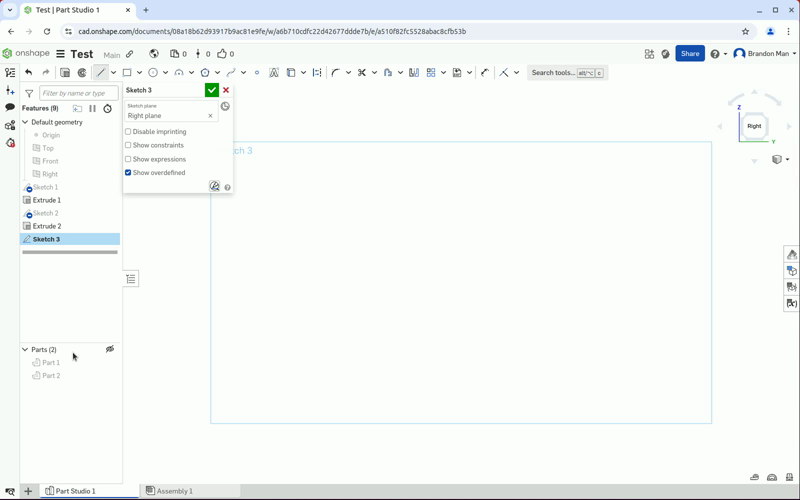
key_down(shift)
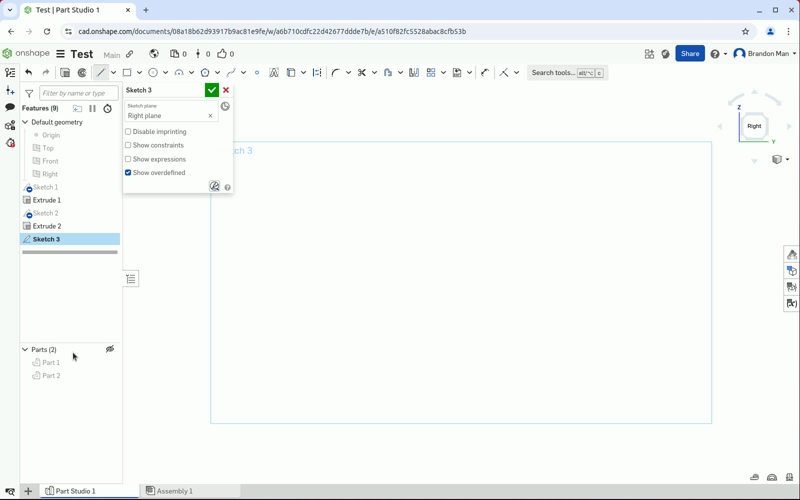
mouse_move(414, 395)
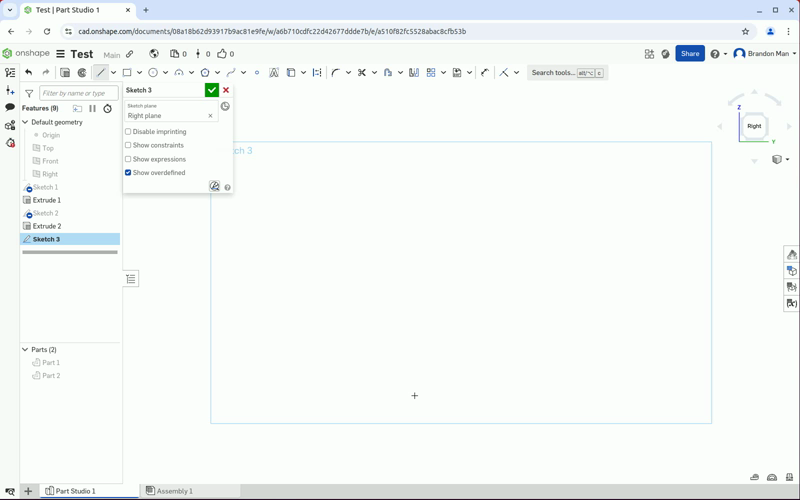
click(414, 395)
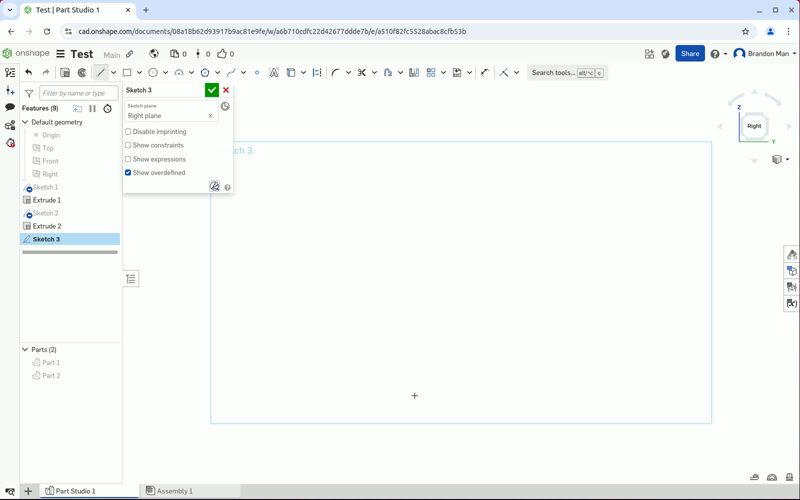
key_up(shift)
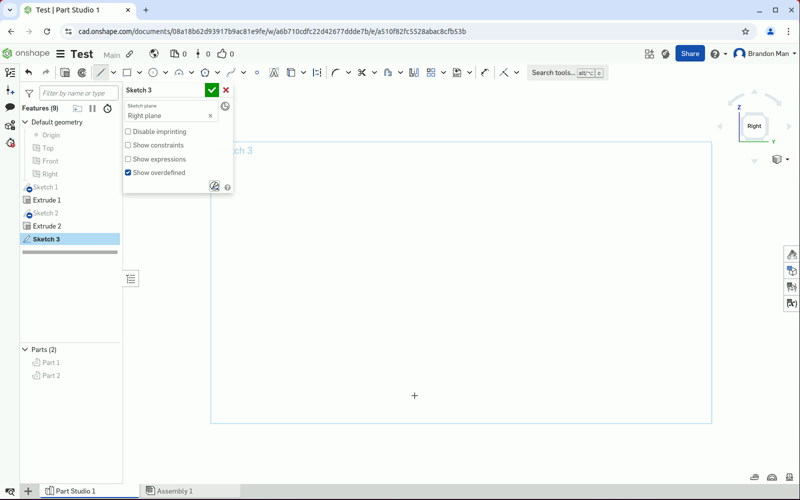
key_down(shift)
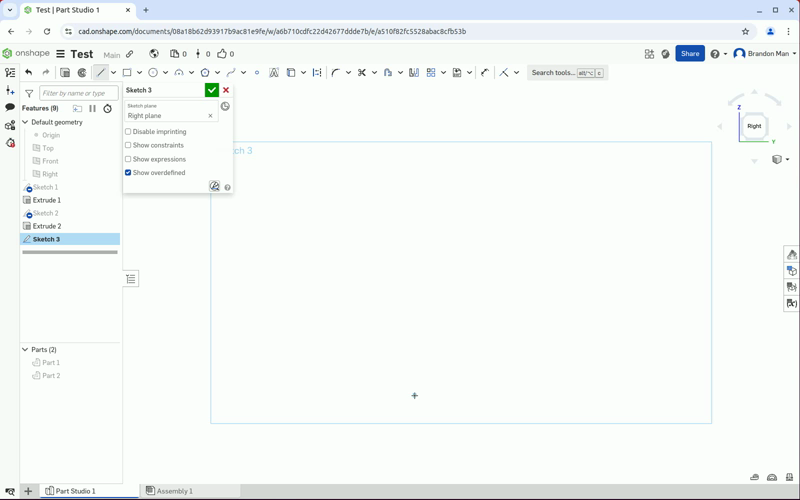
mouse_move(505, 395)
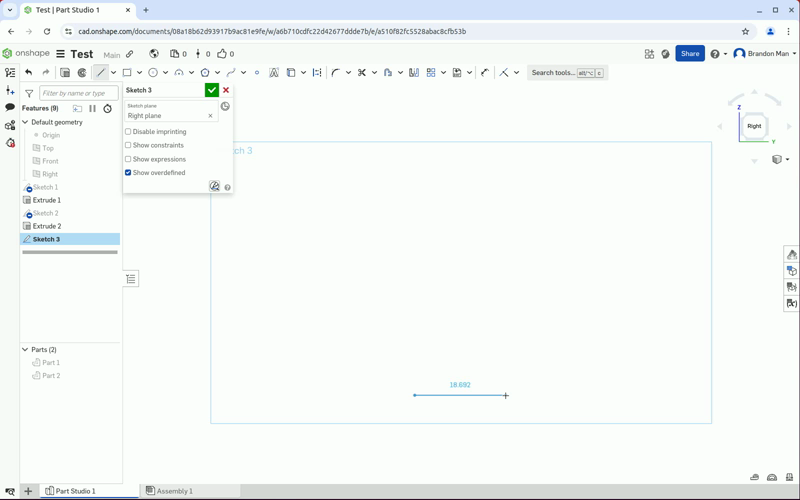
click(505, 395)
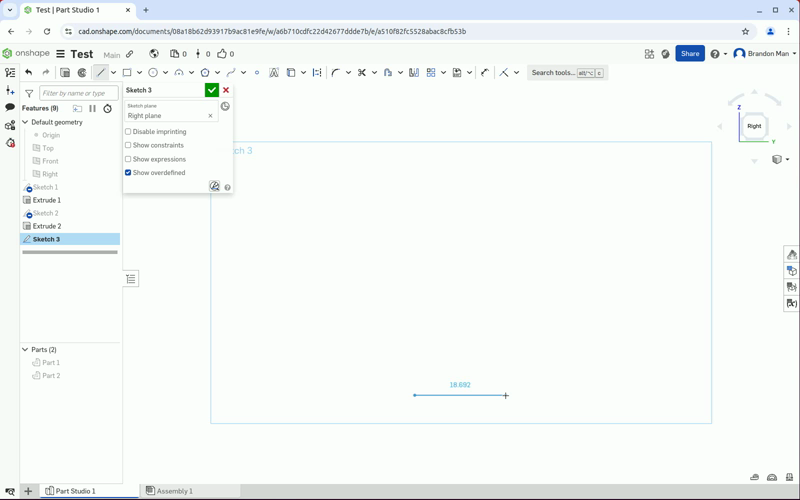
key_up(shift)
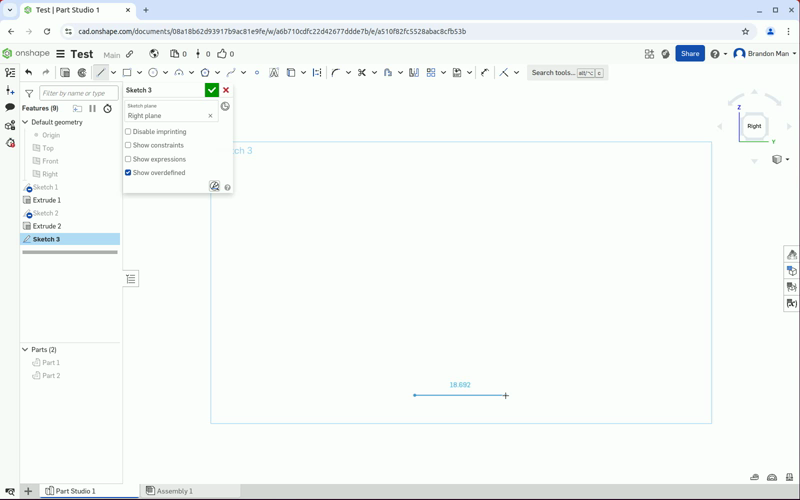
key_down(shift)
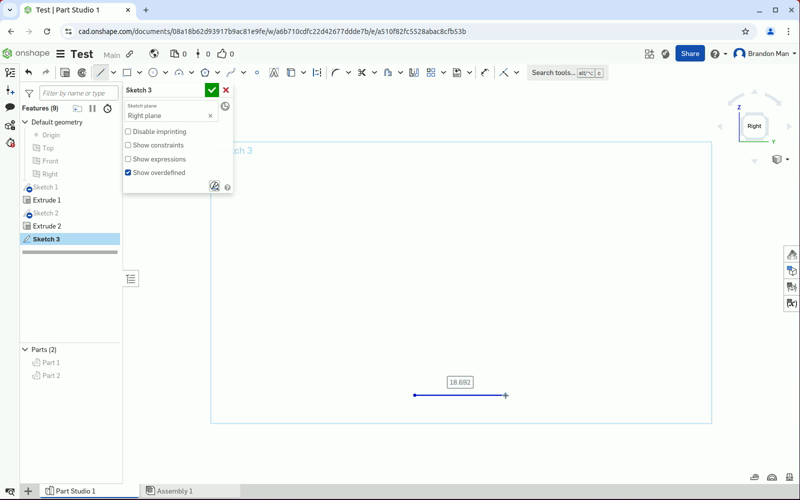
mouse_move(535, 395)
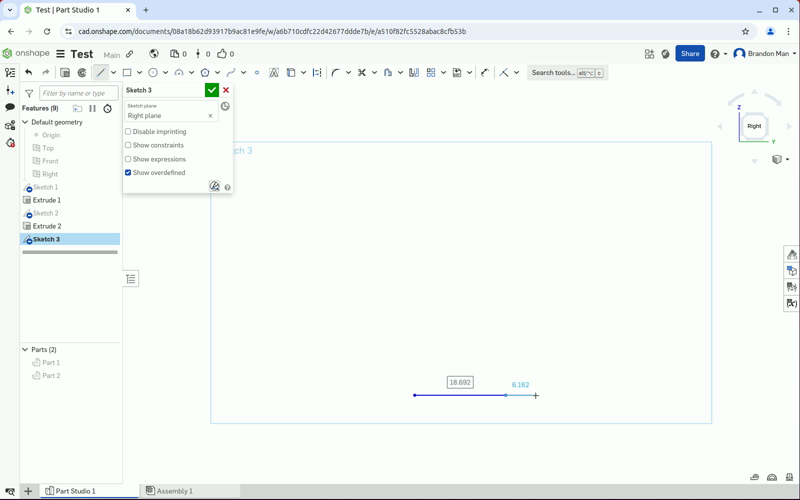
mouse_move(505, 385)
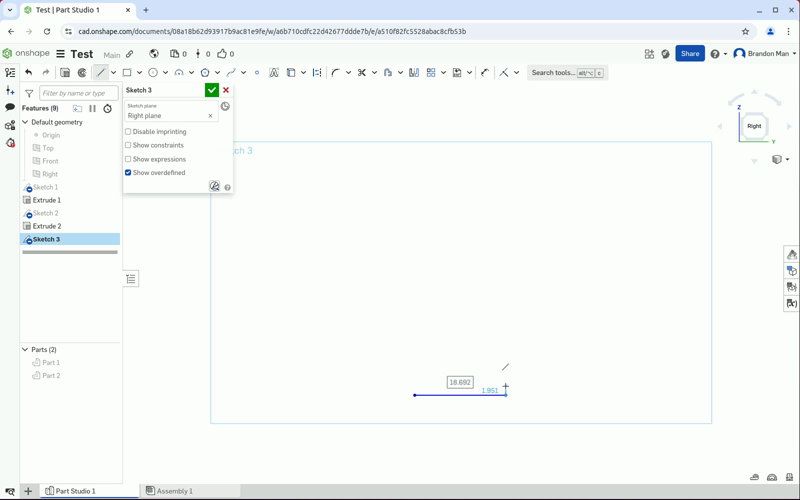
click(505, 385)
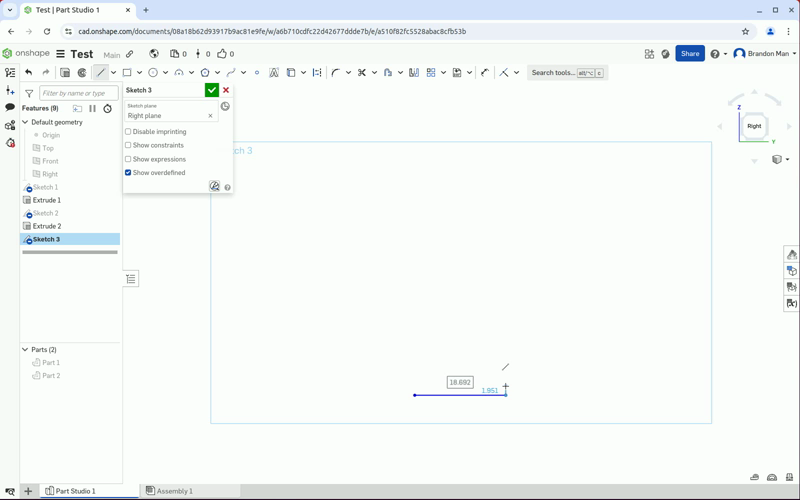
key_up(shift)
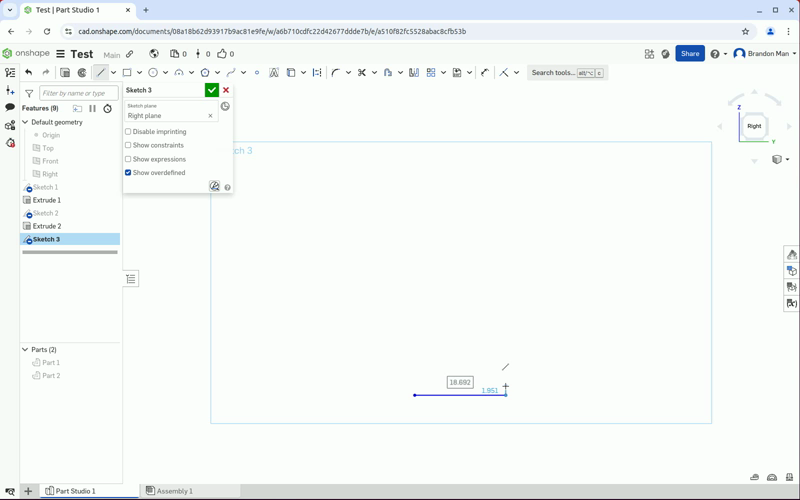
key_down(shift)
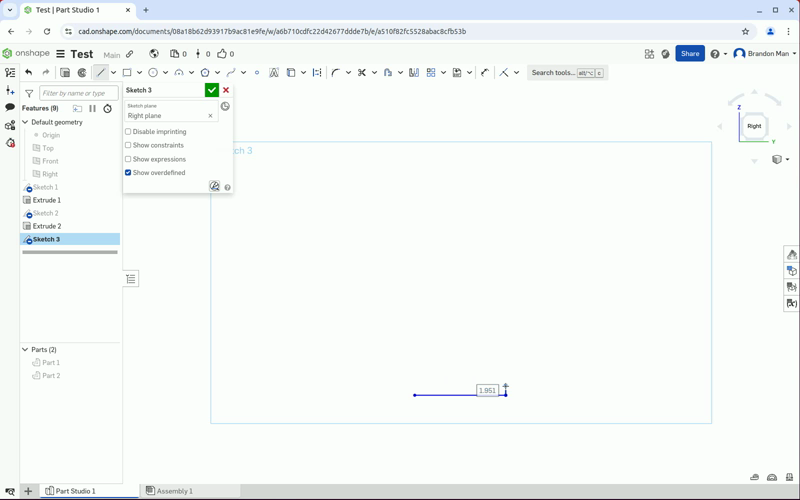
mouse_move(414, 385)
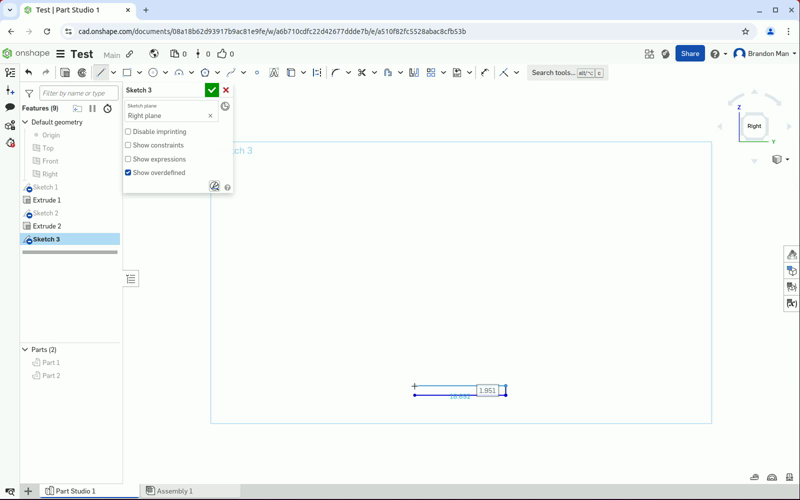
click(414, 385)
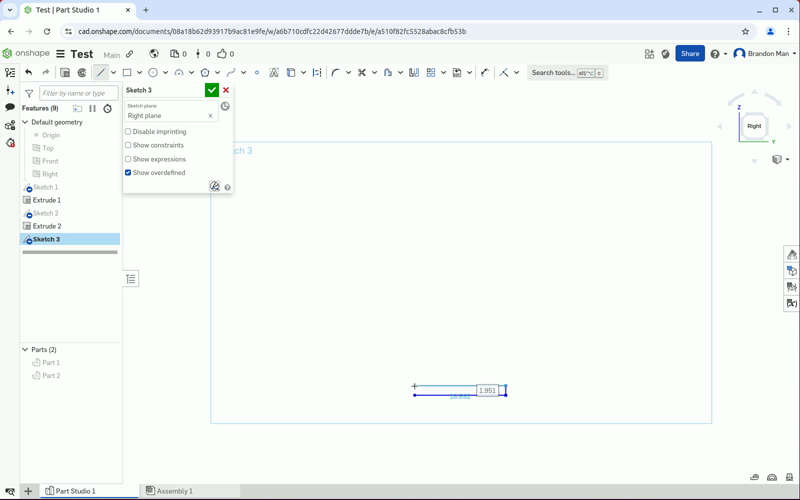
key_up(shift)
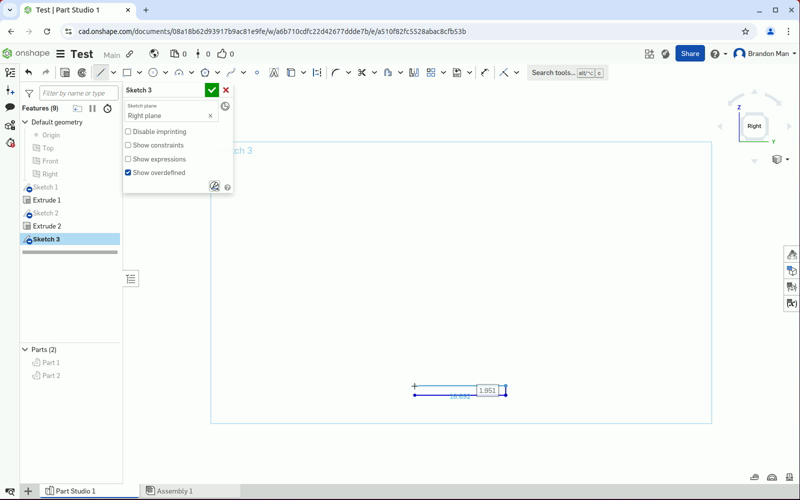
mouse_move(444, 385)
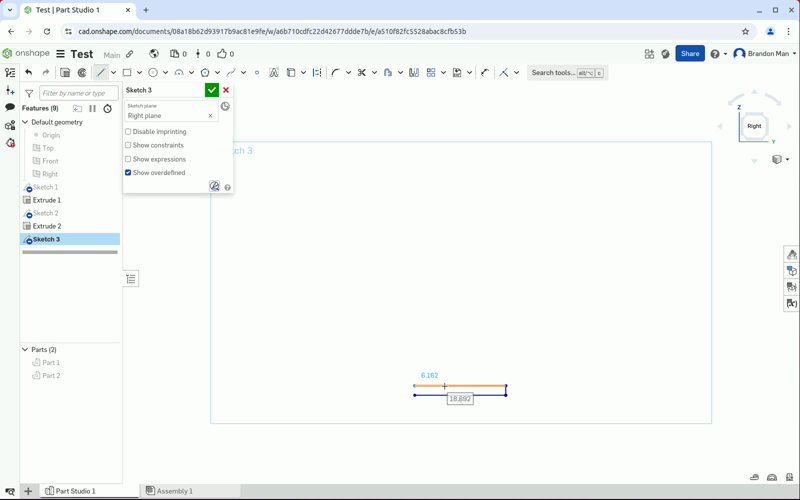
key_down(shift)
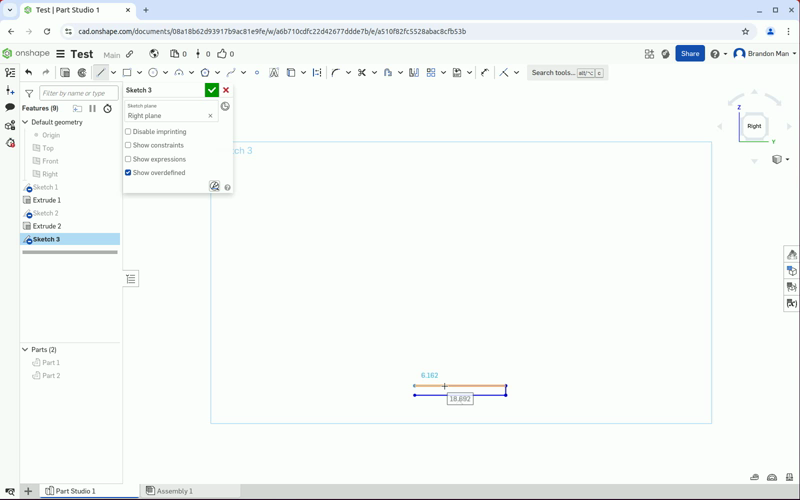
mouse_move(414, 395)
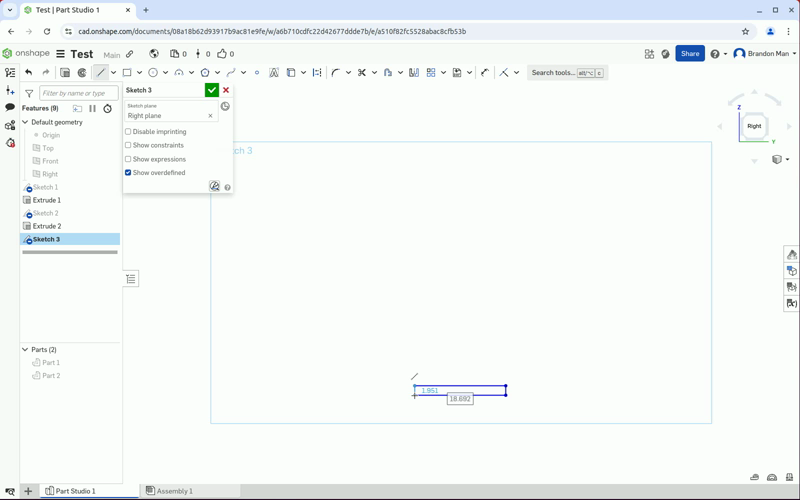
key_up(shift)
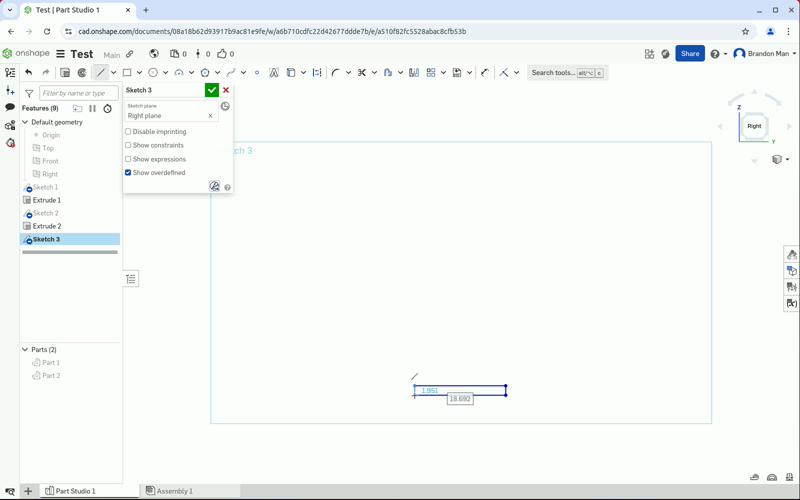
click(414, 395)
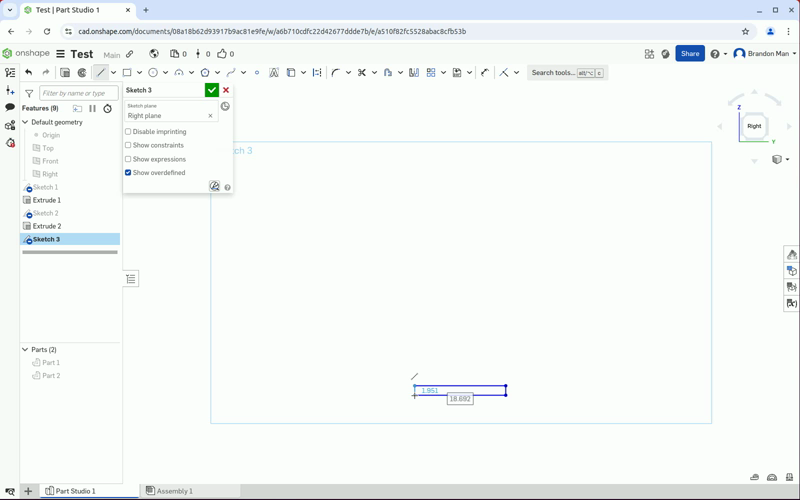
key(esc)
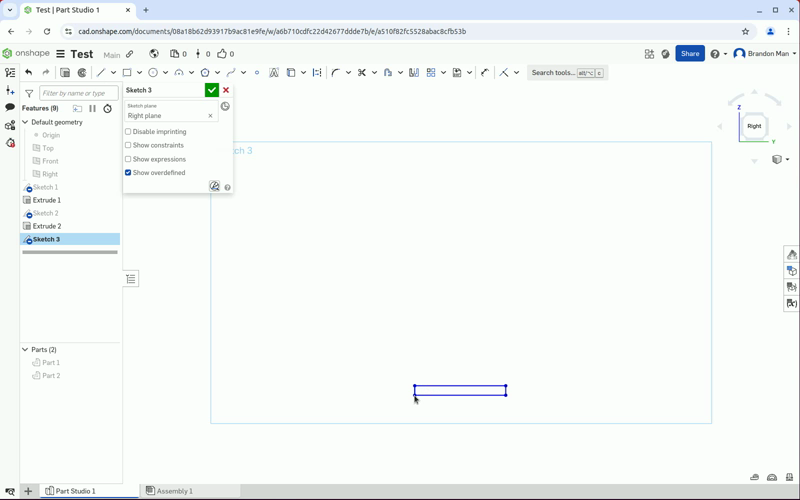
mouse_move(504, 390)
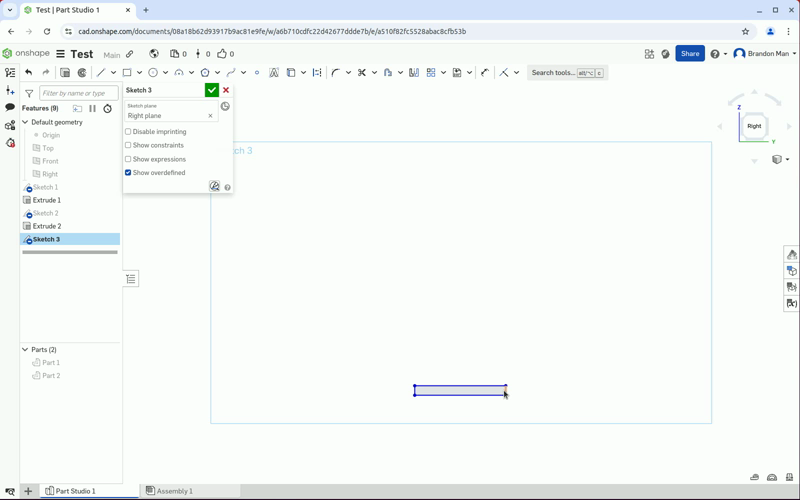
scroll(6)
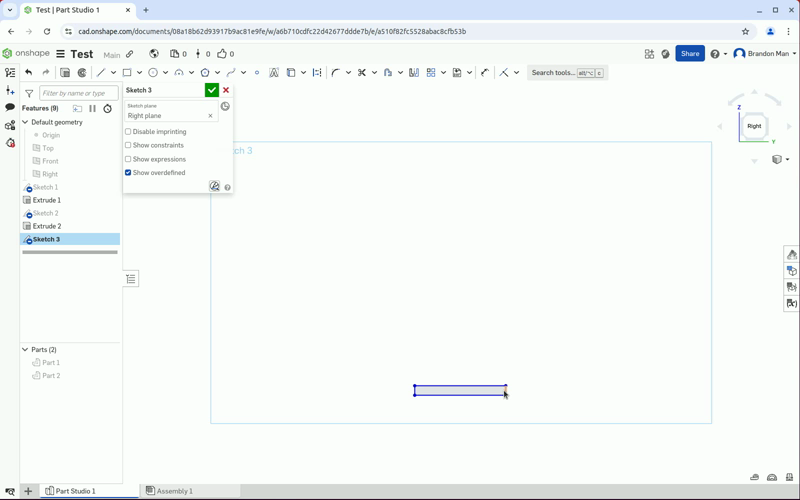
scroll(6)
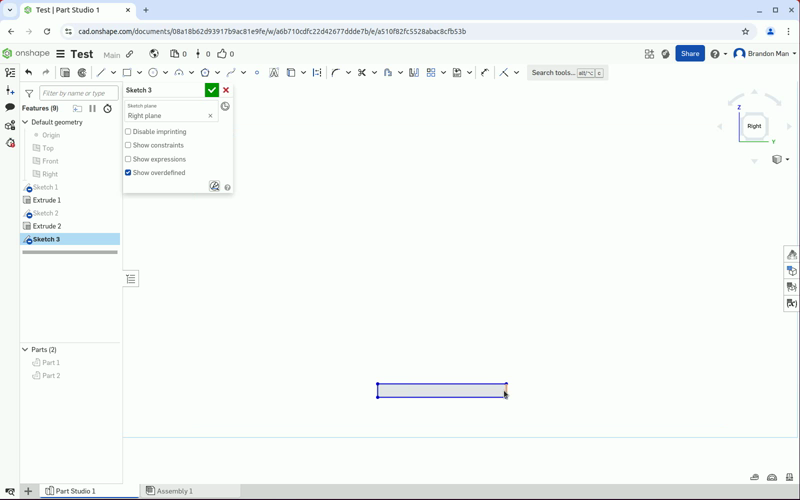
scroll(6)
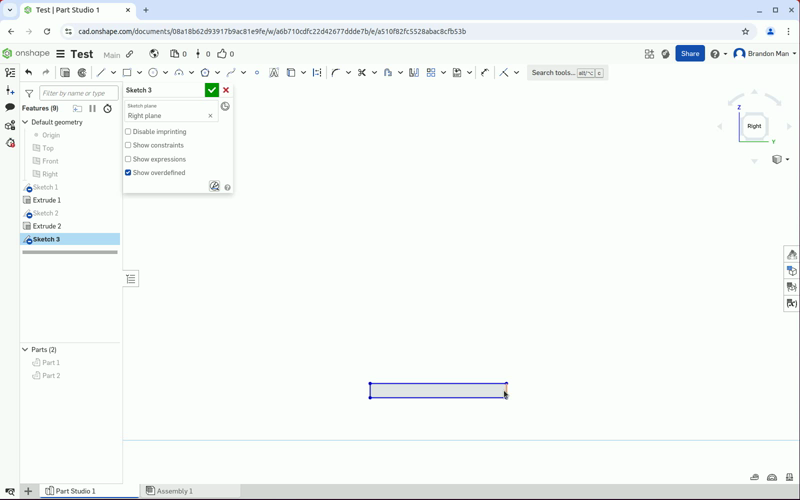
scroll(6)
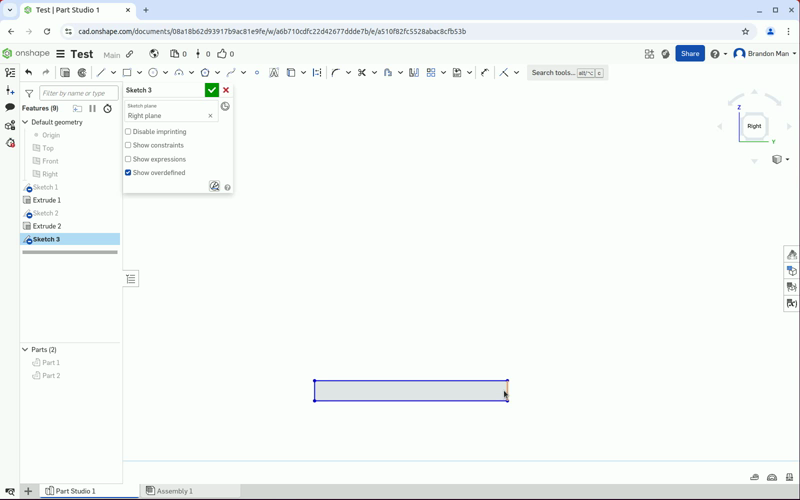
scroll(6)
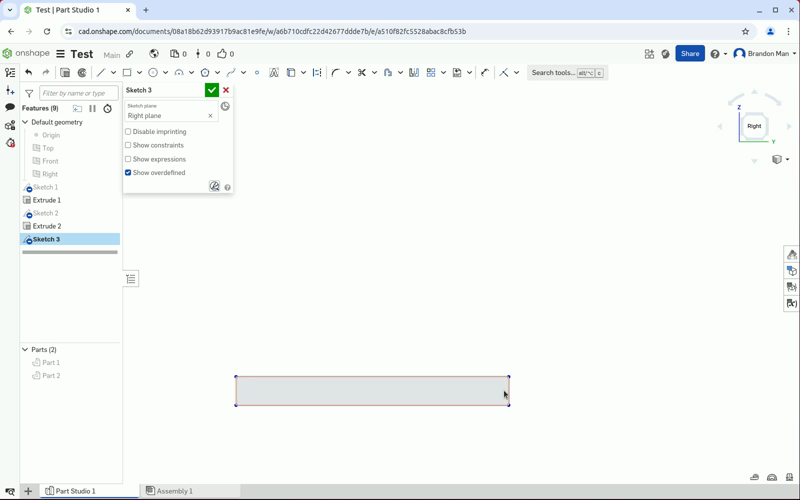
scroll(6)
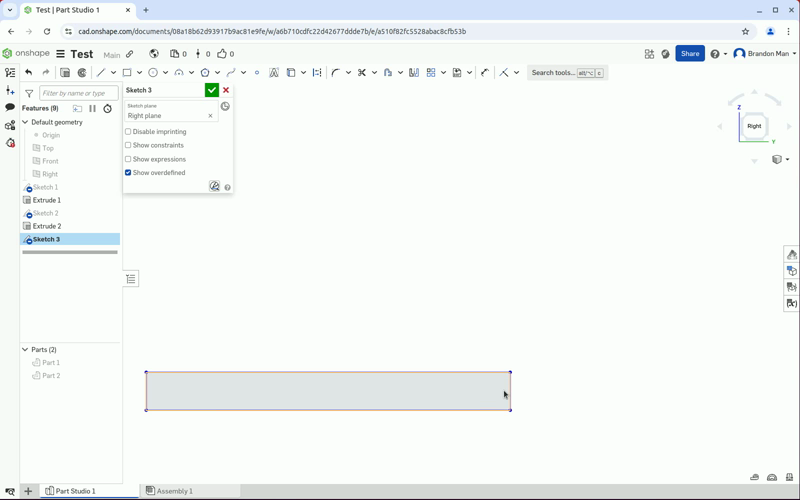
scroll(6)
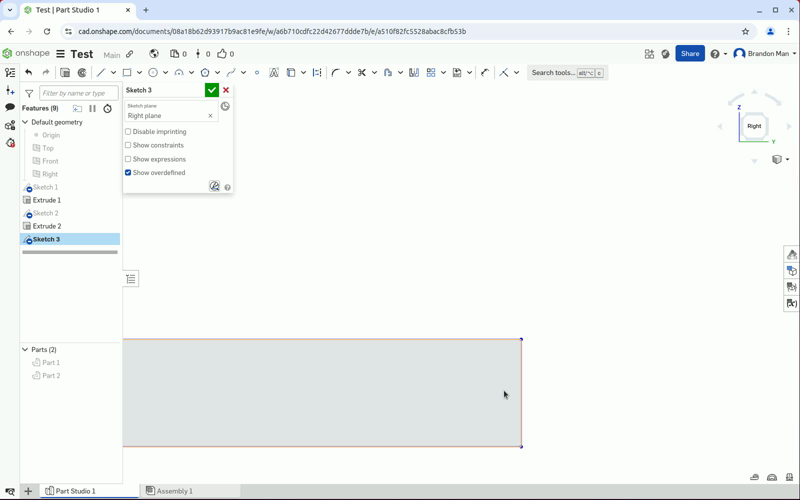
click(504, 390)
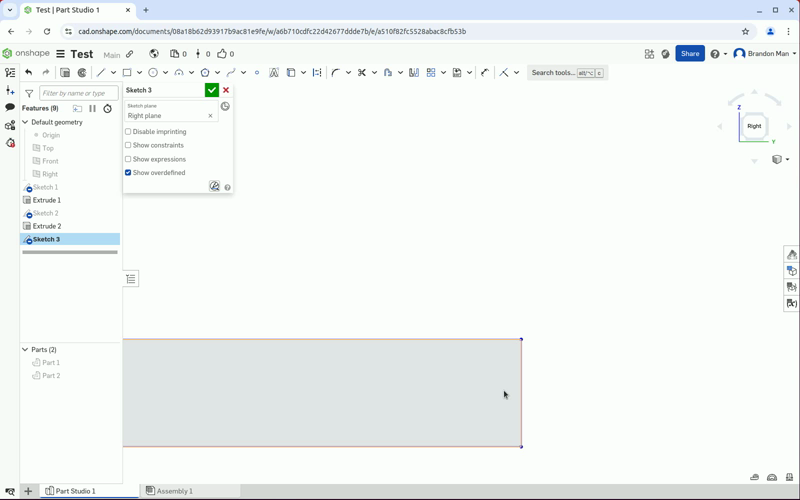
scroll(-6)
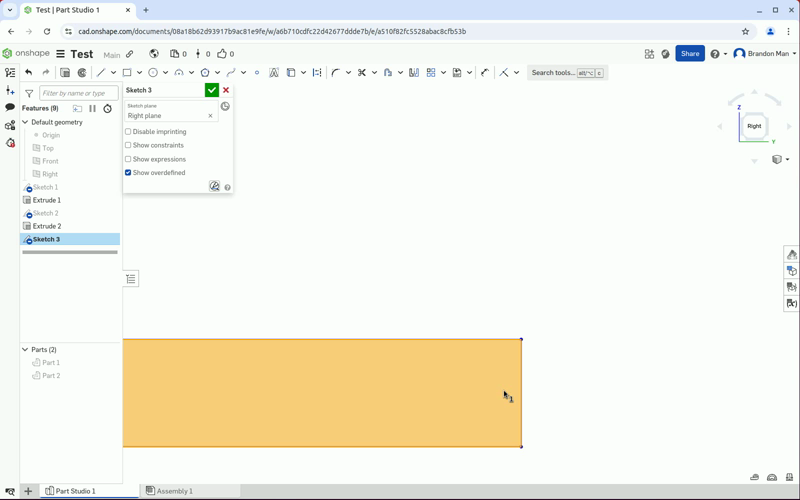
scroll(-6)
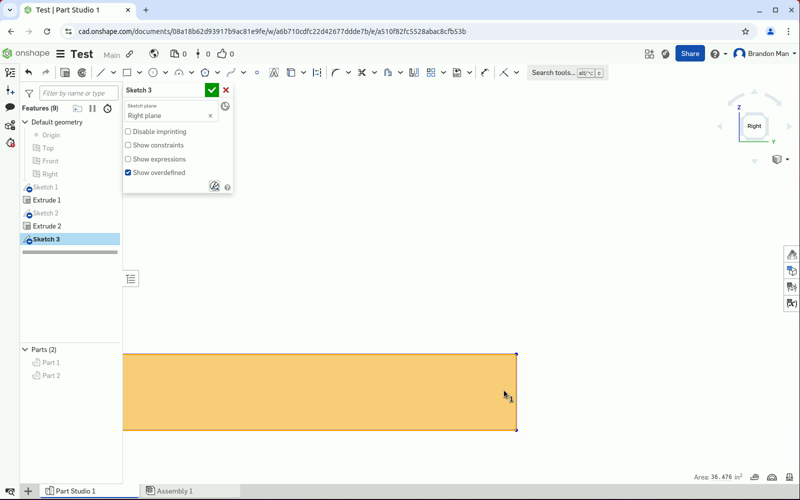
scroll(-6)
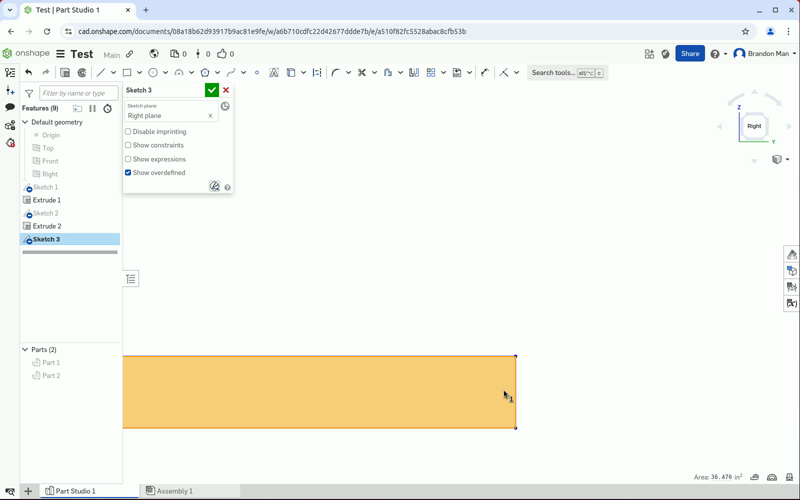
scroll(-6)
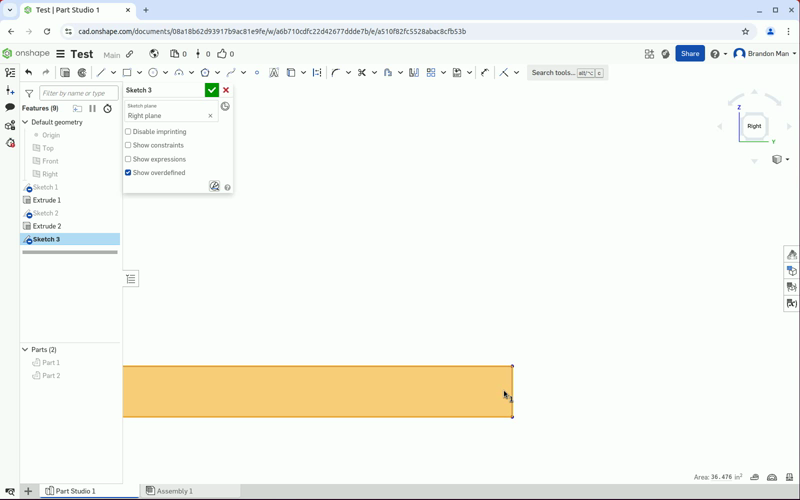
scroll(-6)
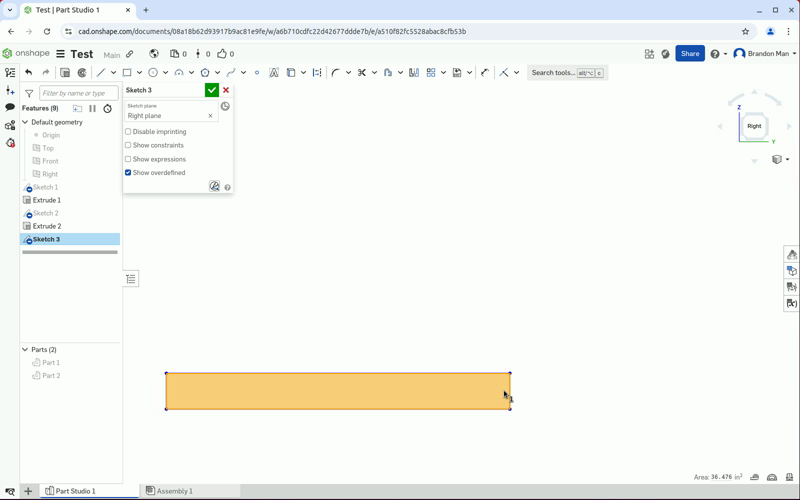
scroll(-6)
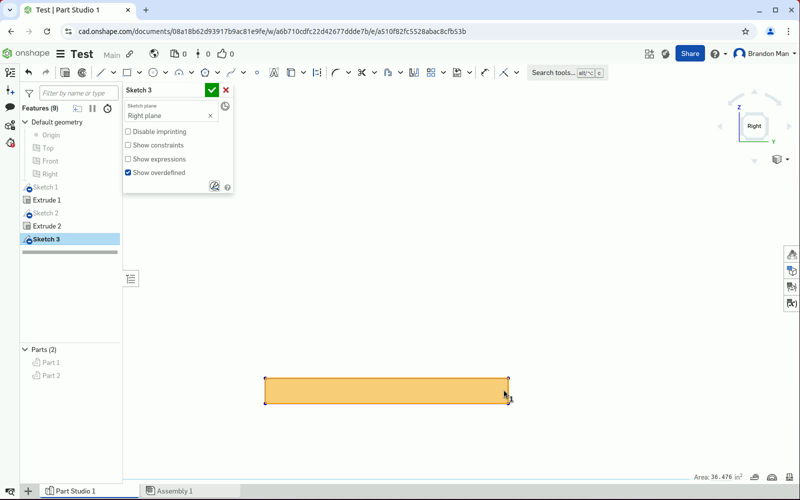
scroll(-6)
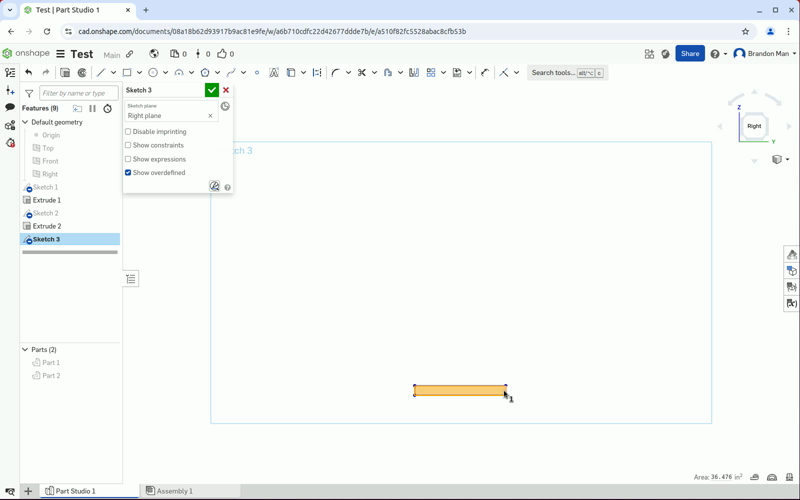
mouse_move(73, 352)
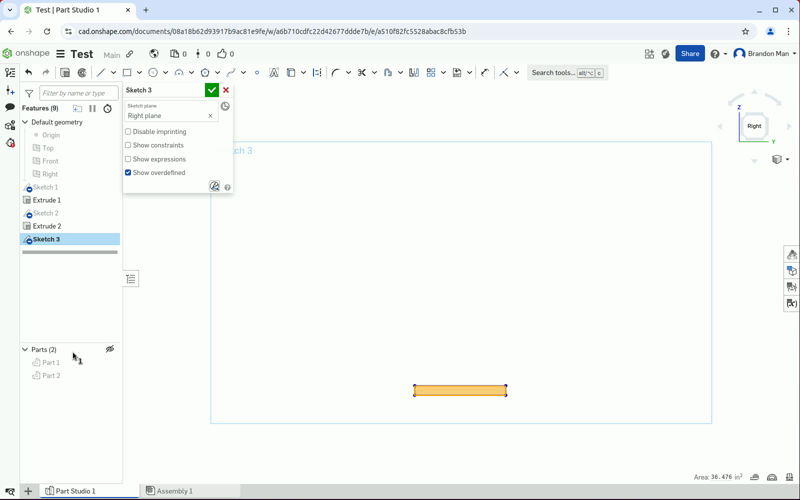
key(shift+y)
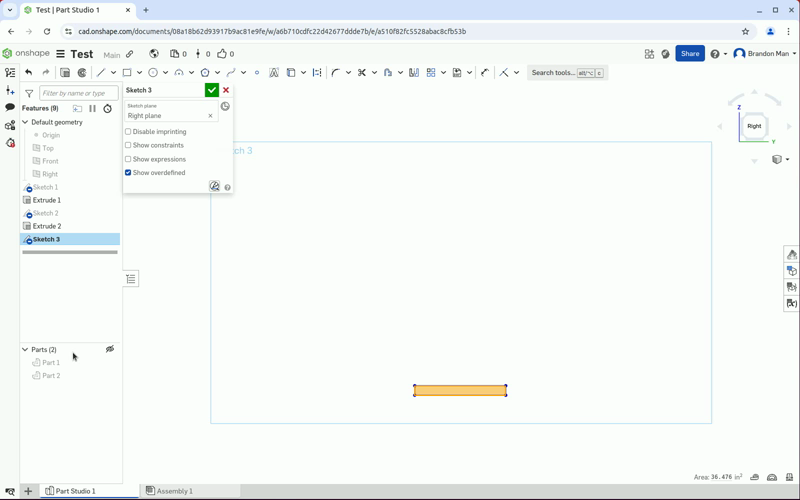
key(shift+e)
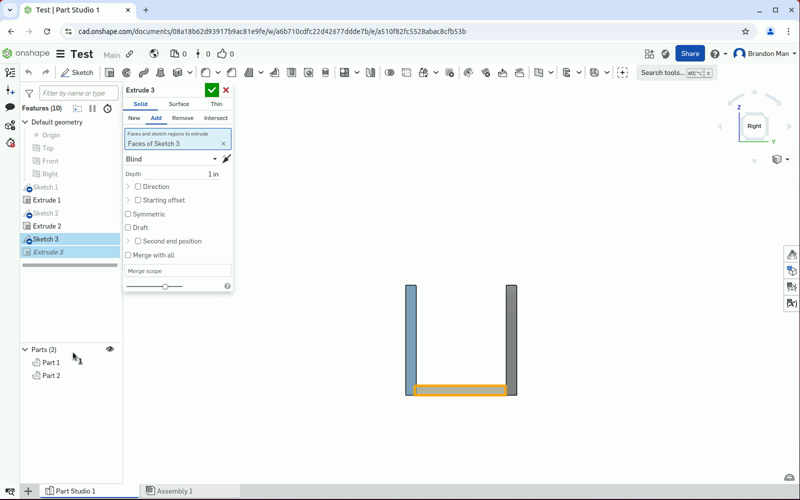
mouse_move(143, 106)
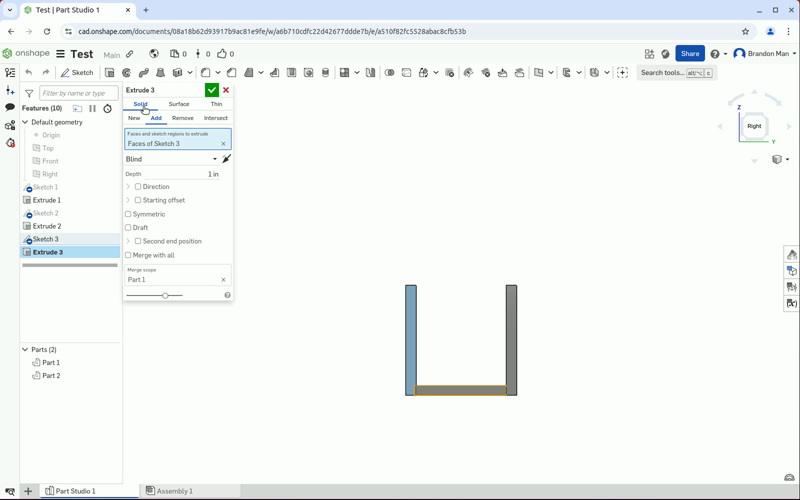
click(143, 106)
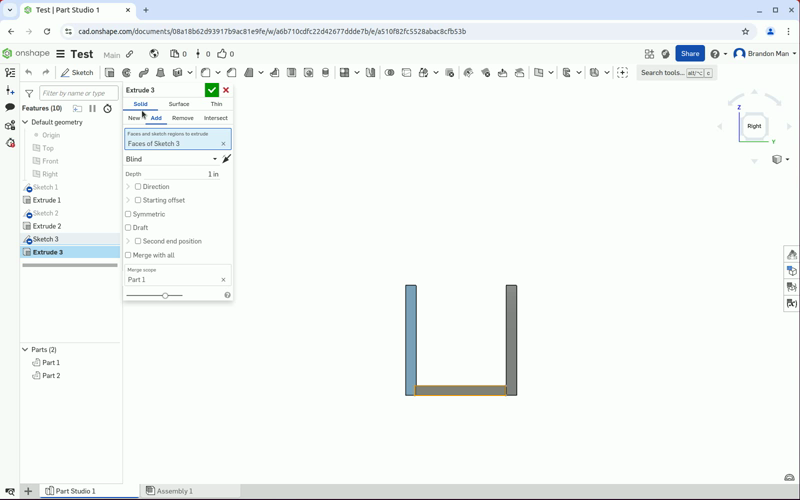
mouse_move(137, 120)
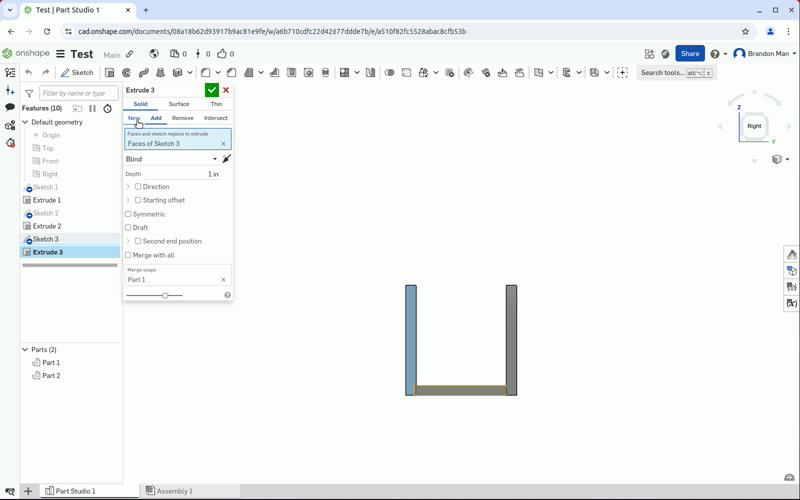
click(137, 120)
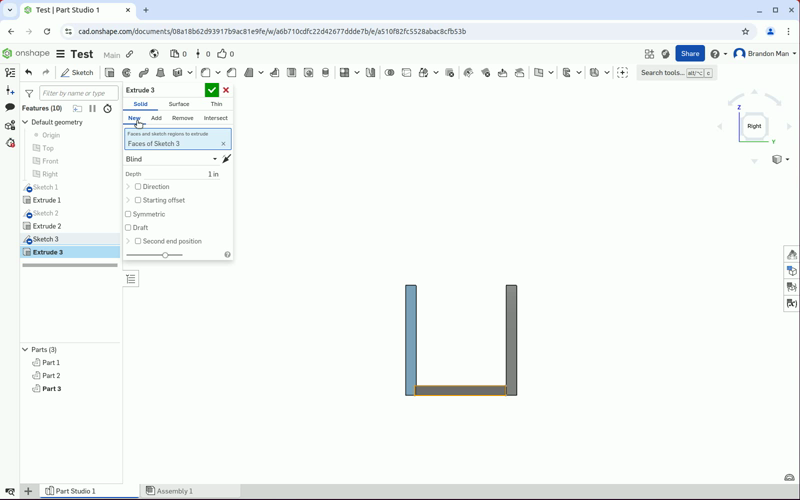
key(tab, 4)
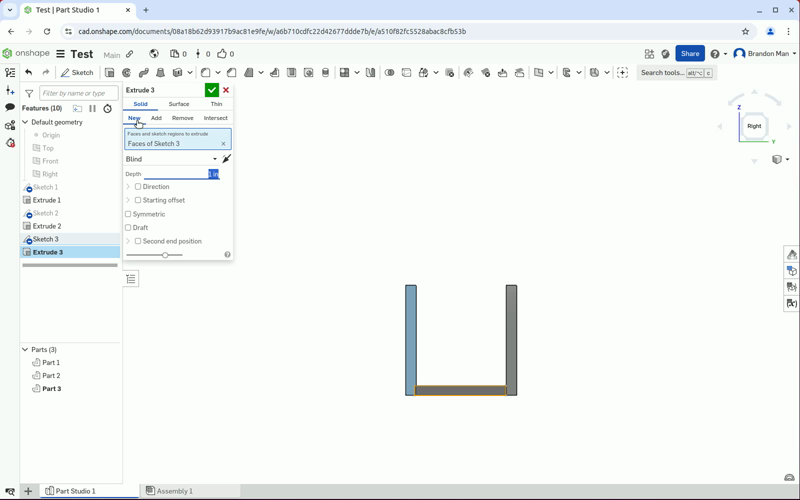
text(-0.963)
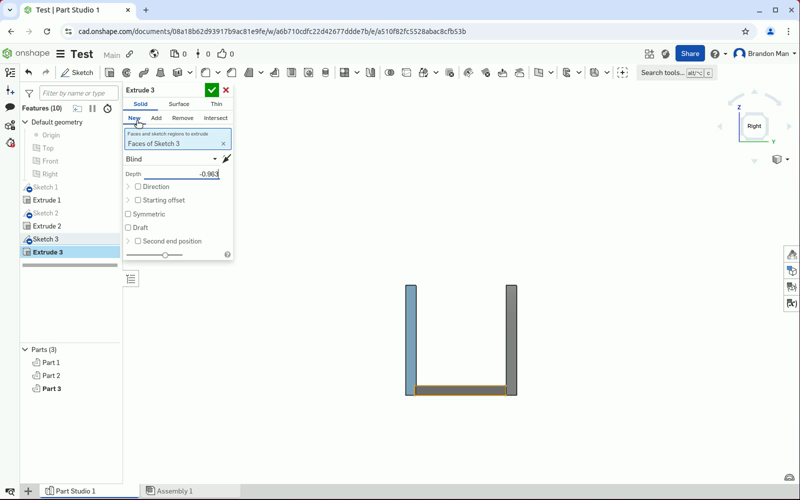
key(enter)
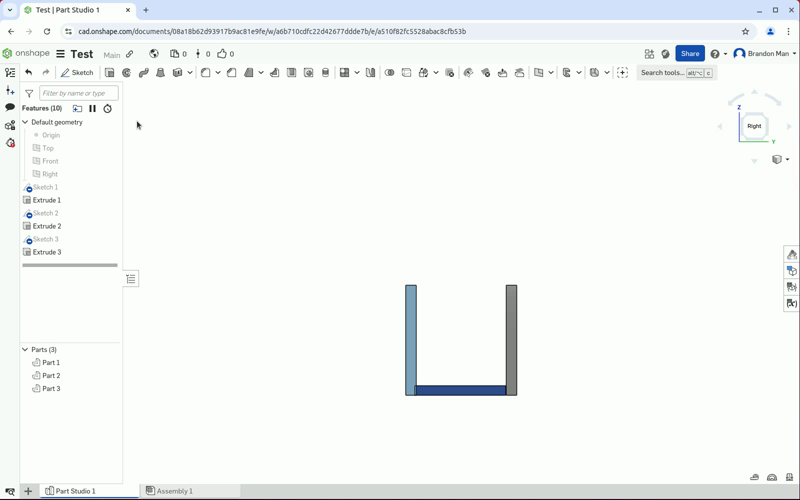
key(shift+h)
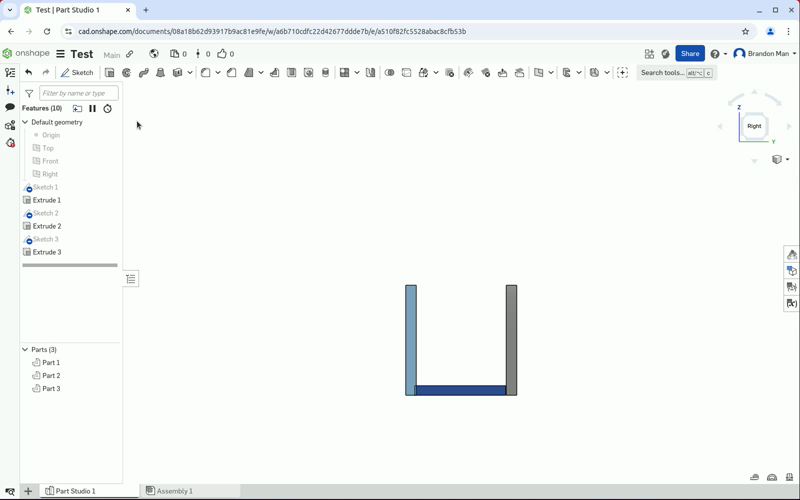
key(shift+h)
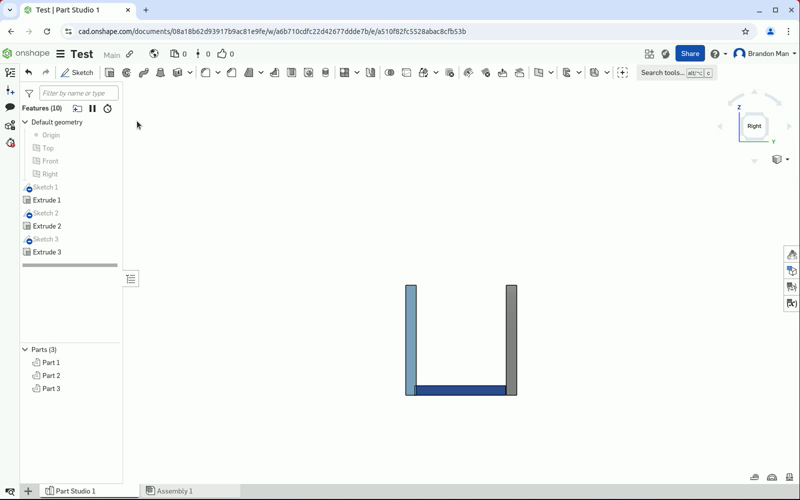
mouse_move(73, 189)
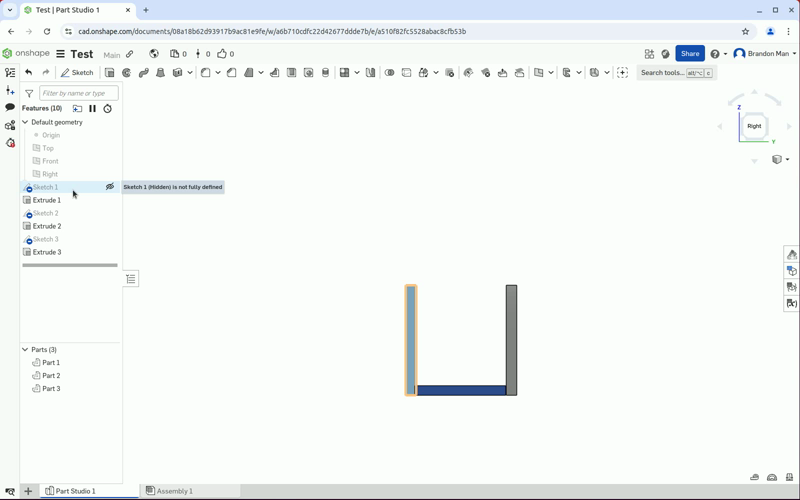
click(73, 189)
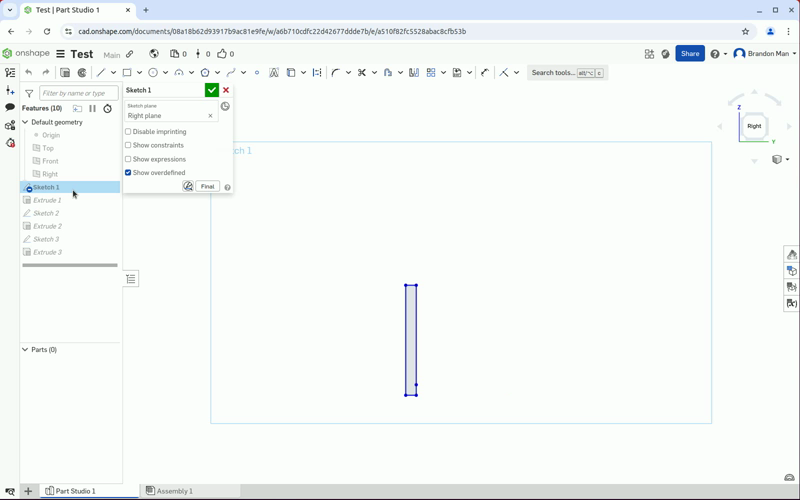
mouse_move(229, 92)
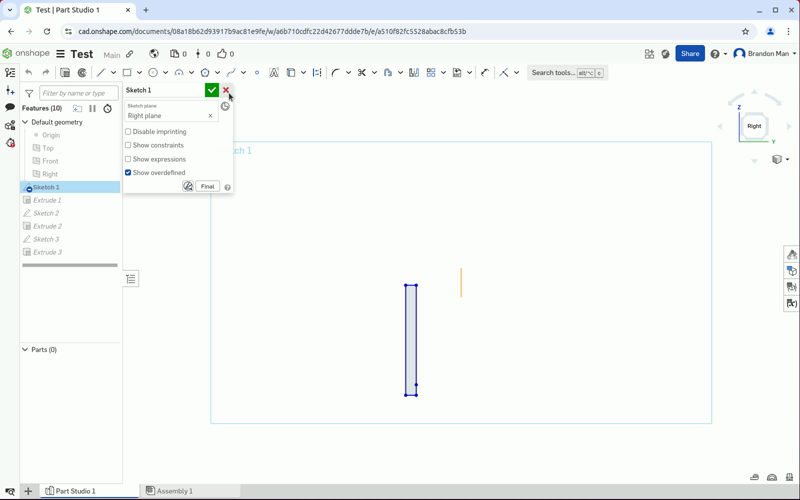
click(229, 92)
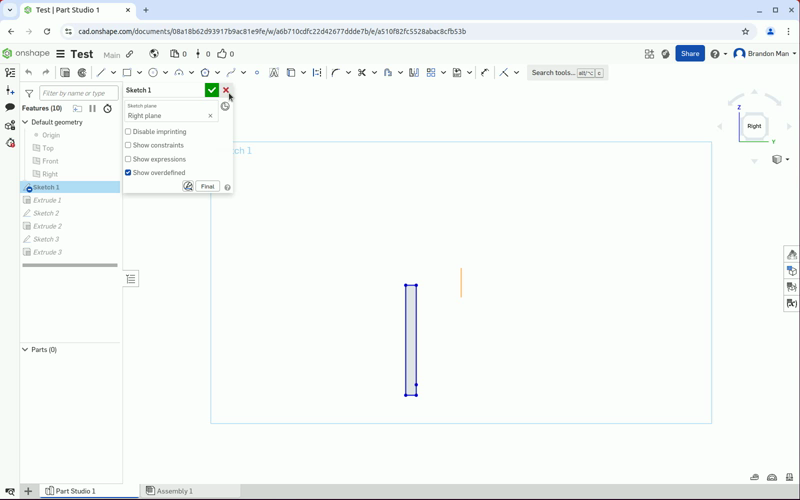
key(shift+s)
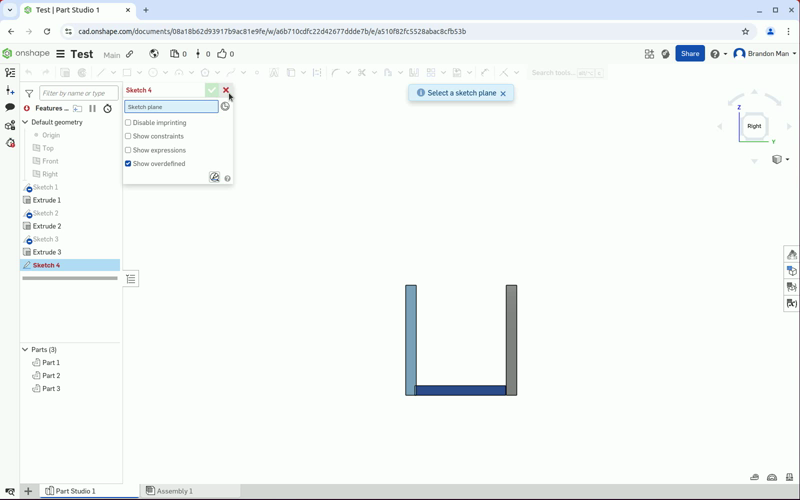
mouse_move(73, 176)
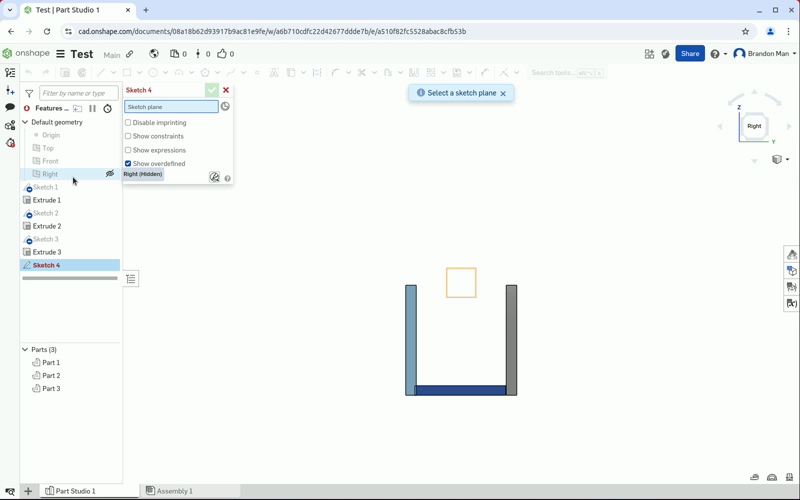
click(73, 176)
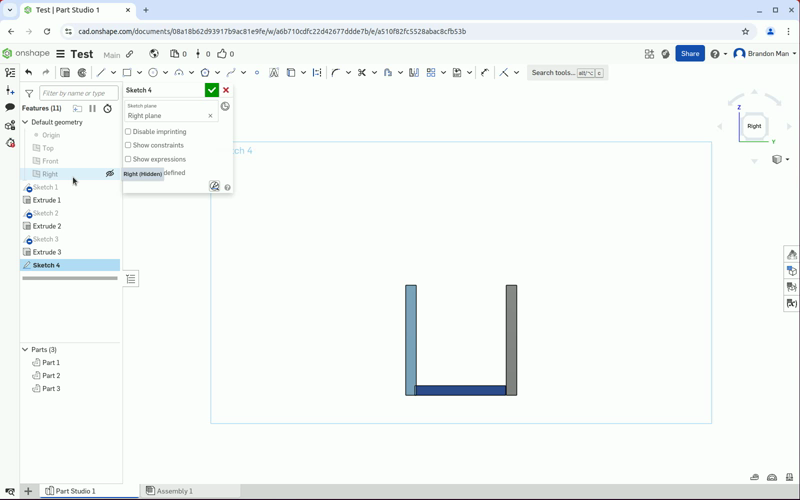
mouse_move(73, 352)
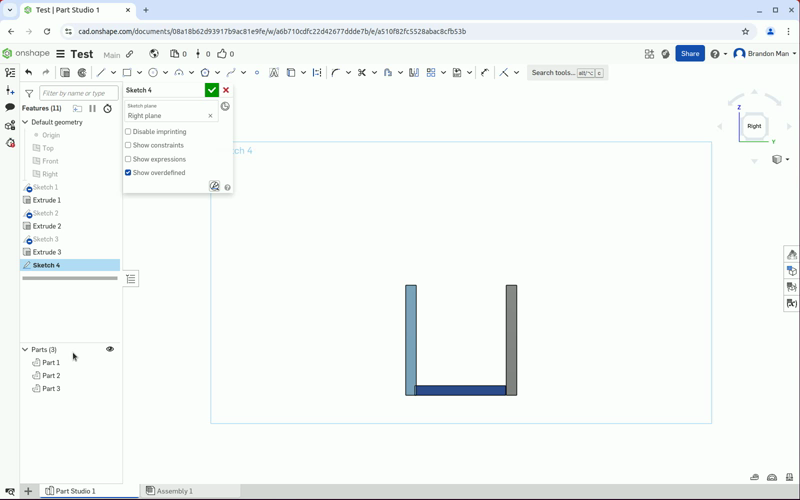
key(y)
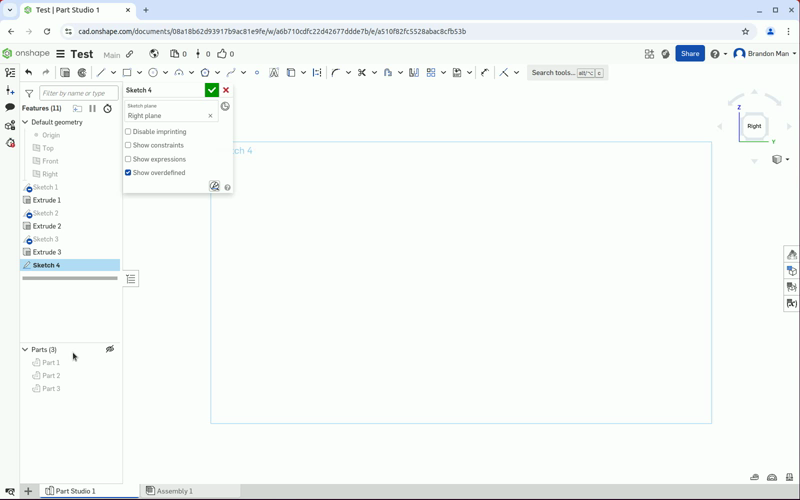
key(l)
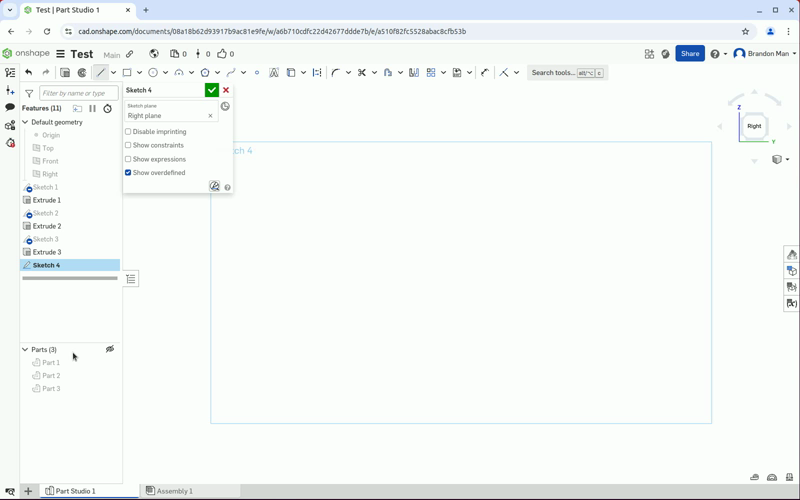
key_down(shift)
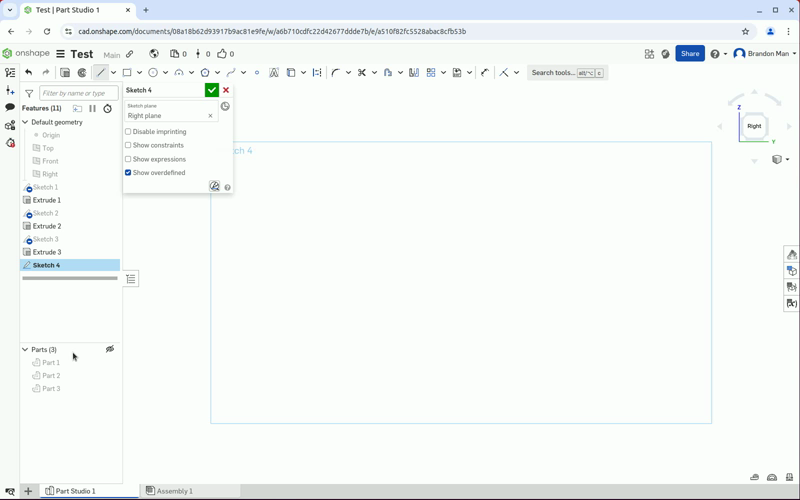
mouse_move(405, 285)
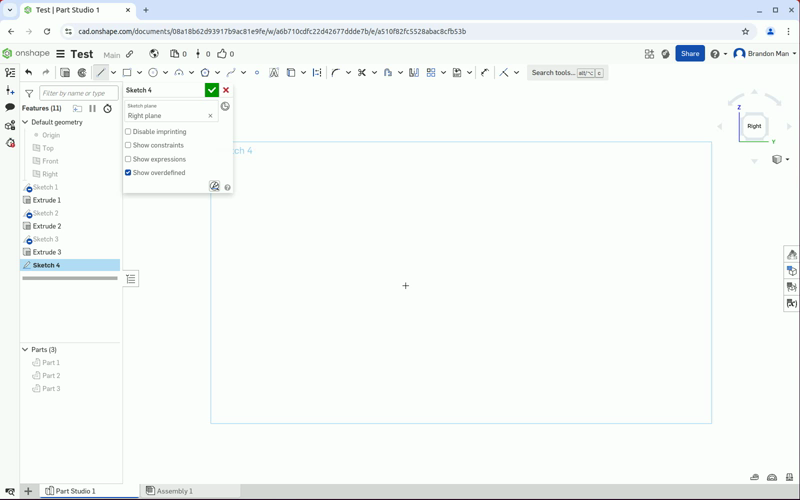
click(405, 285)
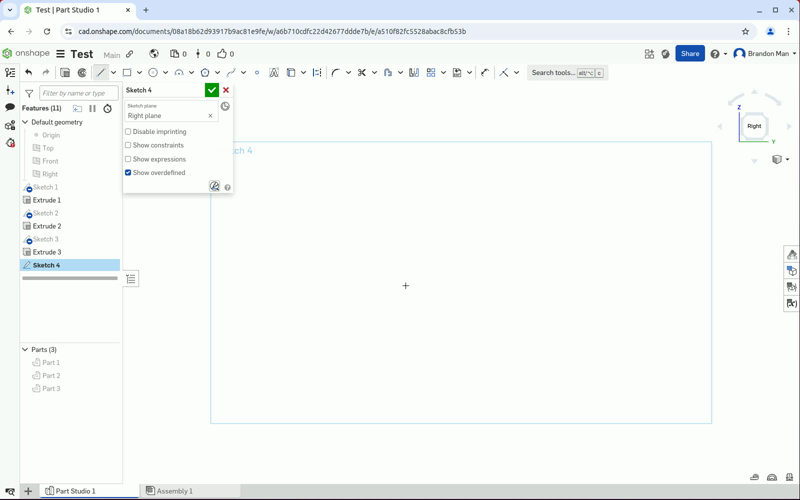
key_up(shift)
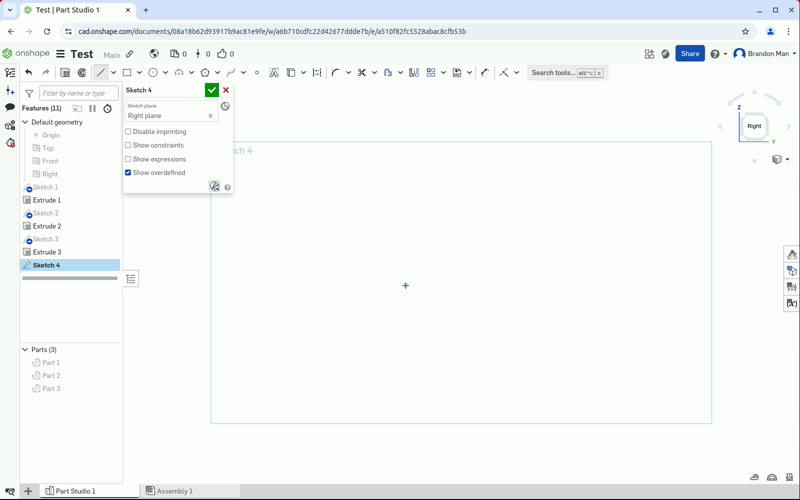
key_down(shift)
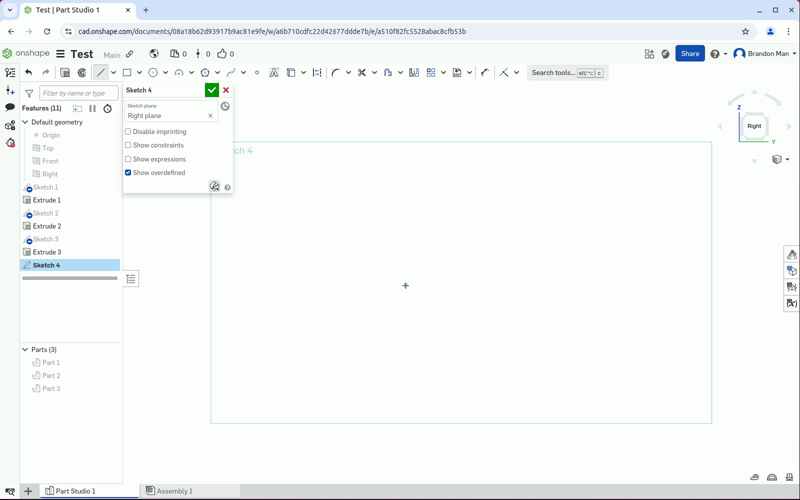
mouse_move(435, 285)
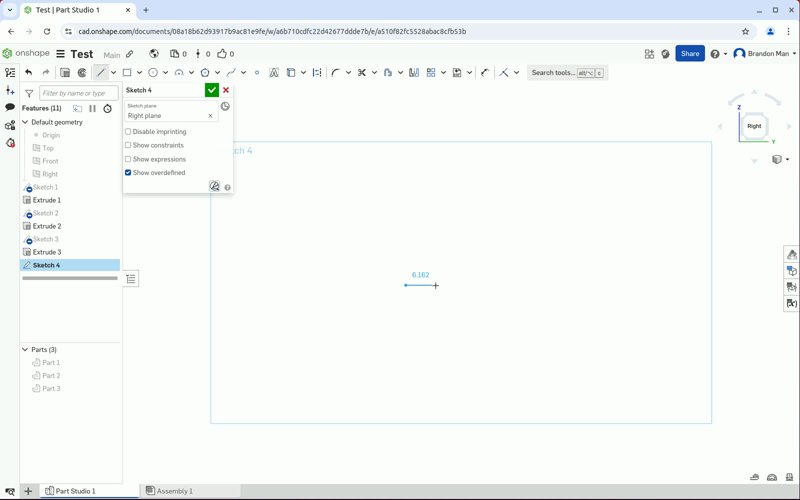
mouse_move(416, 285)
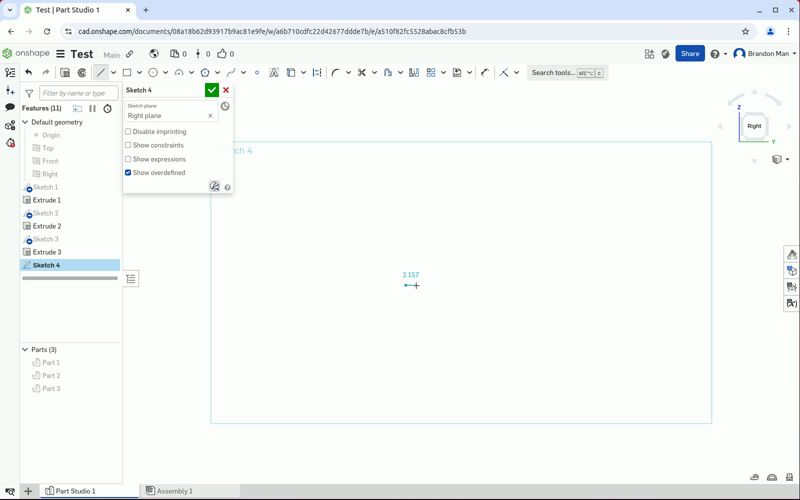
click(416, 285)
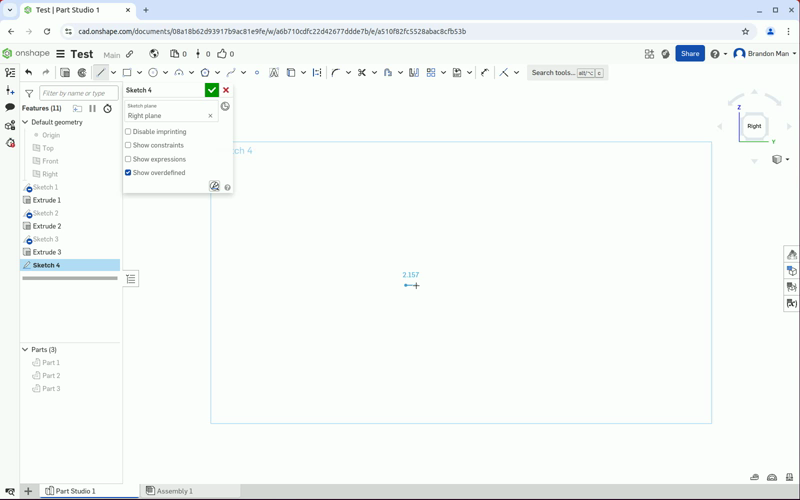
key_up(shift)
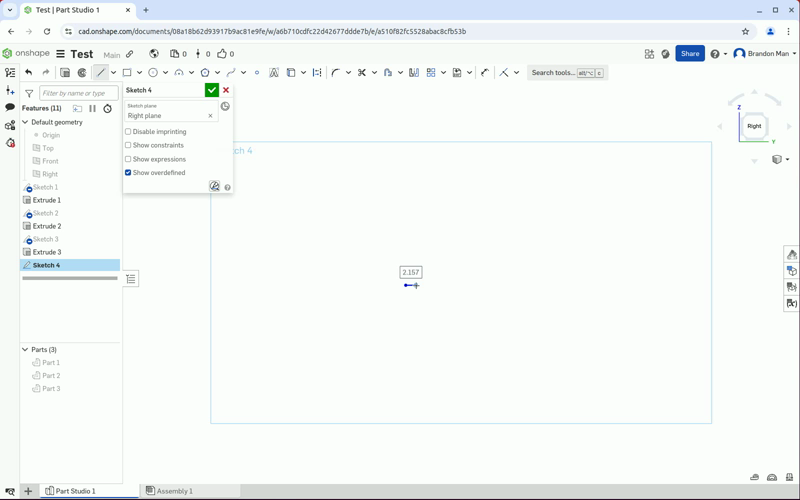
key_down(shift)
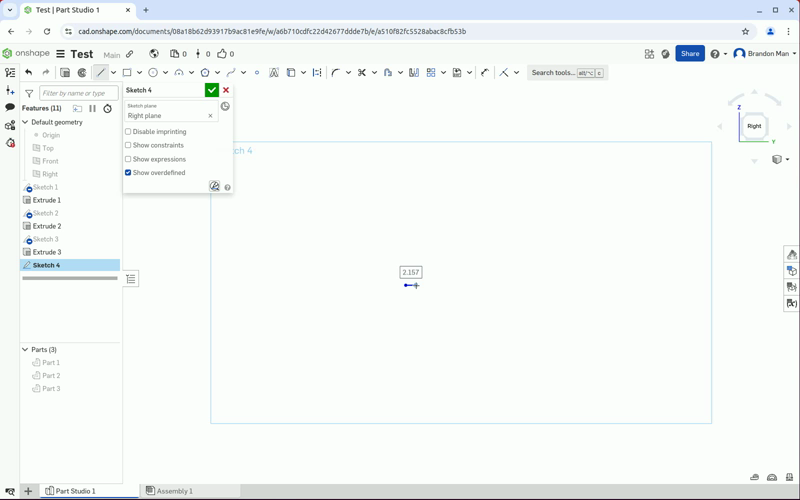
mouse_move(505, 285)
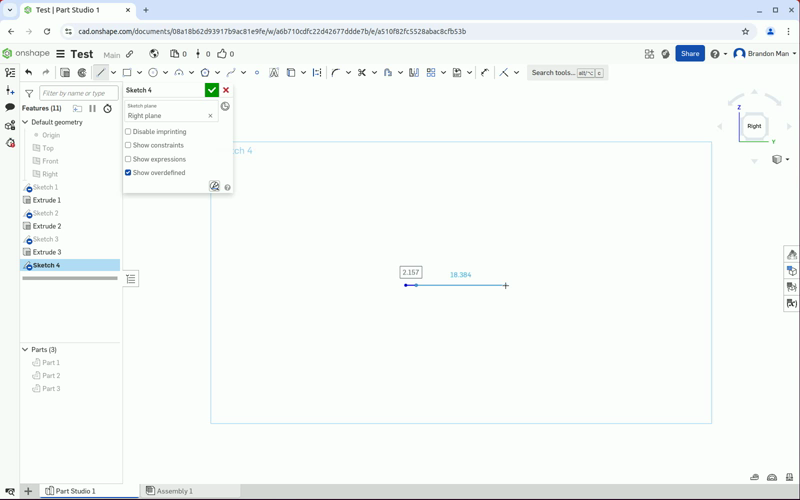
click(505, 285)
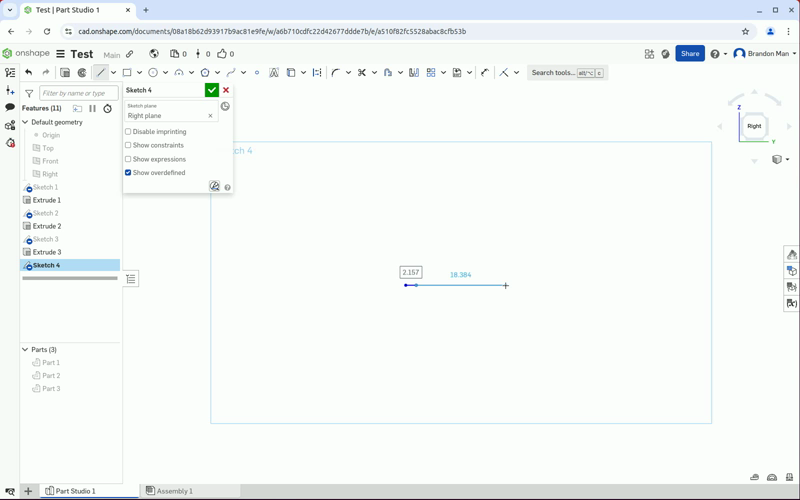
key_up(shift)
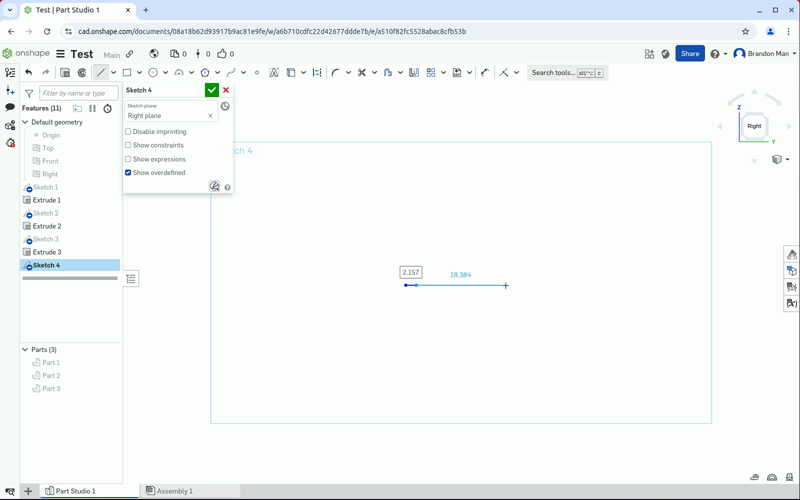
key_down(shift)
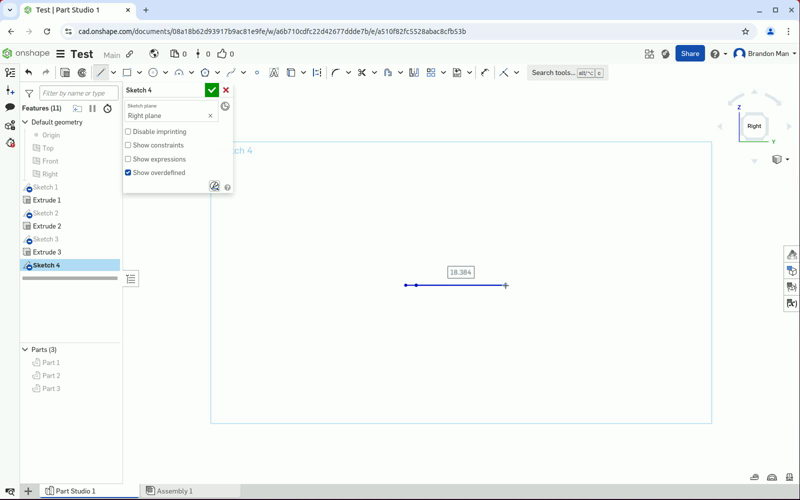
mouse_move(535, 285)
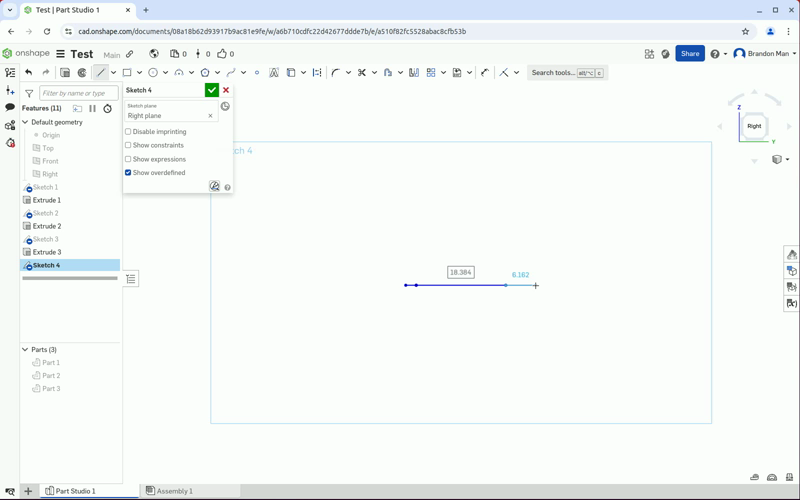
mouse_move(516, 285)
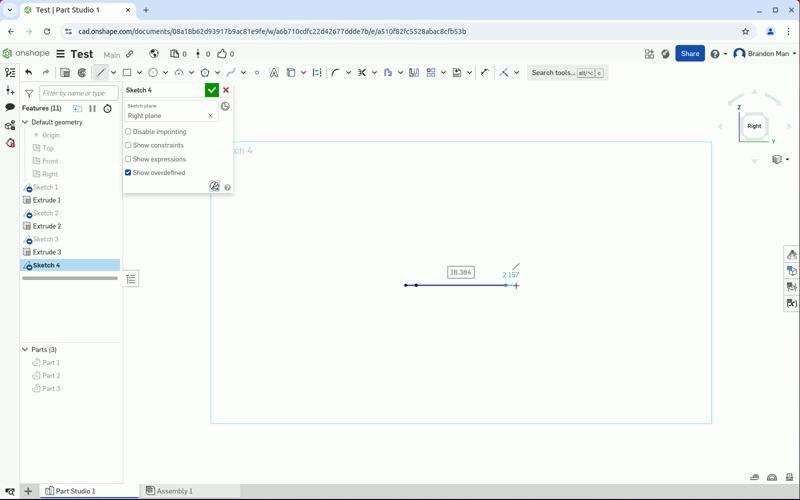
click(516, 285)
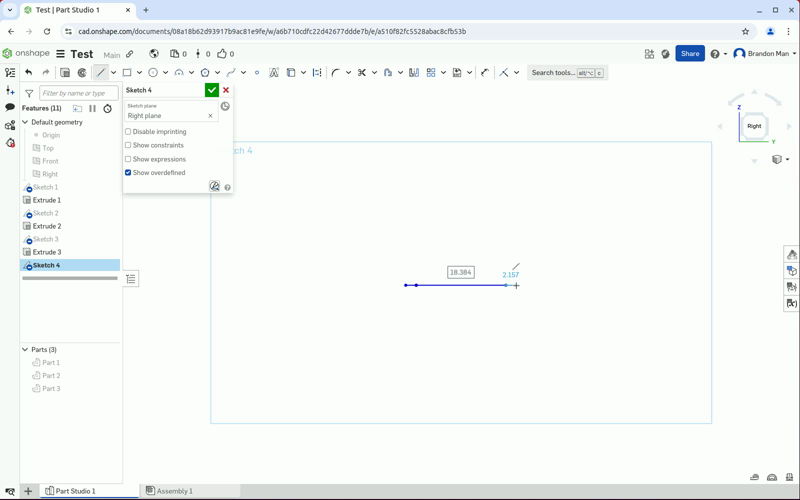
key_up(shift)
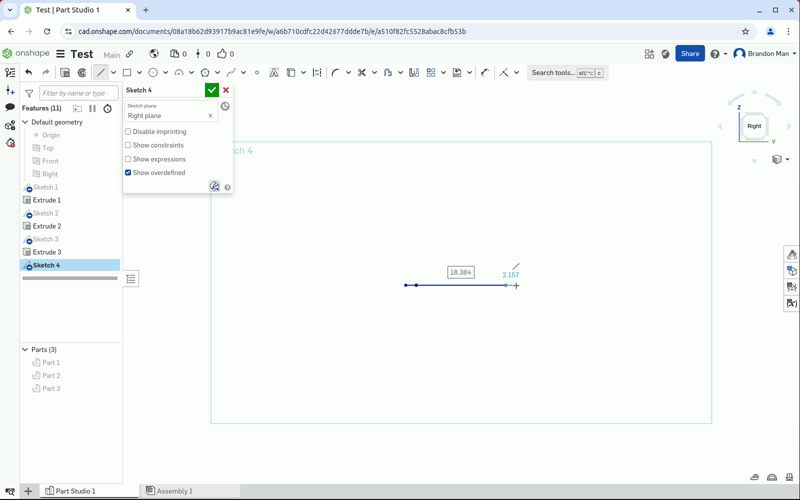
key_down(shift)
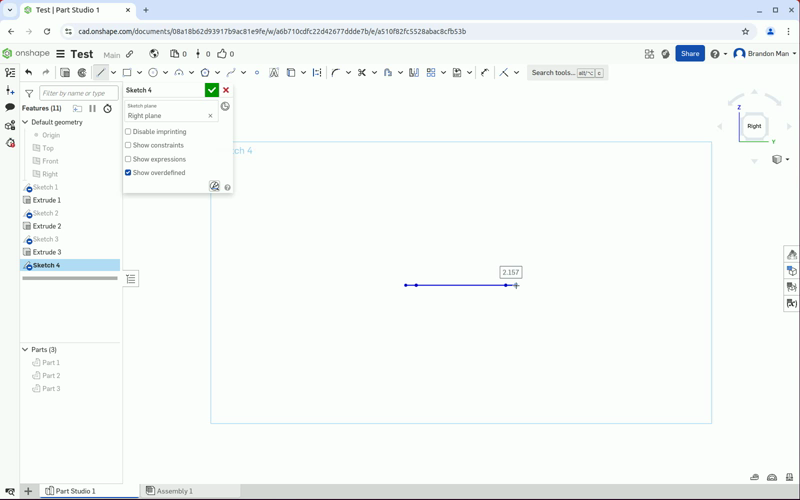
mouse_move(546, 285)
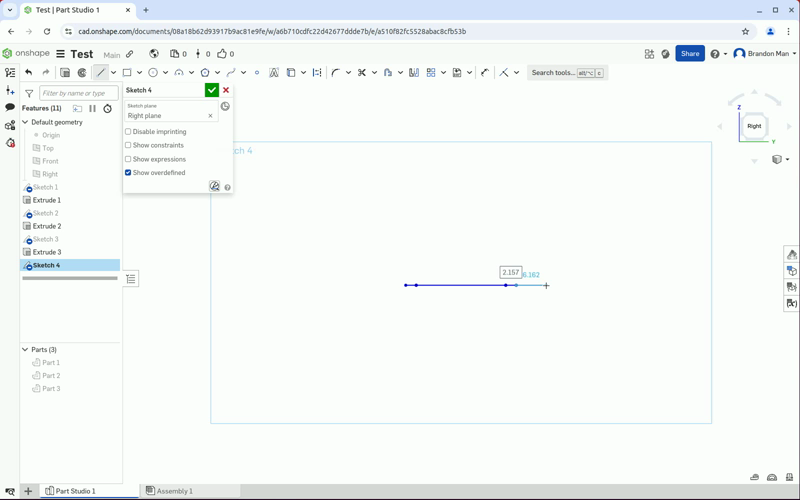
mouse_move(516, 280)
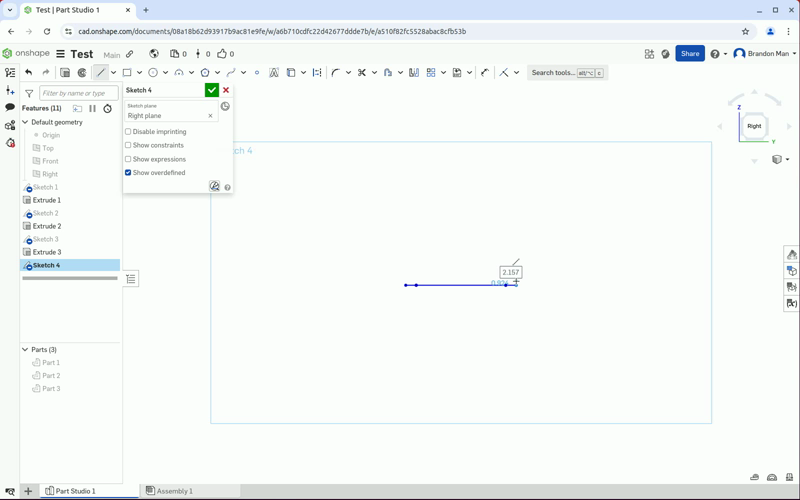
scroll(6)
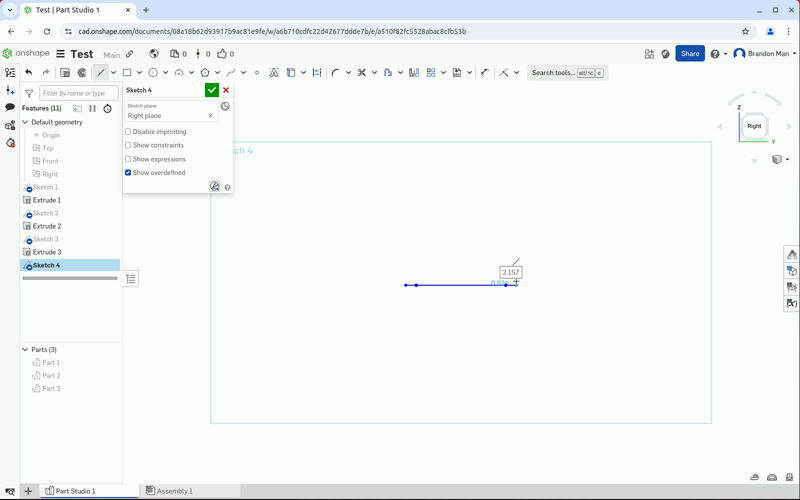
scroll(6)
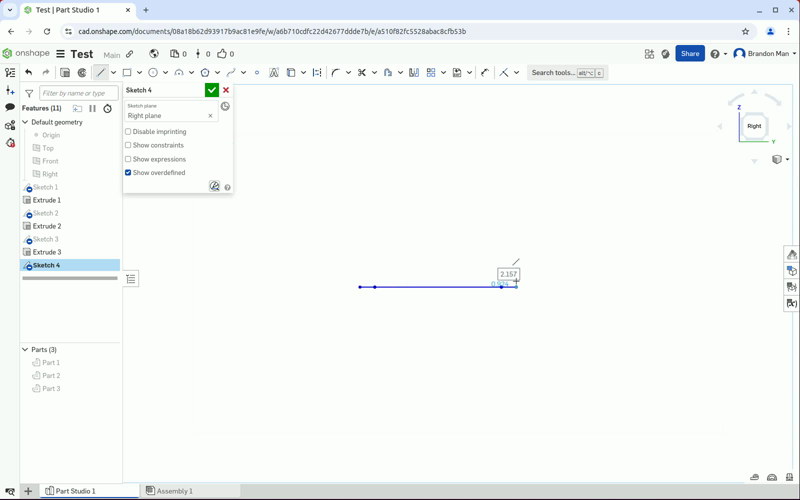
scroll(6)
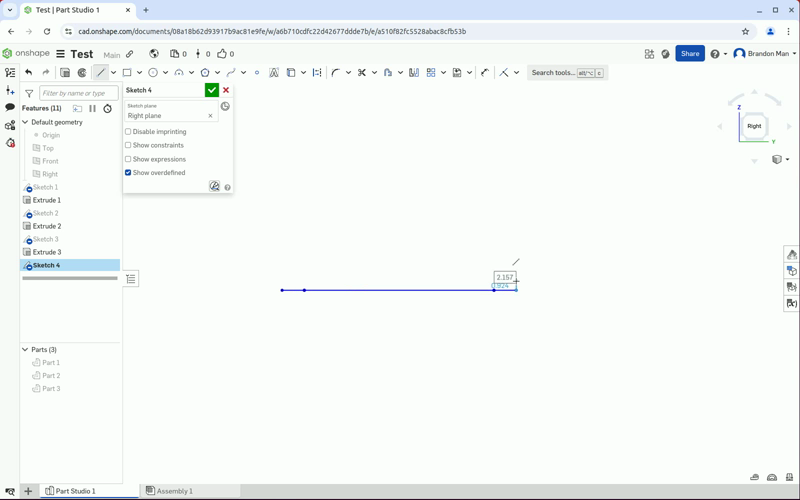
scroll(6)
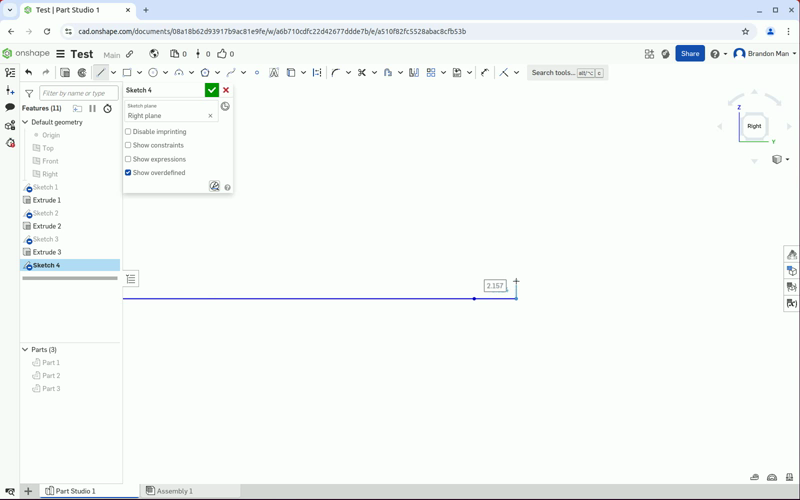
scroll(6)
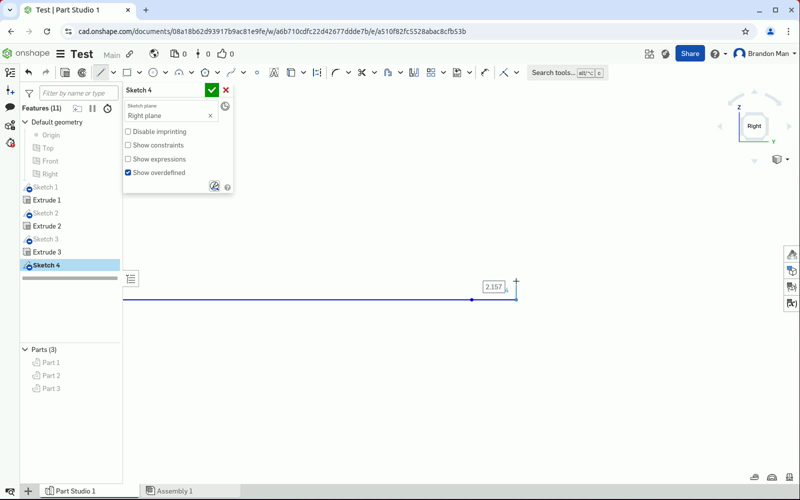
scroll(6)
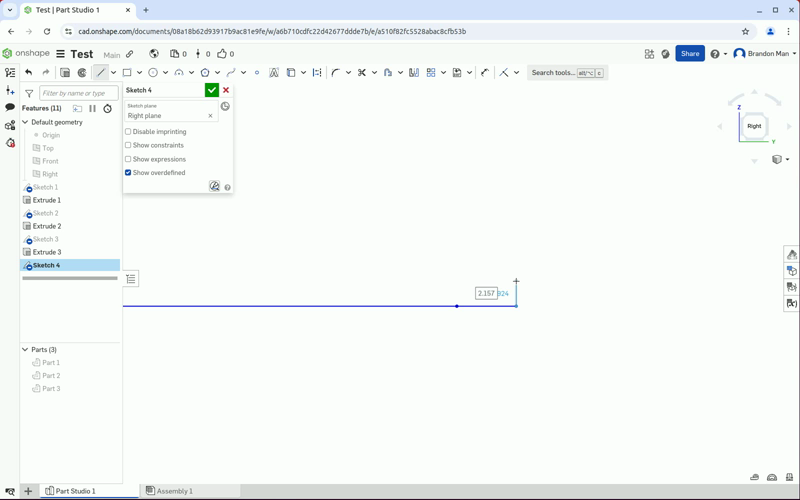
scroll(6)
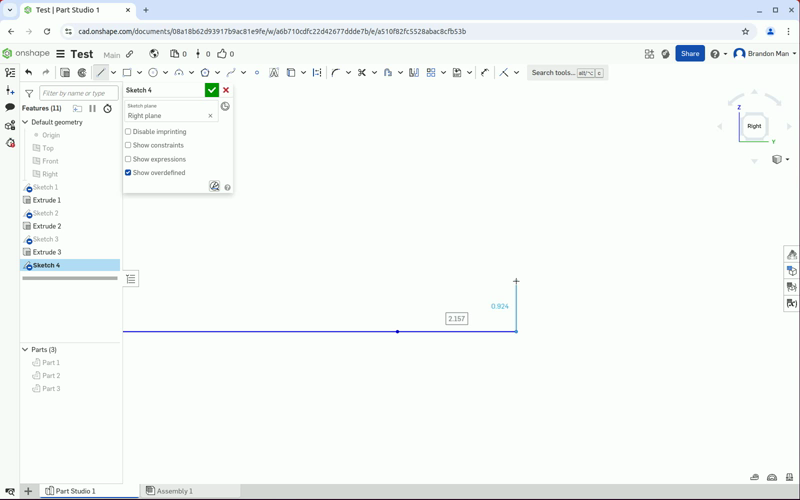
click(516, 280)
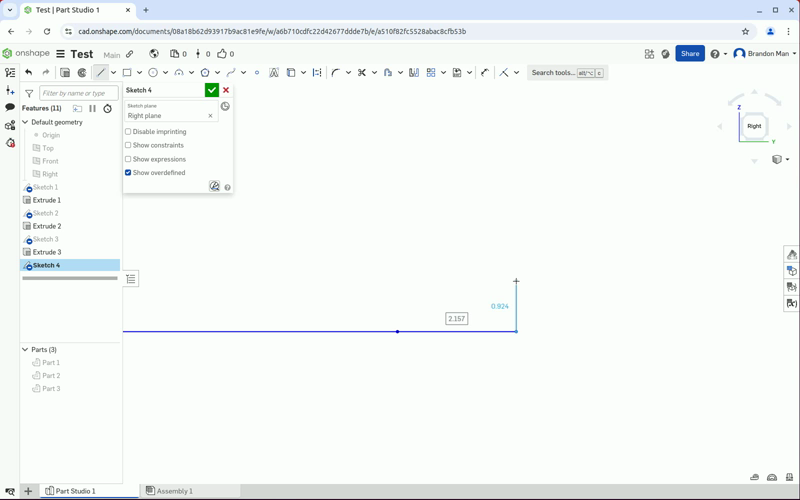
scroll(-6)
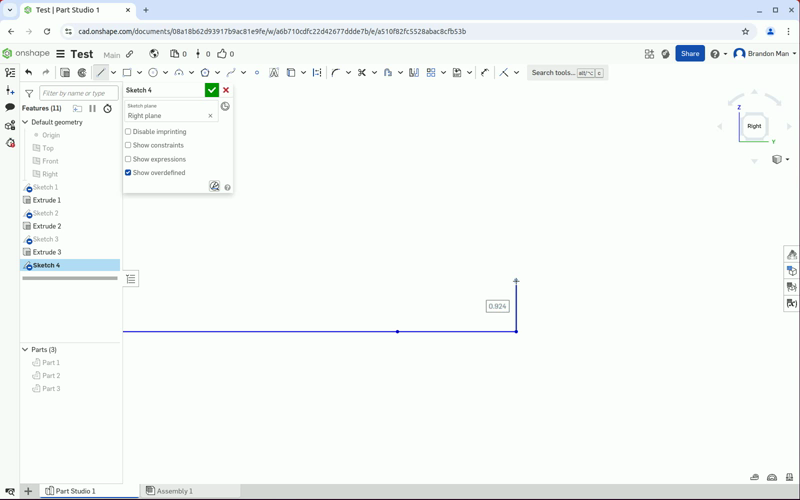
scroll(-6)
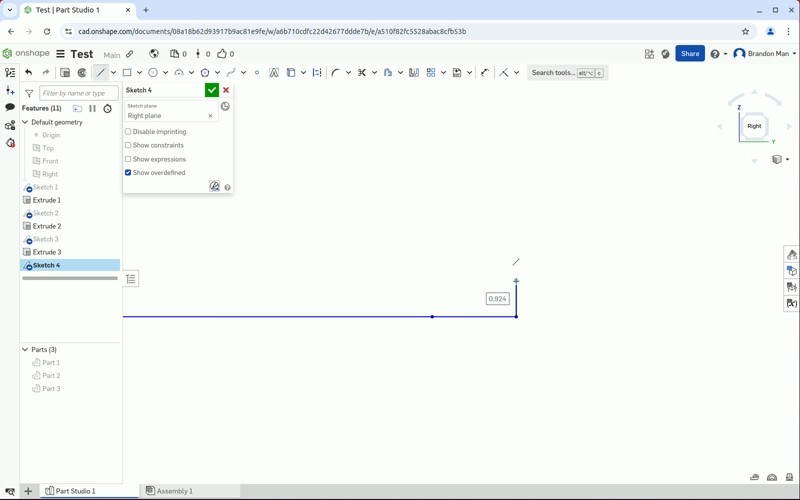
scroll(-6)
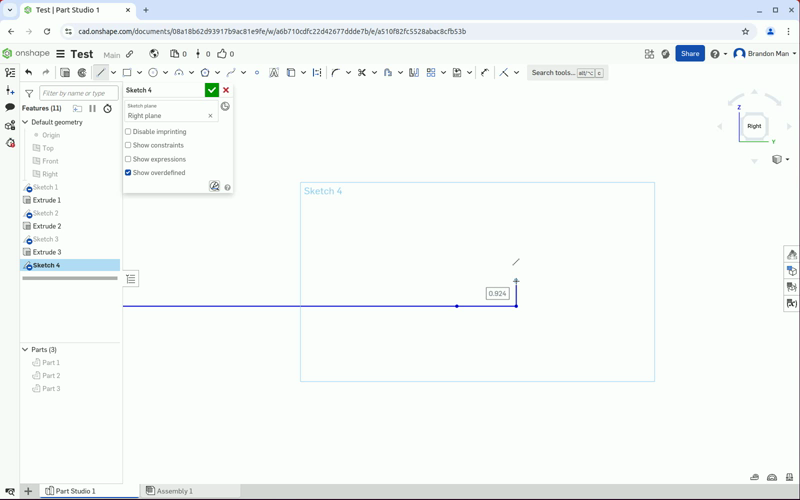
scroll(-6)
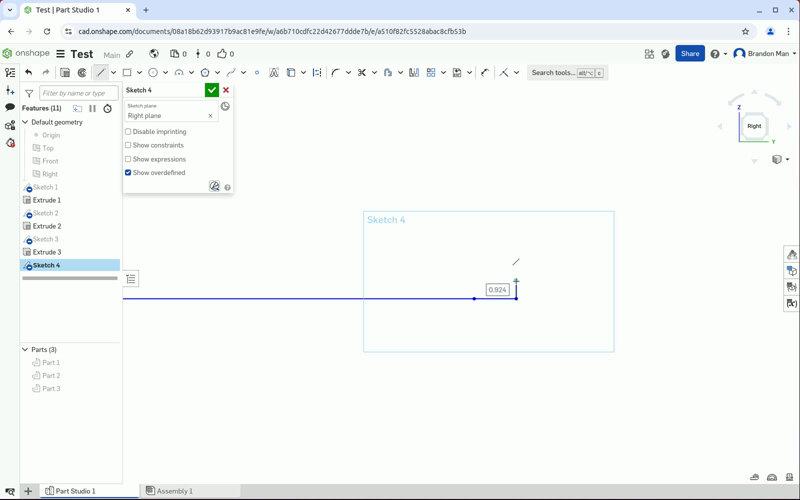
scroll(-6)
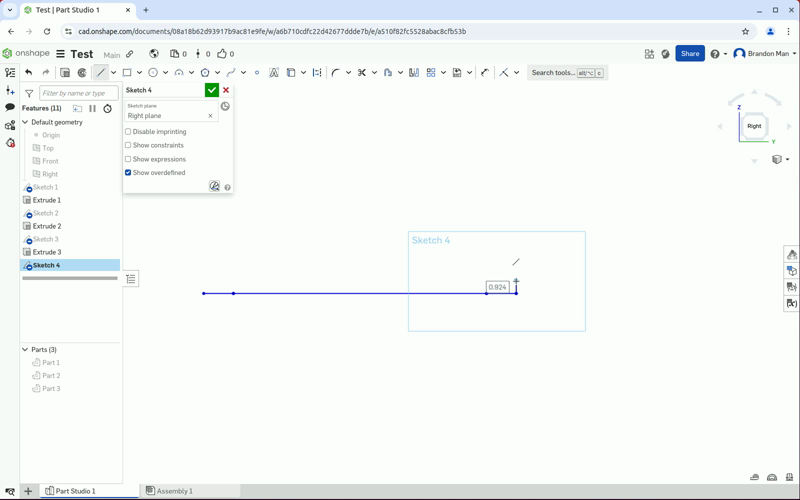
scroll(-6)
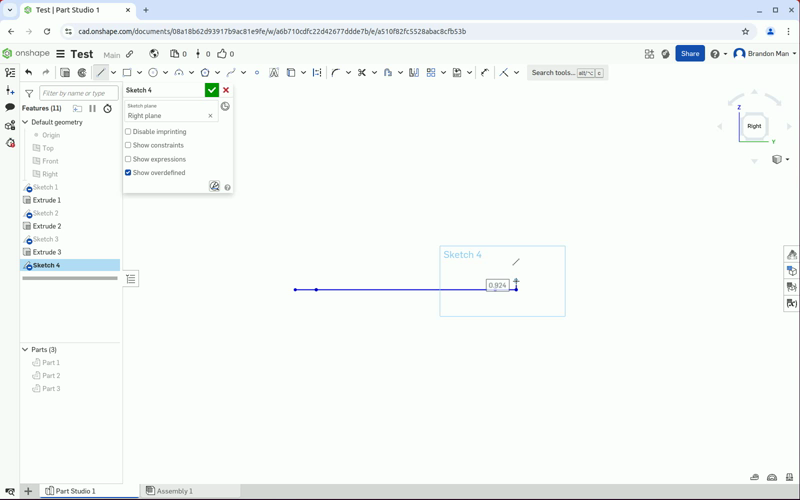
scroll(-6)
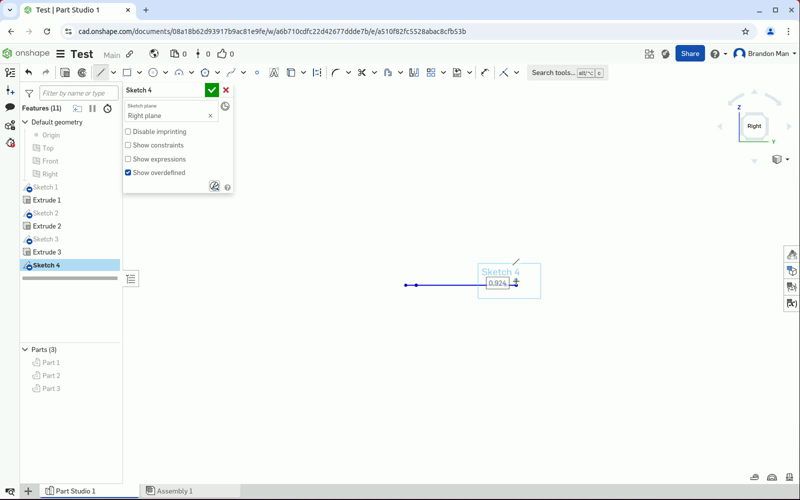
key_up(shift)
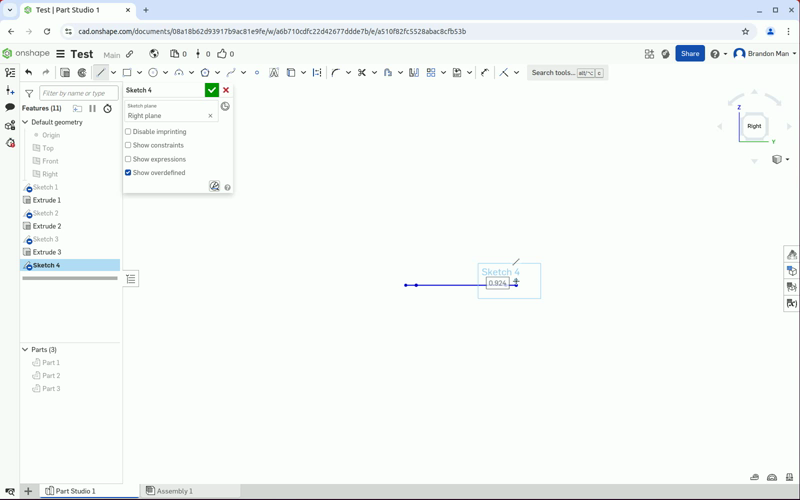
key_down(shift)
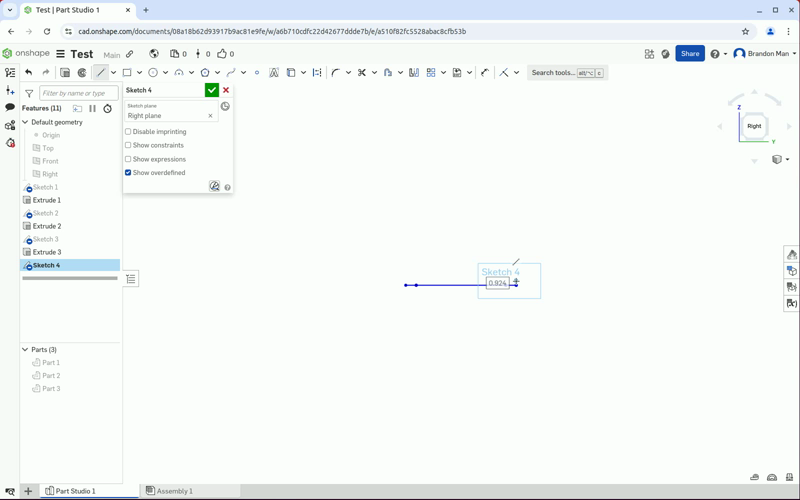
mouse_move(405, 280)
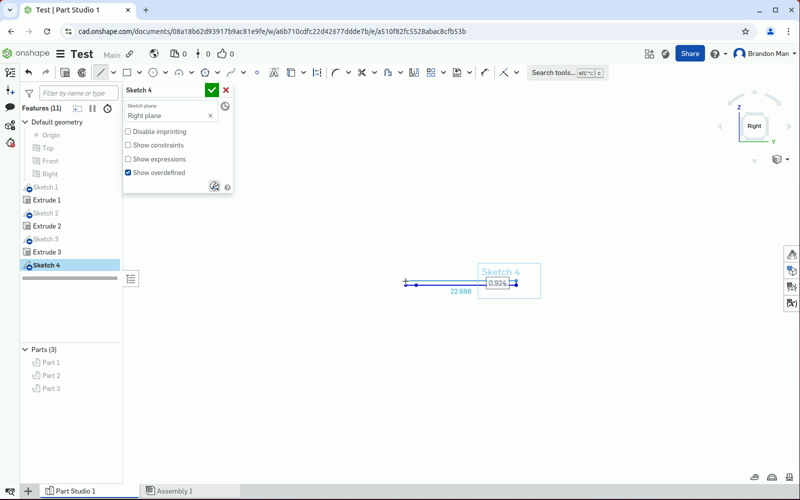
click(405, 280)
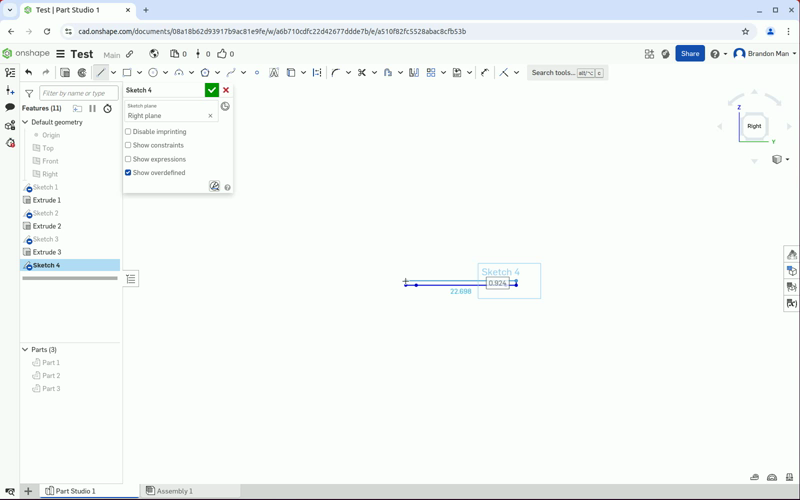
key_up(shift)
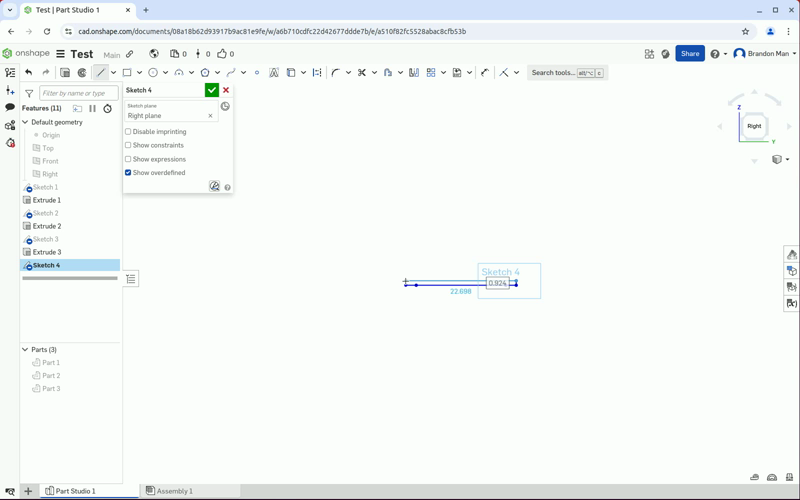
mouse_move(435, 280)
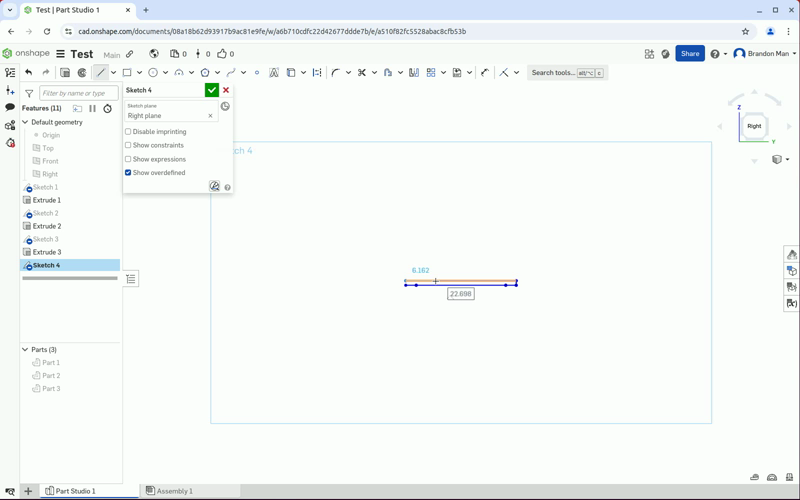
key_down(shift)
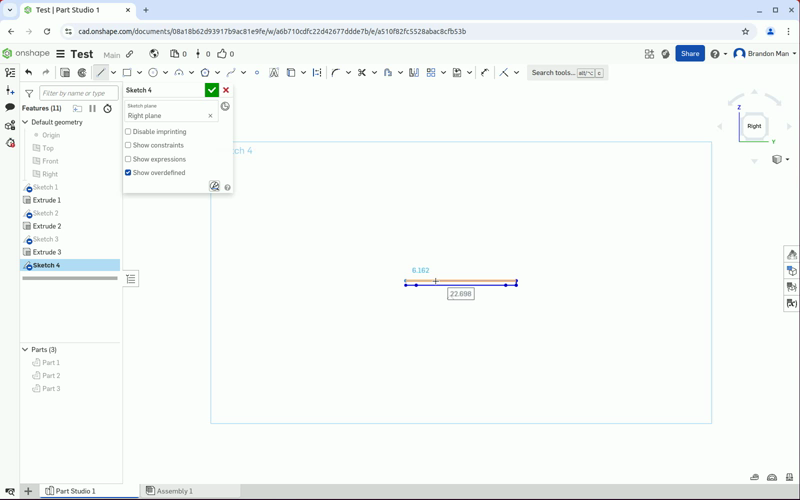
mouse_move(405, 285)
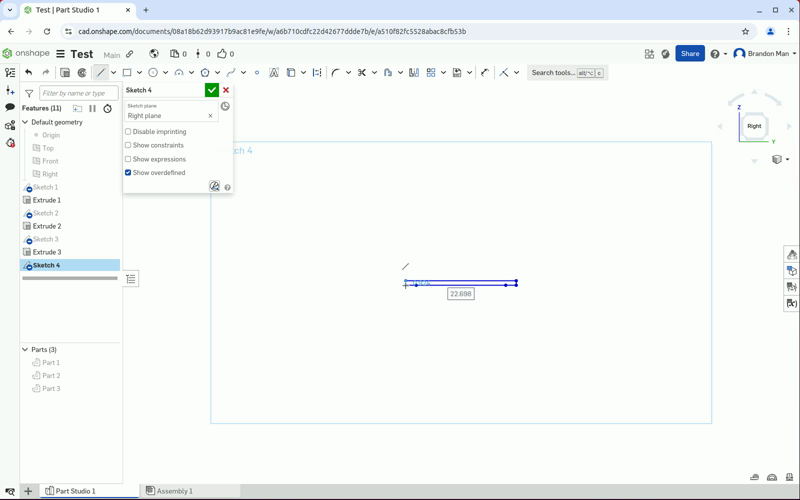
scroll(6)
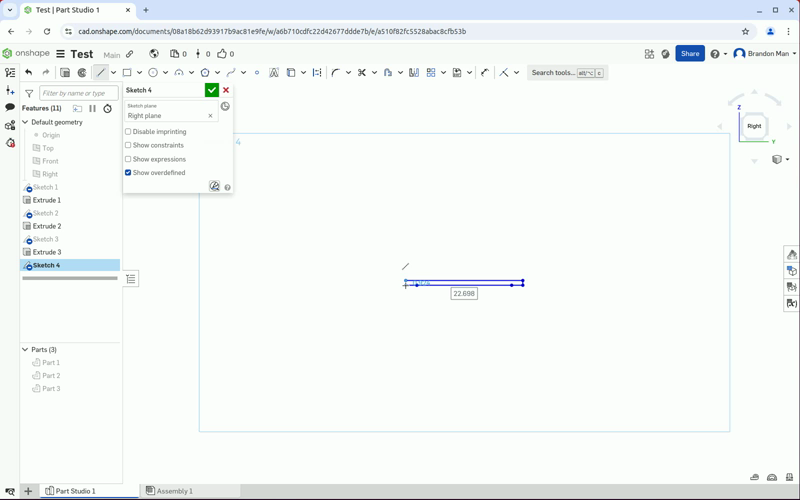
scroll(6)
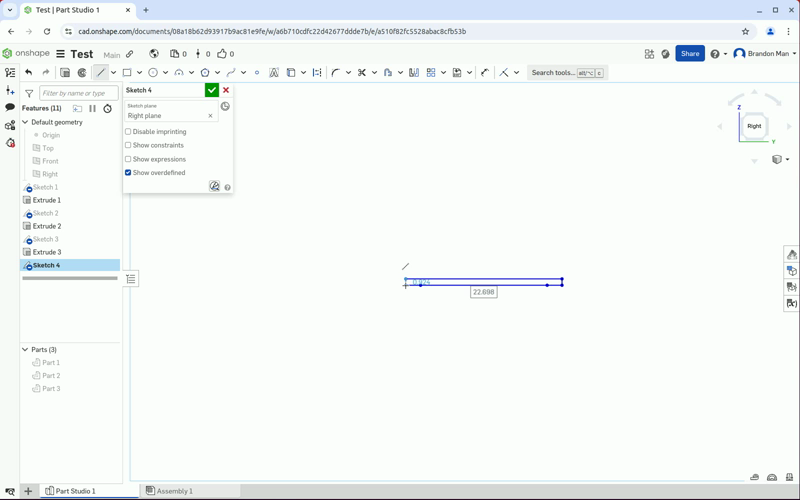
scroll(6)
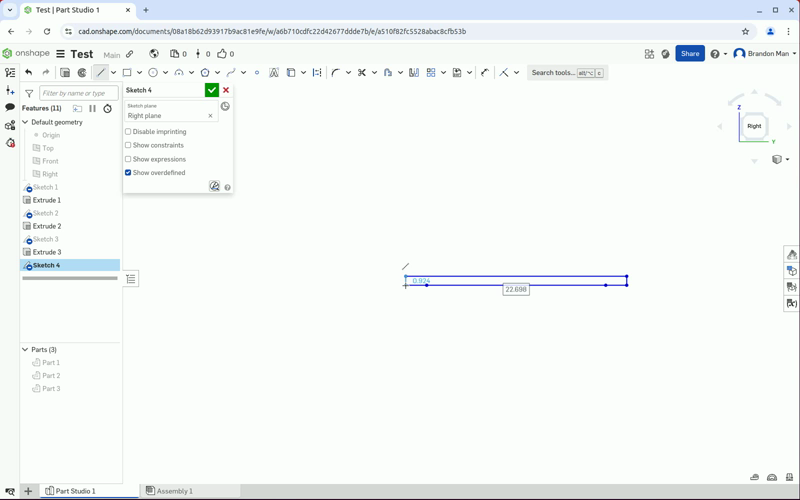
scroll(6)
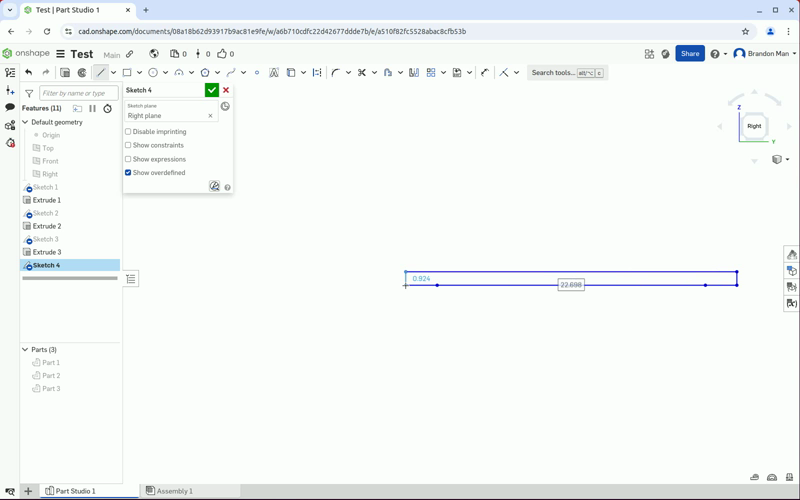
scroll(6)
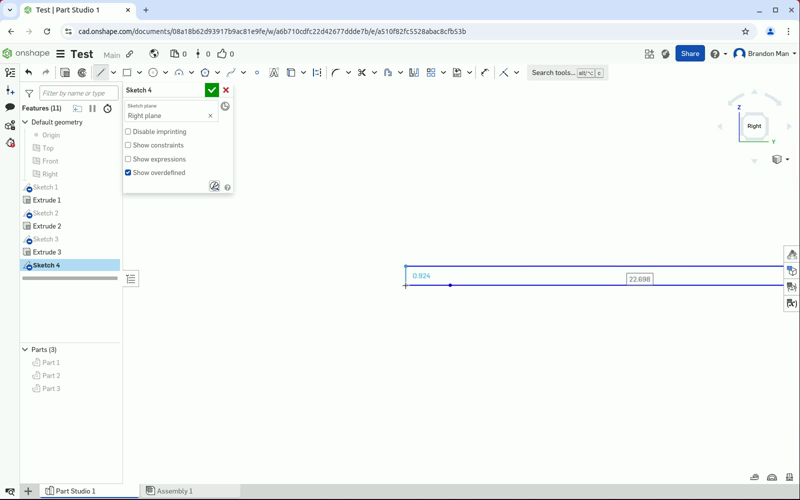
scroll(6)
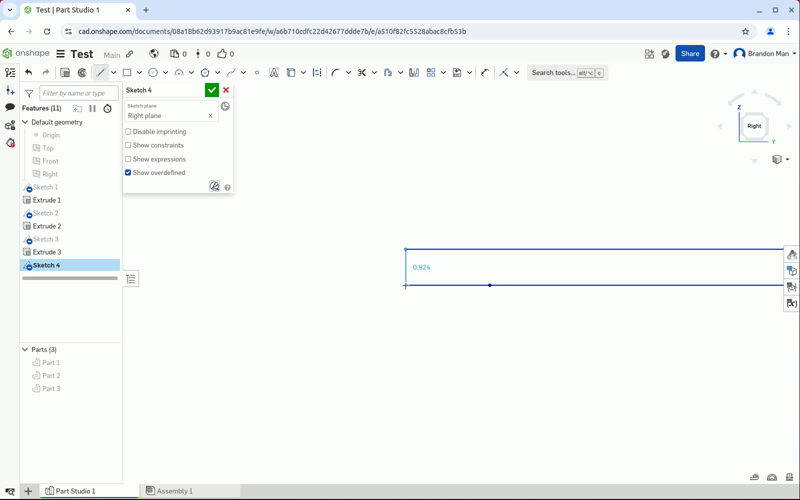
scroll(6)
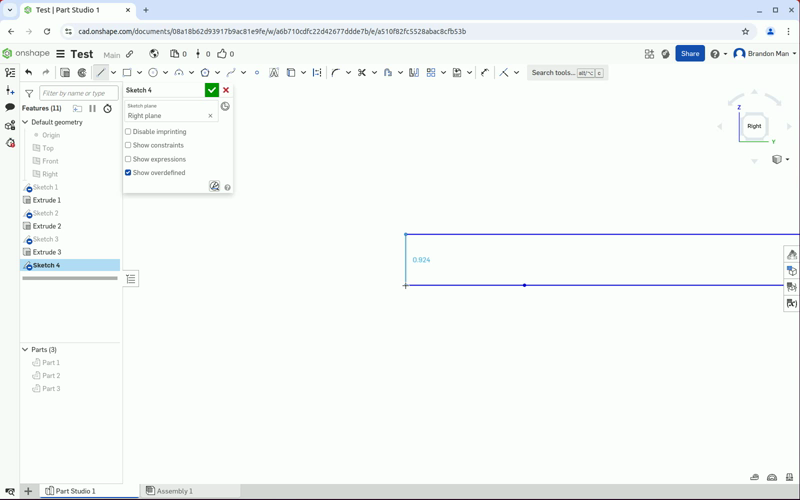
key_up(shift)
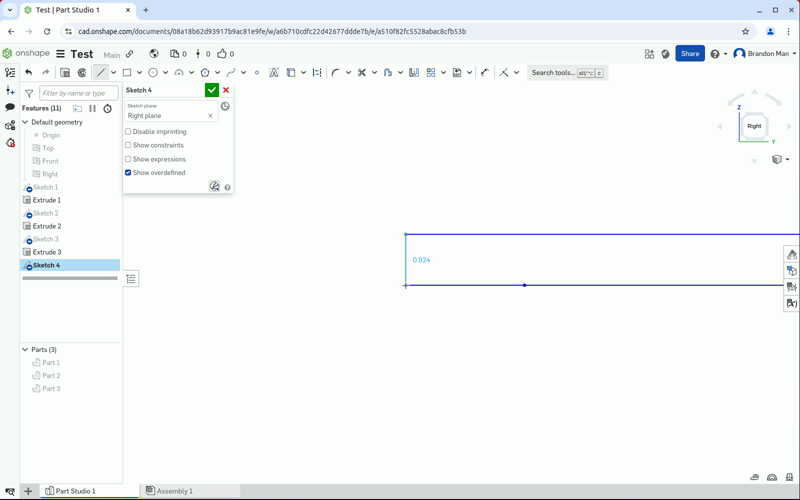
click(405, 285)
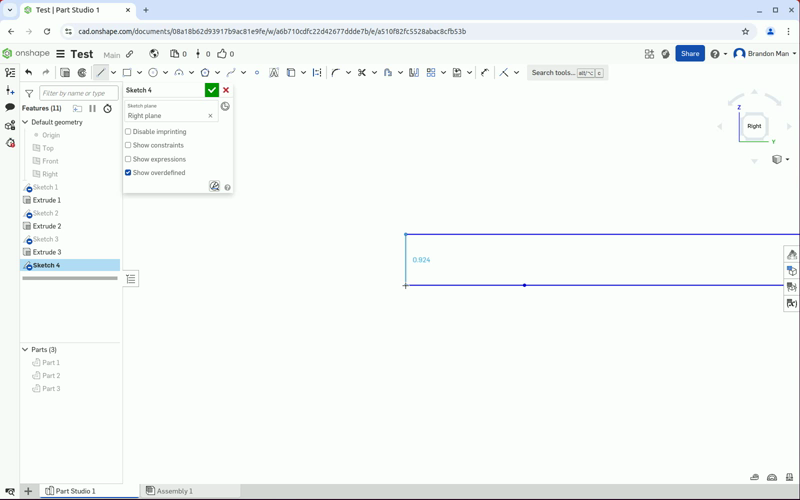
scroll(-6)
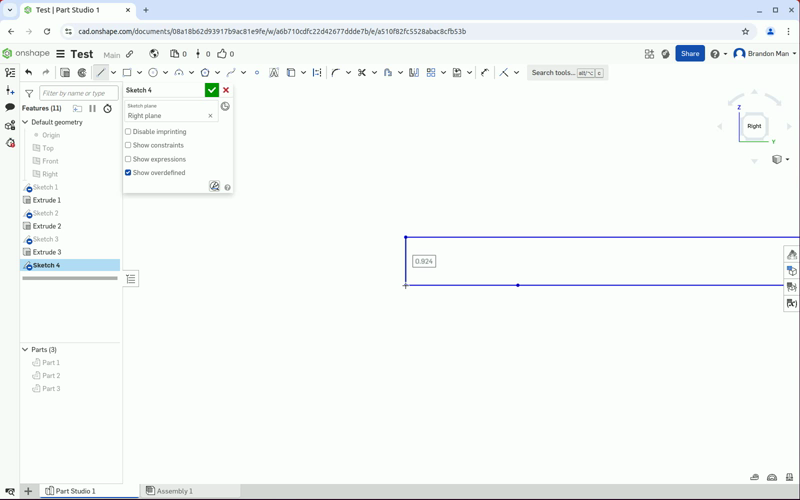
scroll(-6)
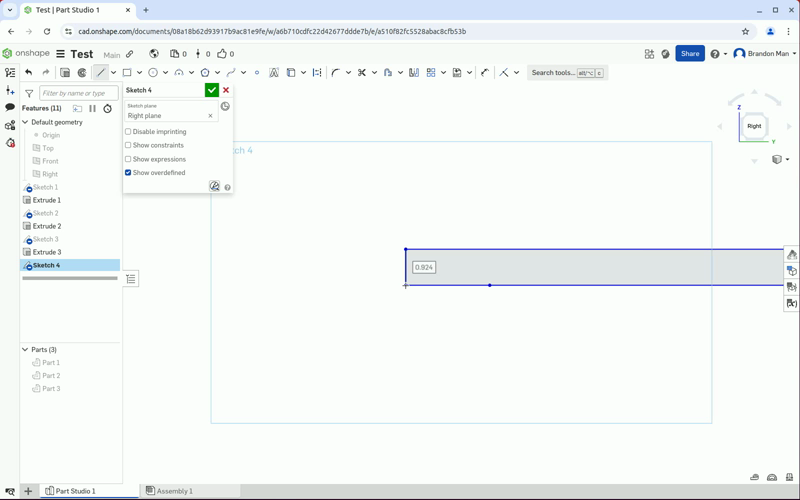
scroll(-6)
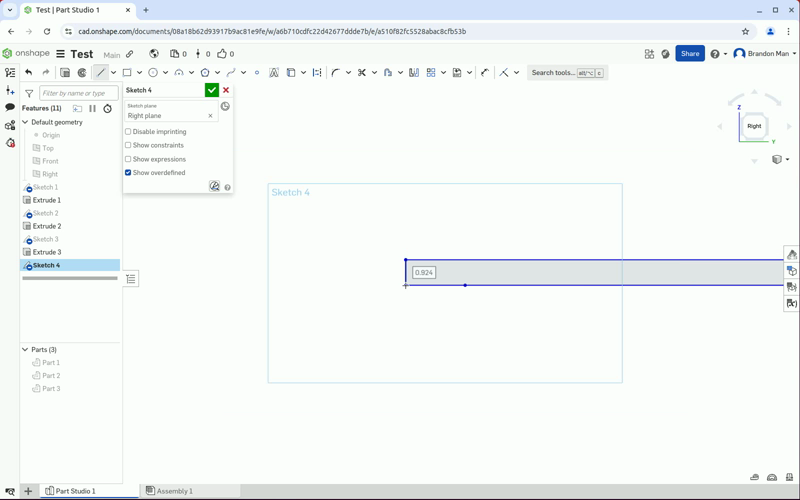
scroll(-6)
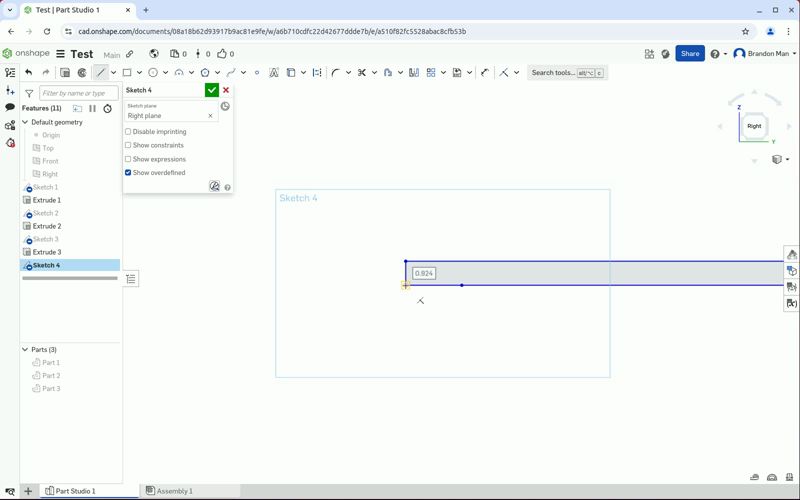
scroll(-6)
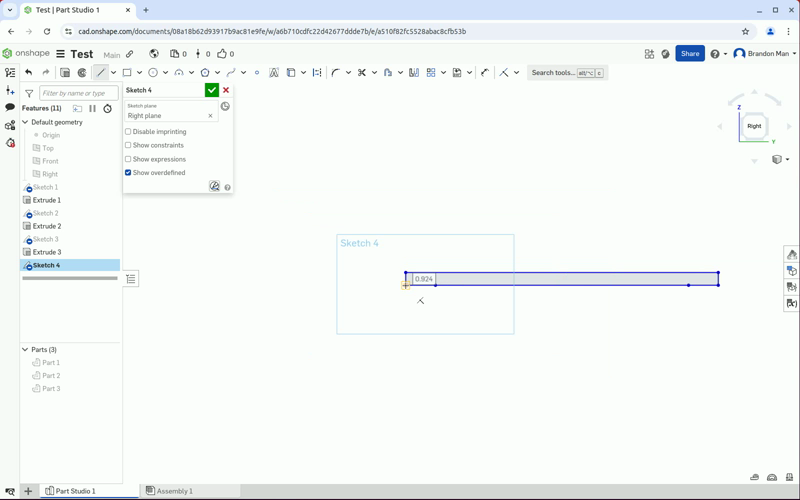
scroll(-6)
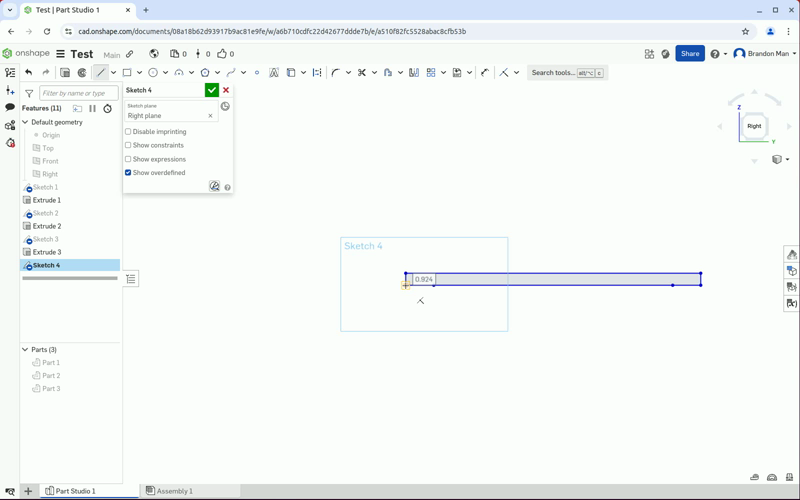
scroll(-6)
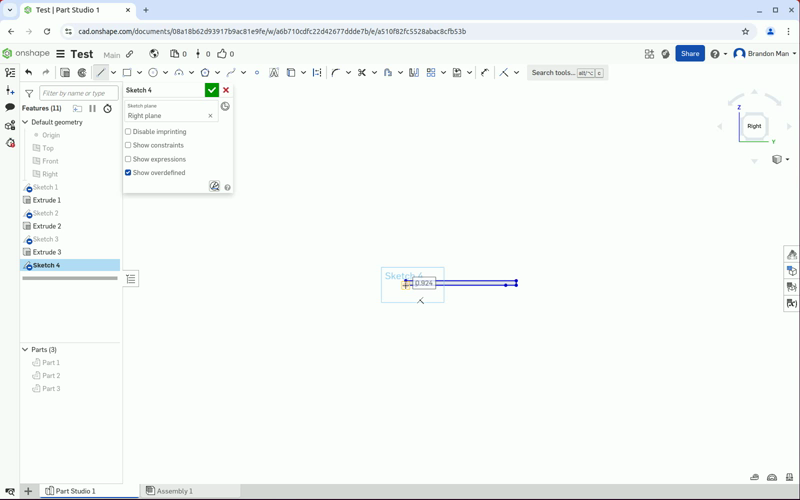
key(esc)
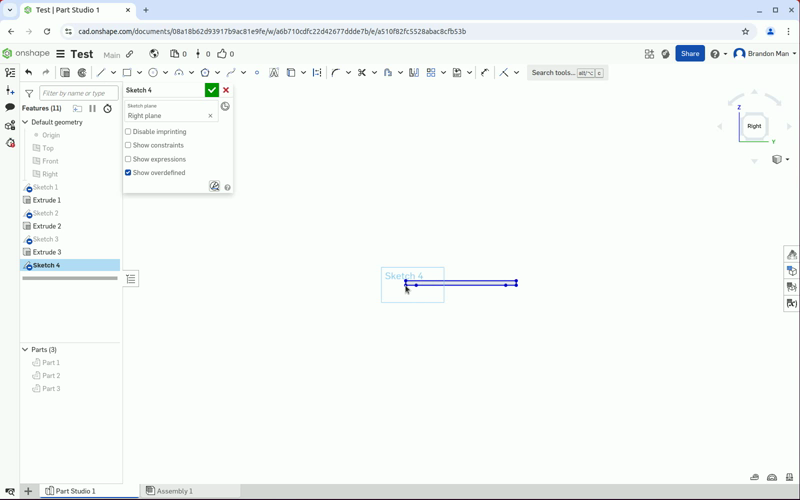
mouse_move(507, 282)
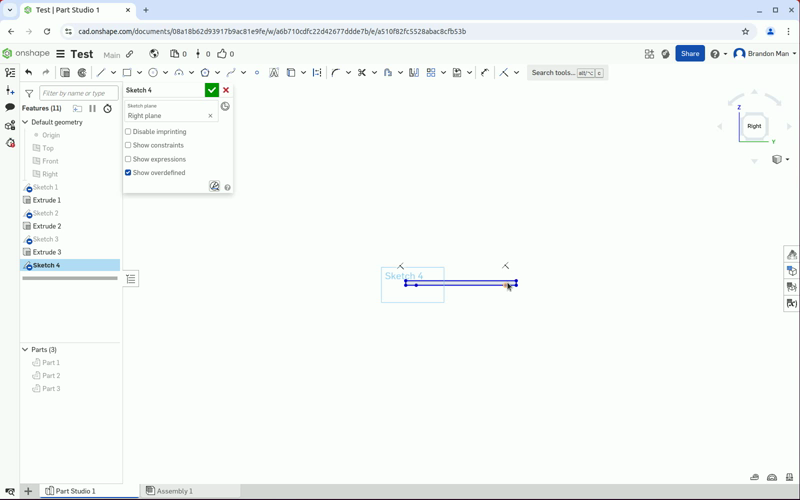
scroll(6)
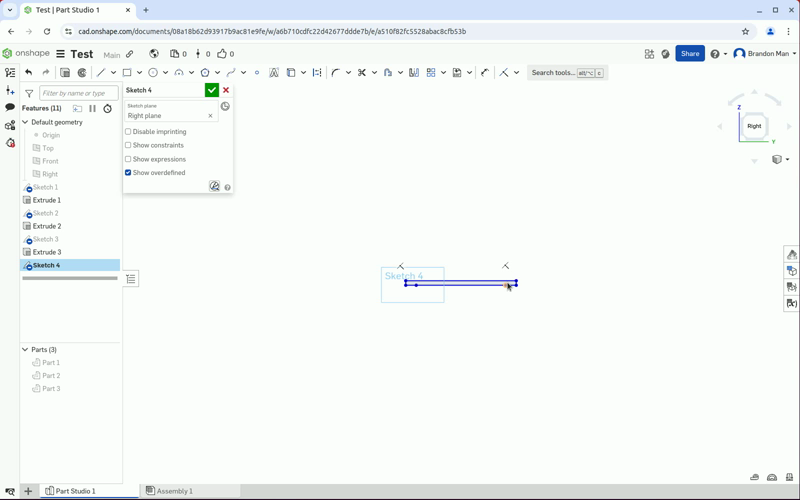
scroll(6)
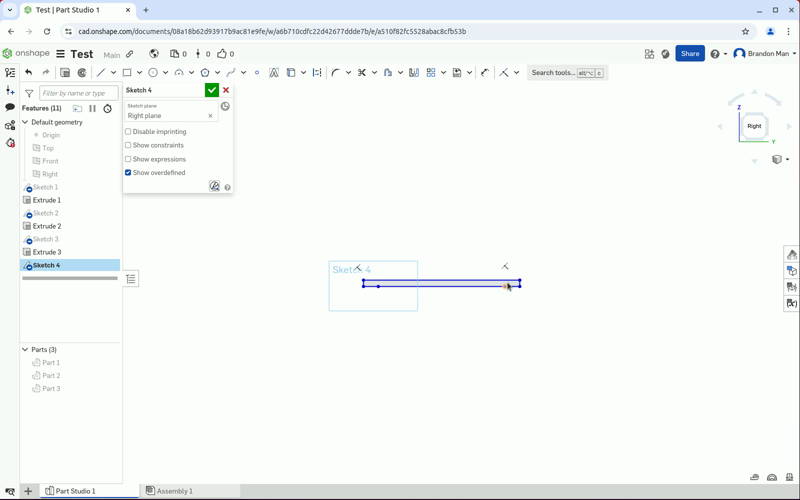
scroll(6)
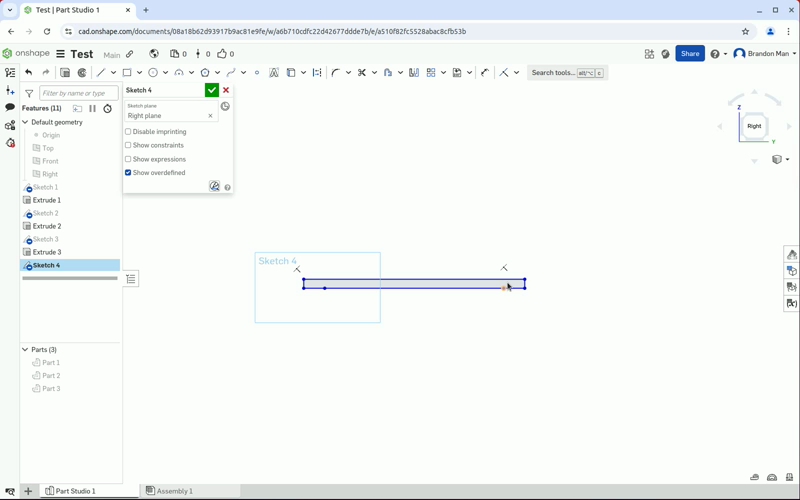
scroll(6)
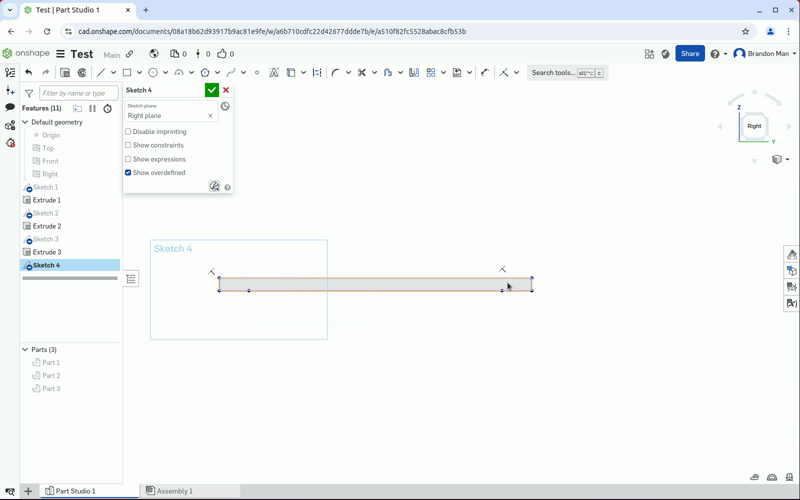
scroll(6)
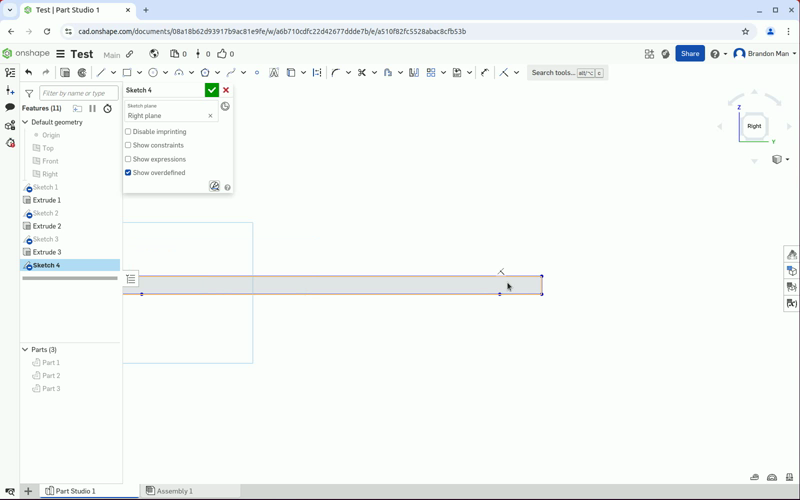
scroll(6)
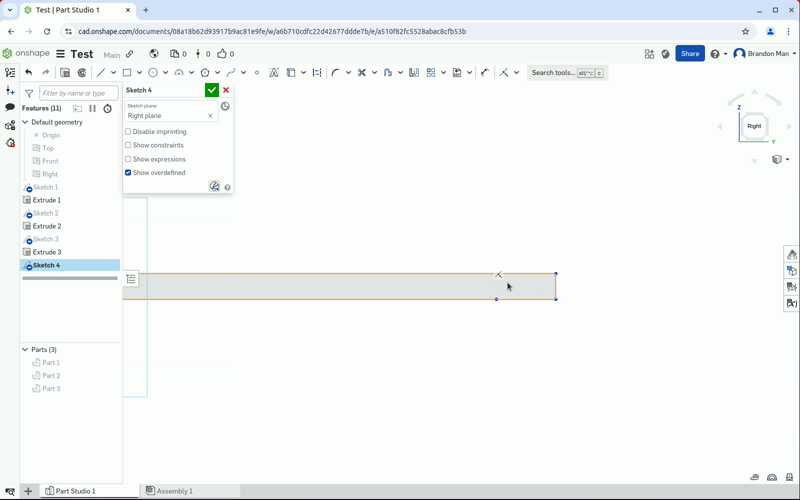
scroll(6)
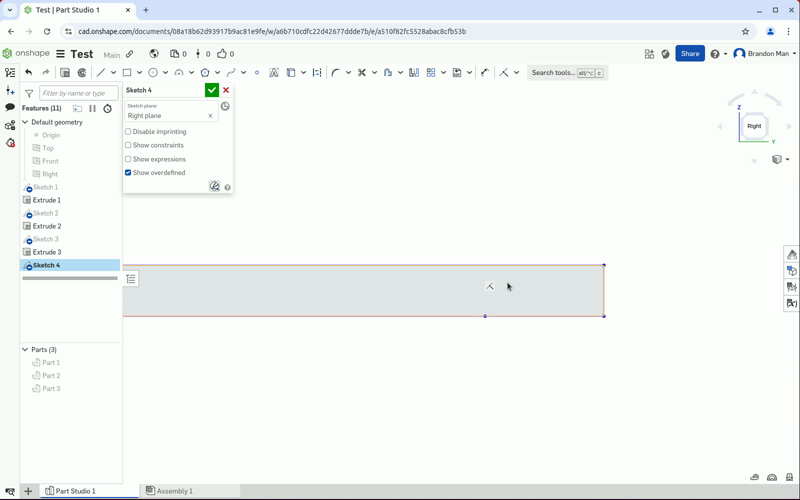
click(507, 282)
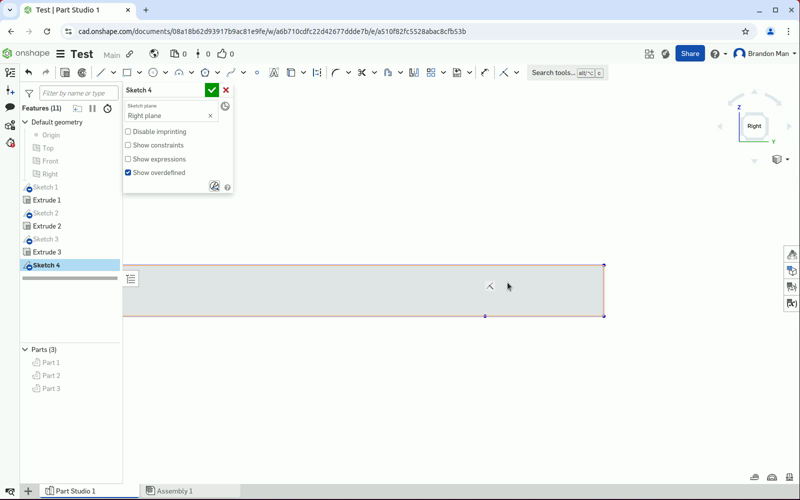
scroll(-6)
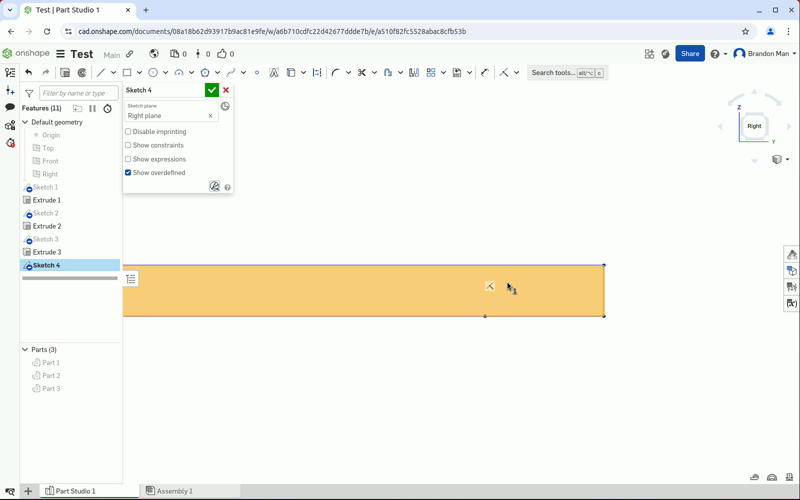
scroll(-6)
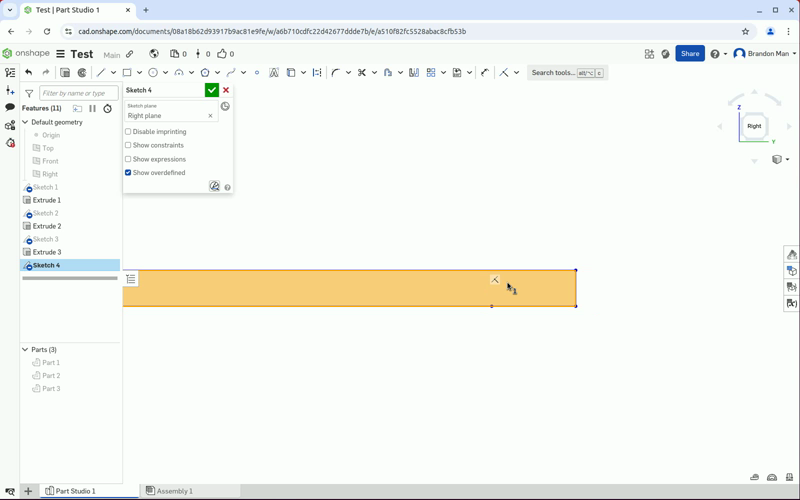
scroll(-6)
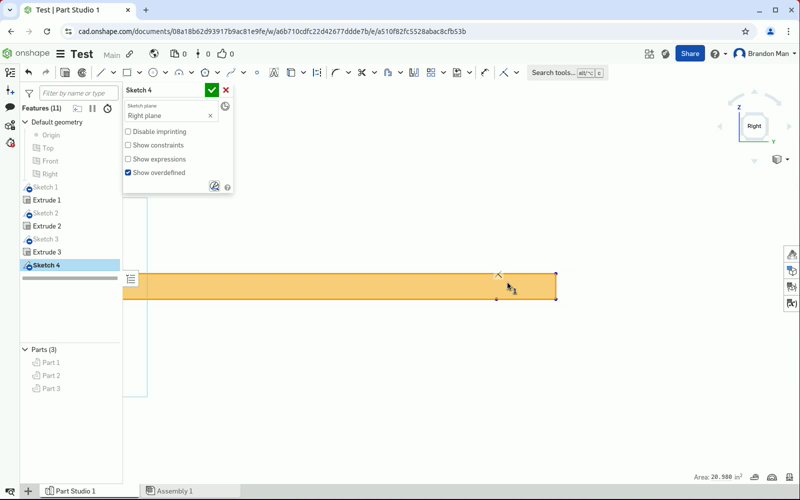
scroll(-6)
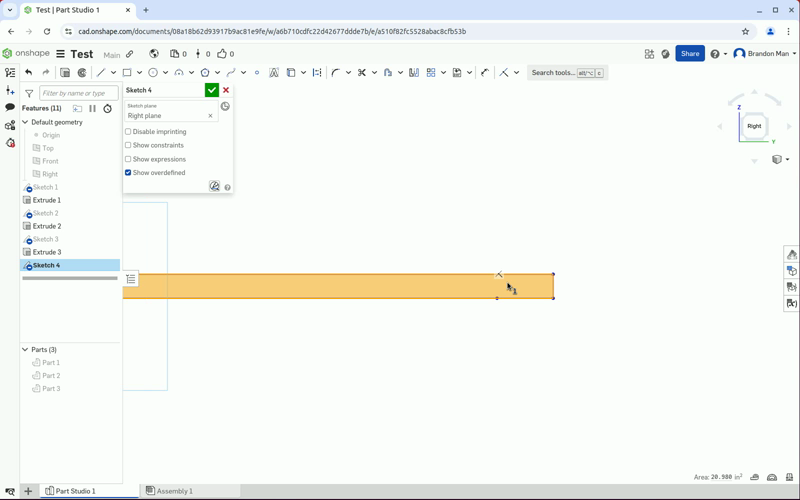
scroll(-6)
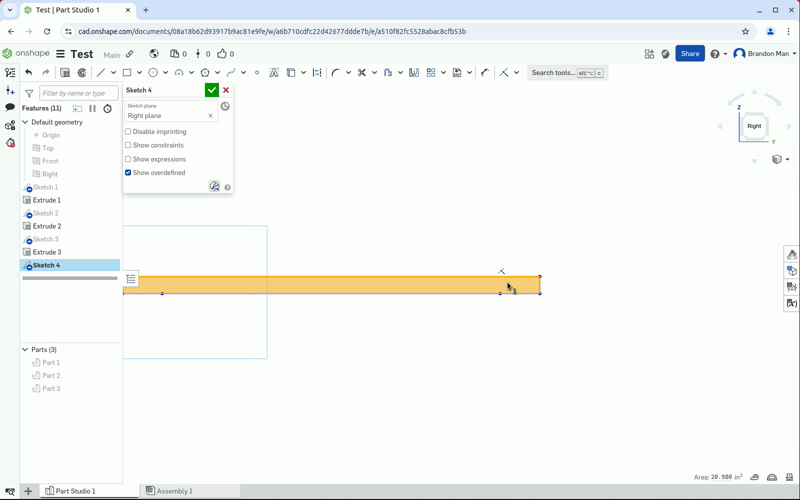
scroll(-6)
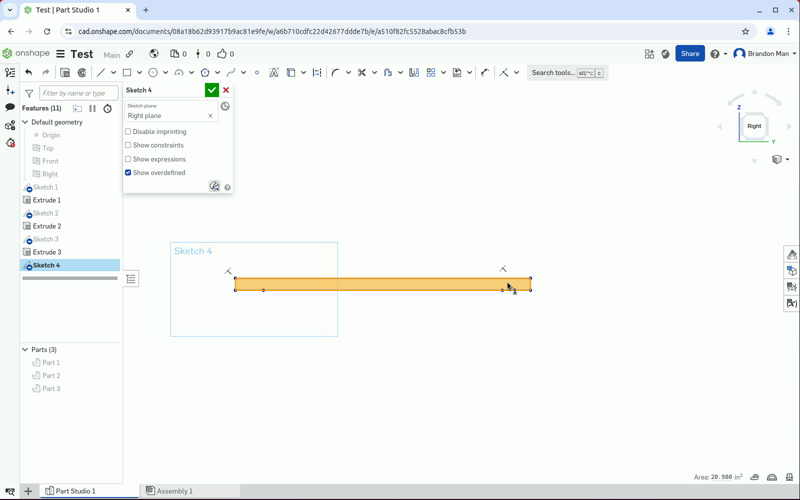
scroll(-6)
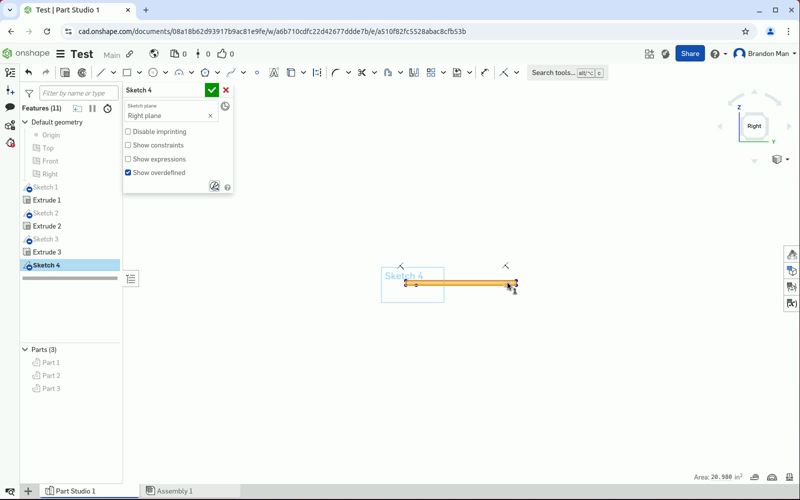
mouse_move(73, 352)
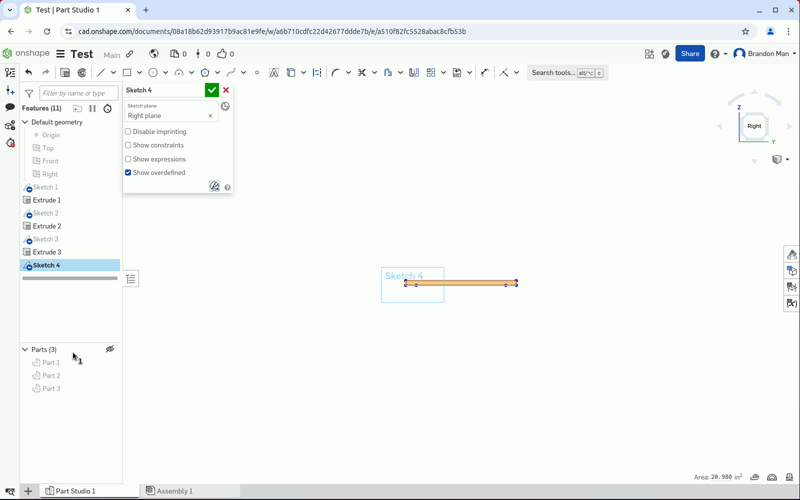
key(shift+y)
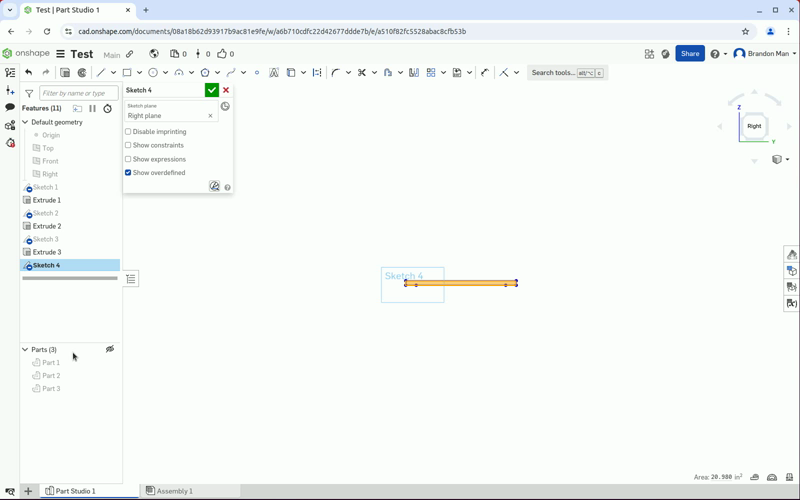
key(shift+e)
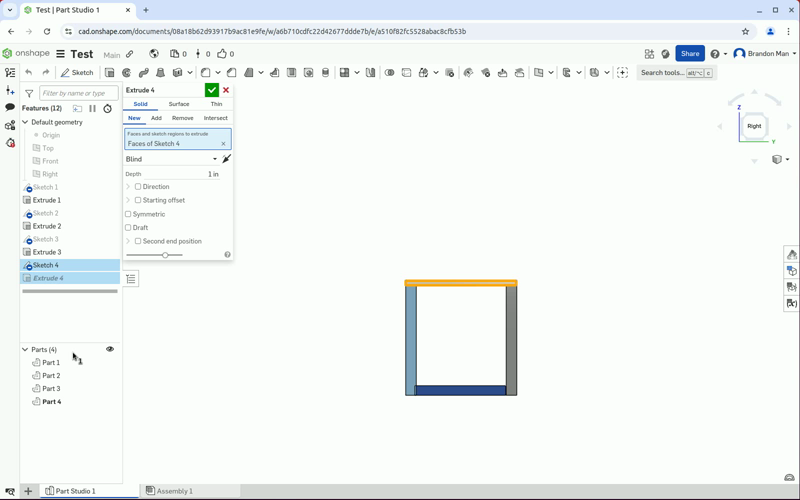
mouse_move(143, 106)
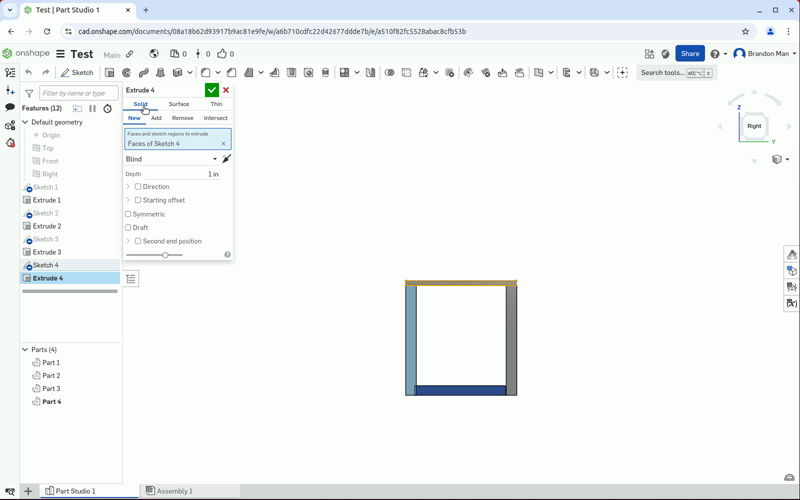
click(143, 106)
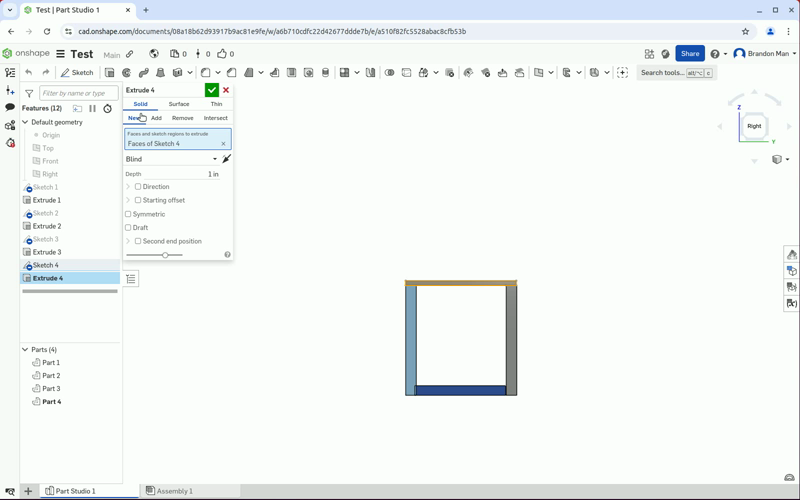
mouse_move(137, 120)
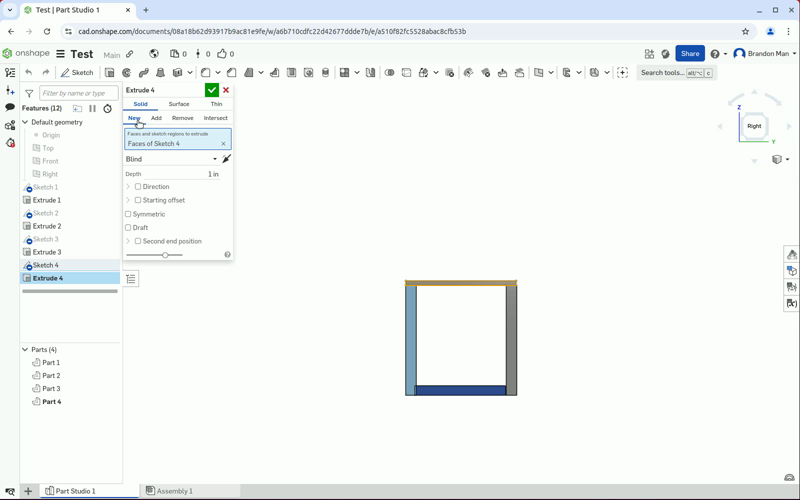
click(137, 120)
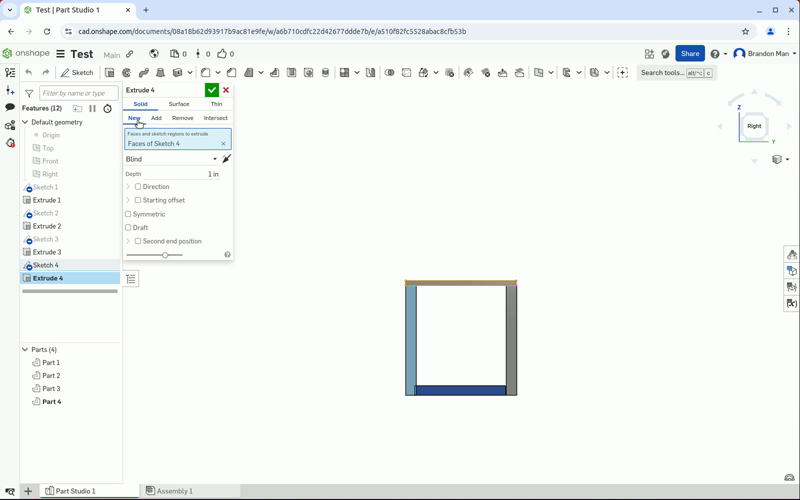
key(tab, 4)
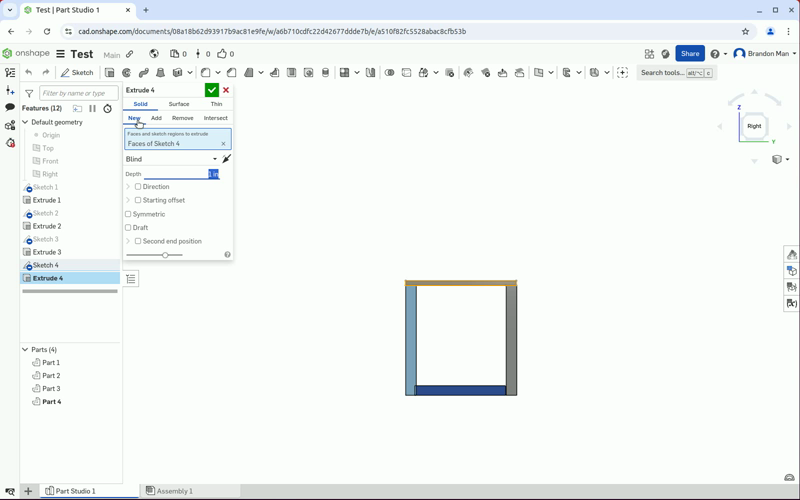
text(-1.926)
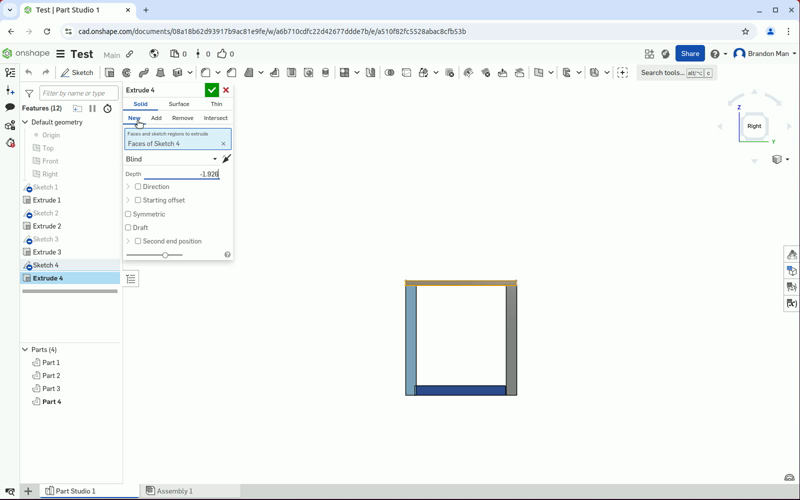
key(enter)
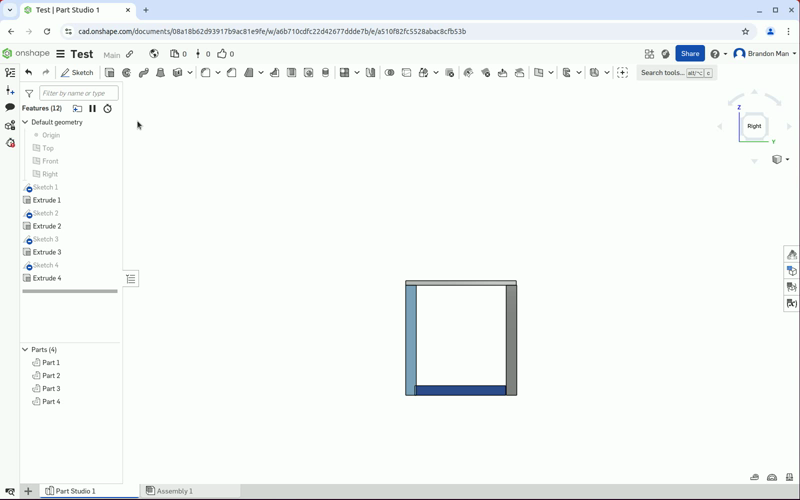
key(shift+h)
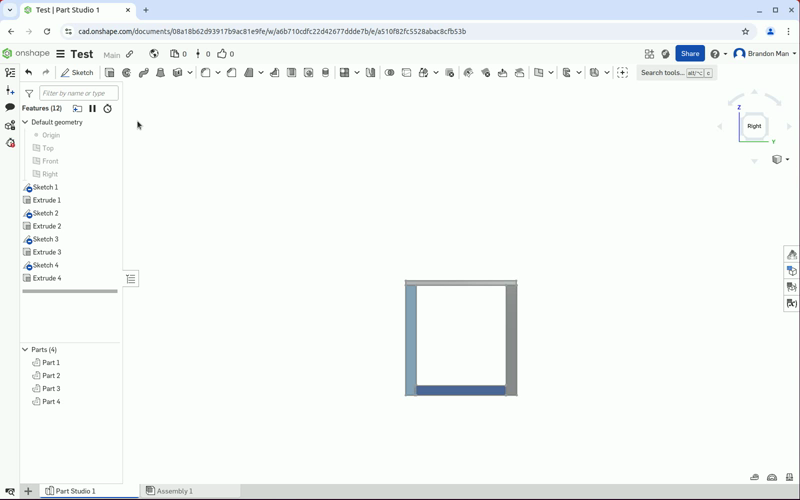
key(shift+h)
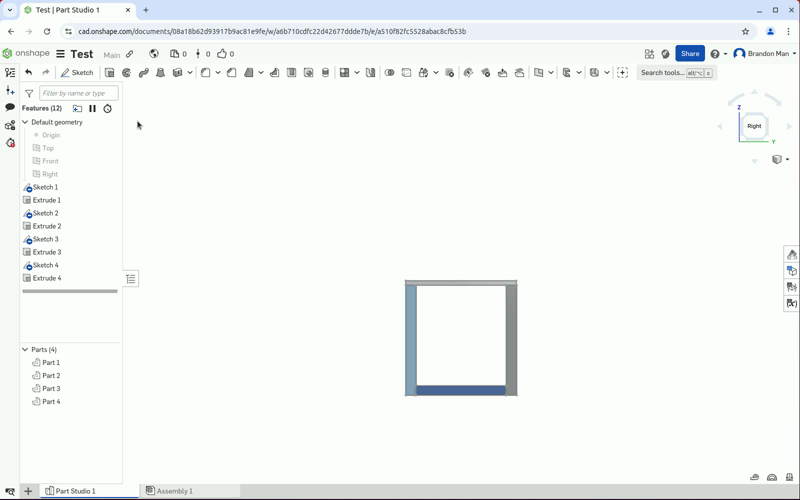
key(shift+7)
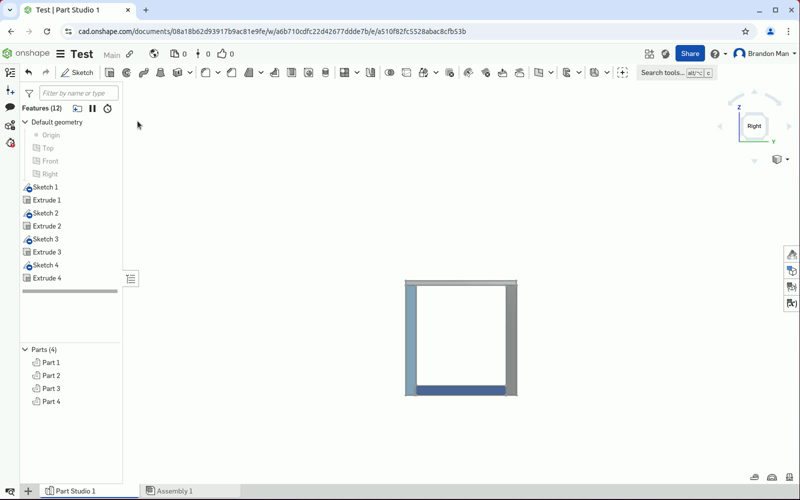
key(right, 2)
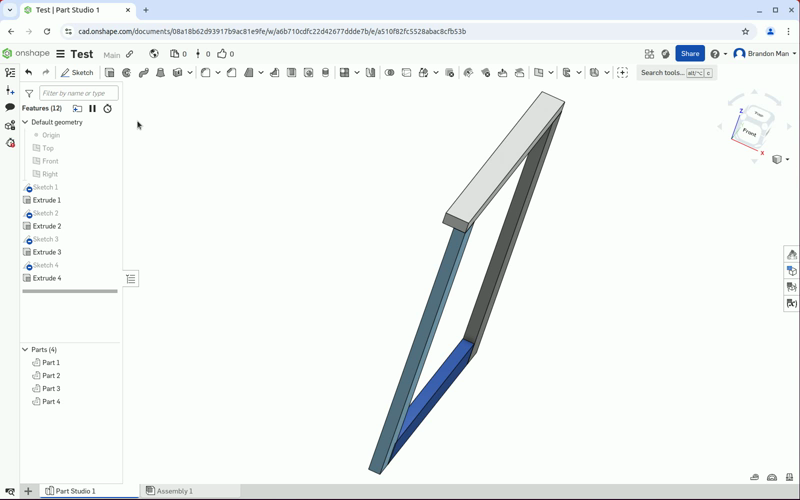
key(down, 2)
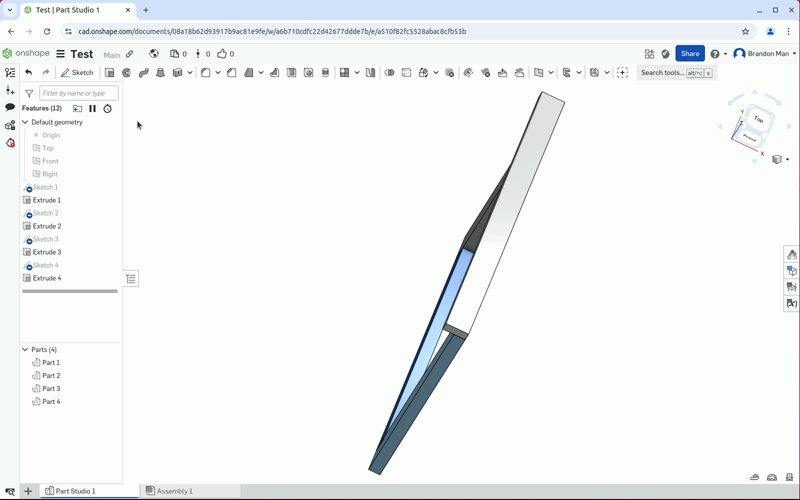
key(up, 2)
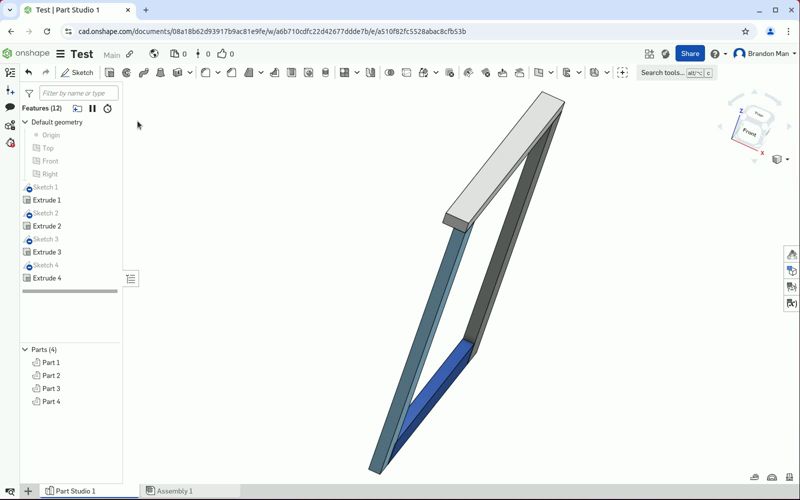
key(left, 2)
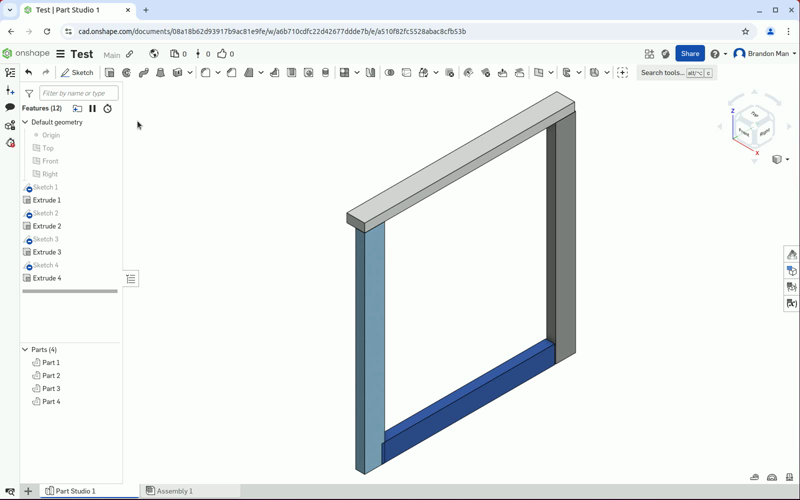
mouse_move(73, 189)
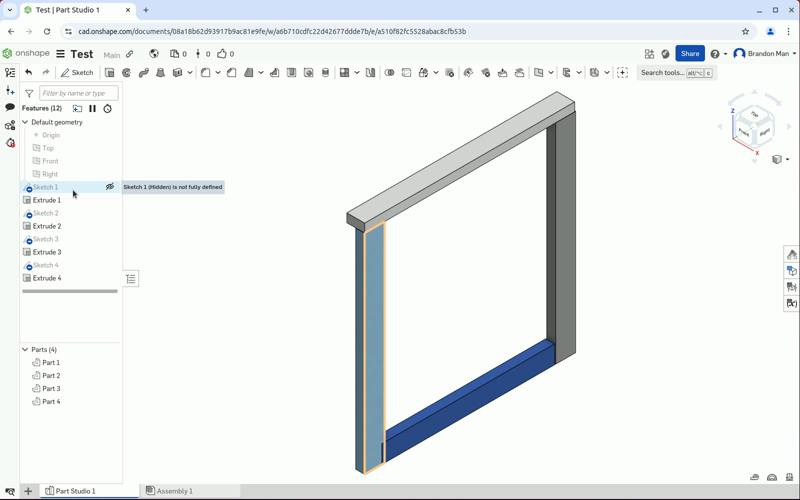
click(73, 189)